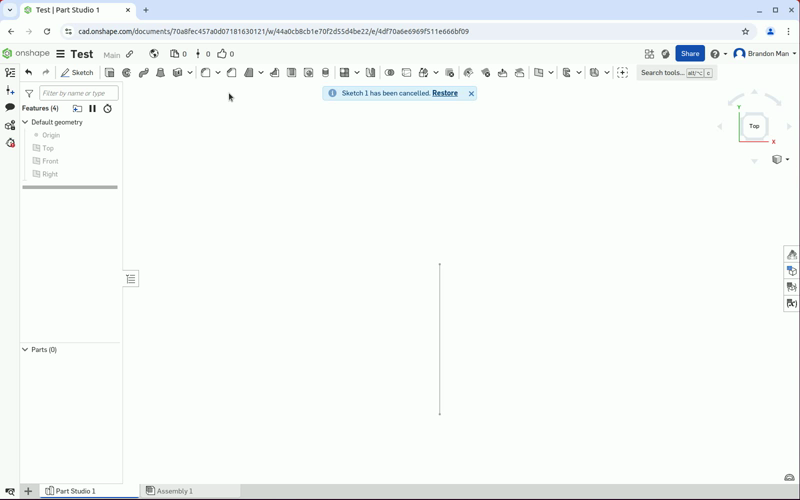
key(shift+h)
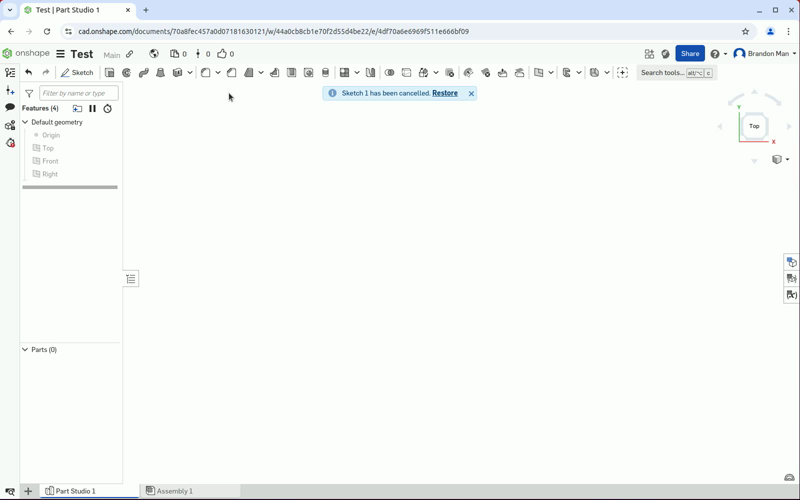
key(shift+s)
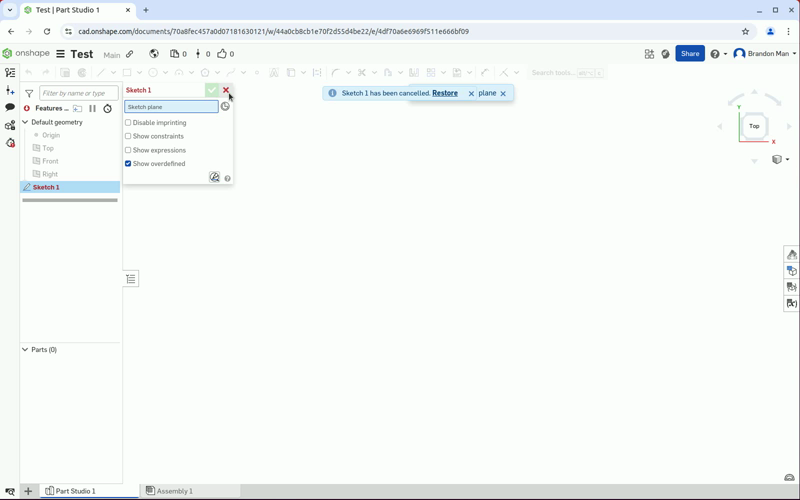
mouse_move(73, 150)
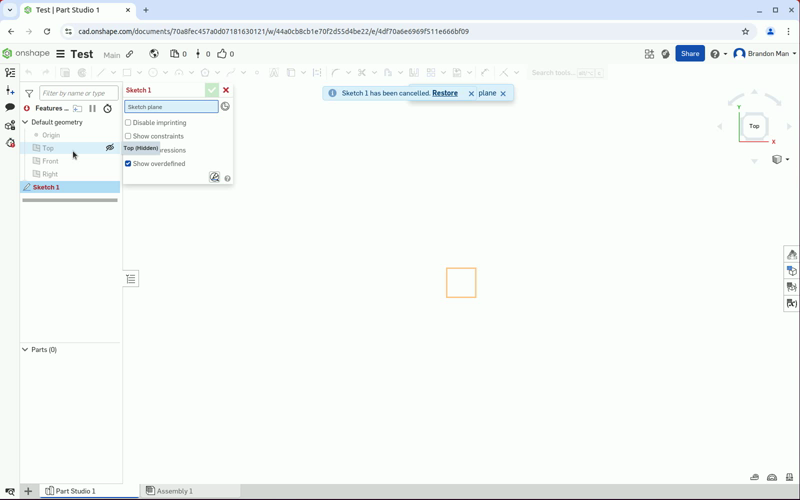
click(73, 150)
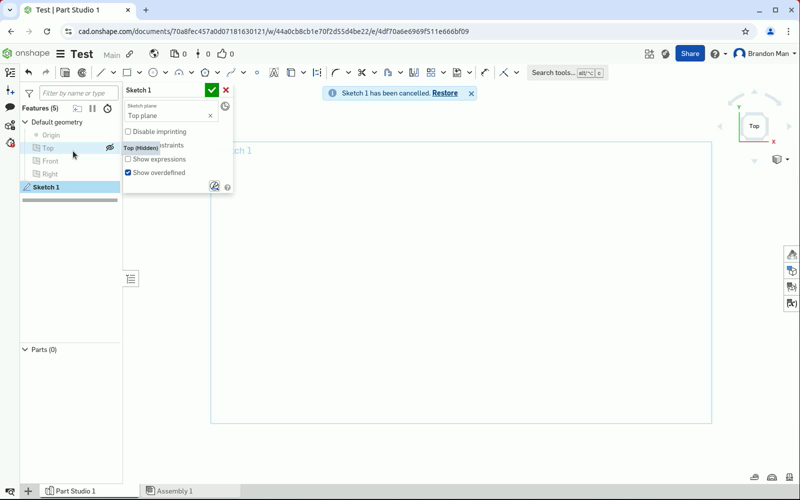
mouse_move(73, 352)
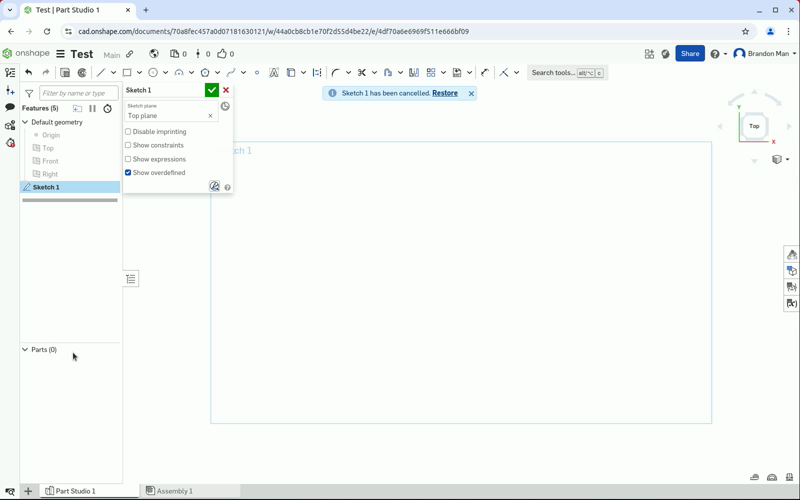
key(y)
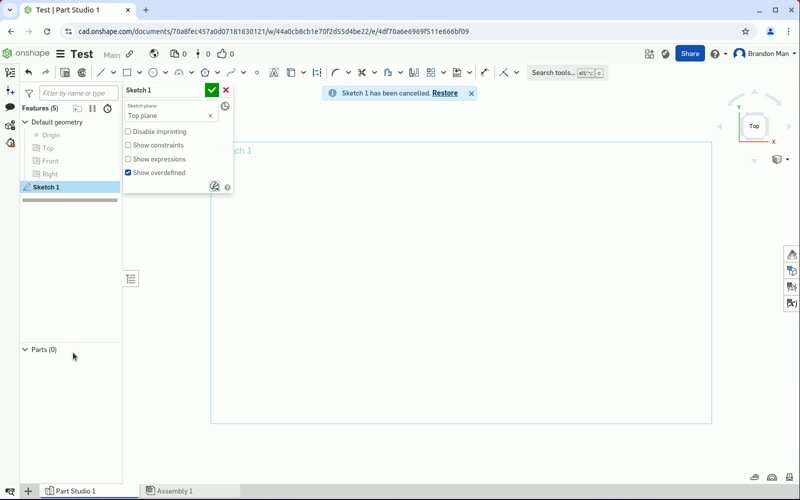
key(l)
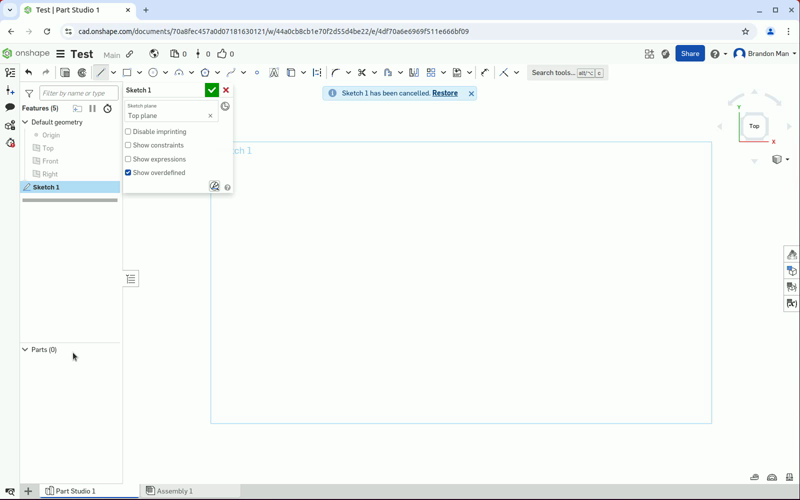
key_down(shift)
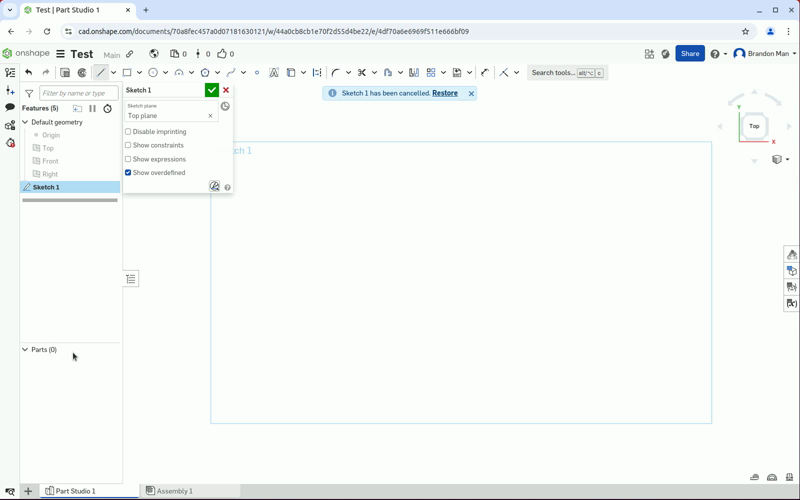
mouse_move(380, 395)
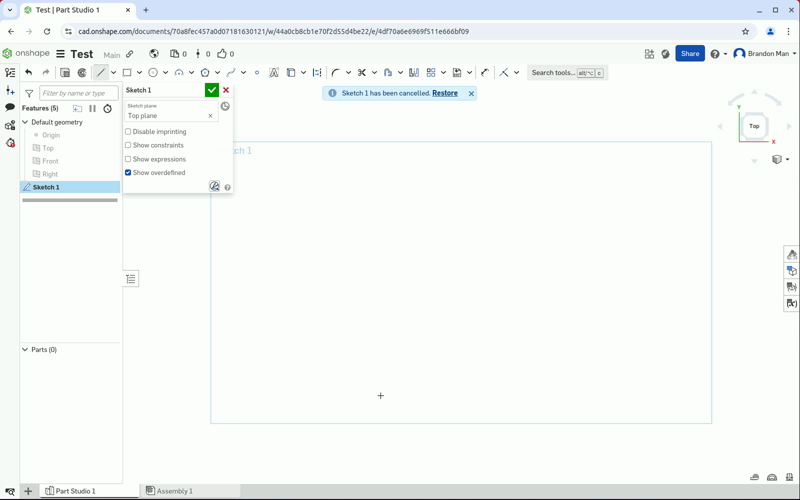
click(380, 395)
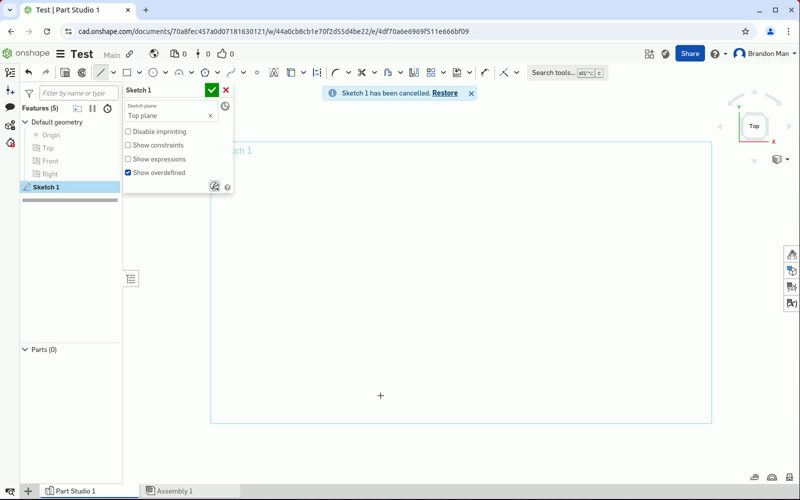
key_up(shift)
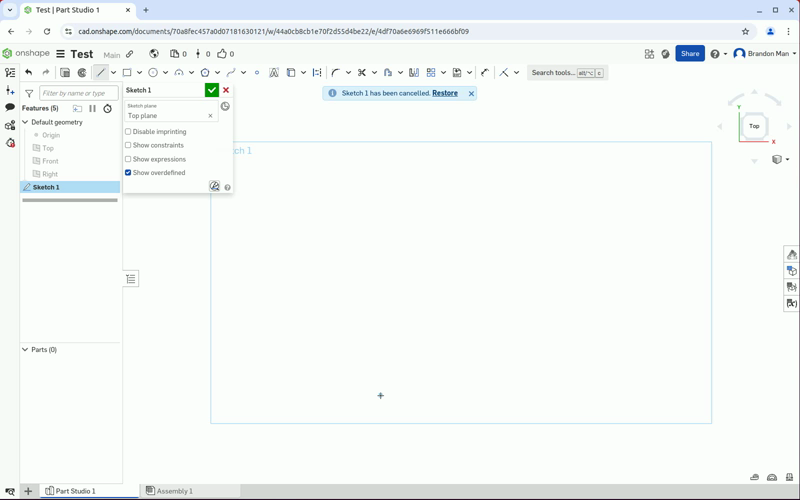
key_down(shift)
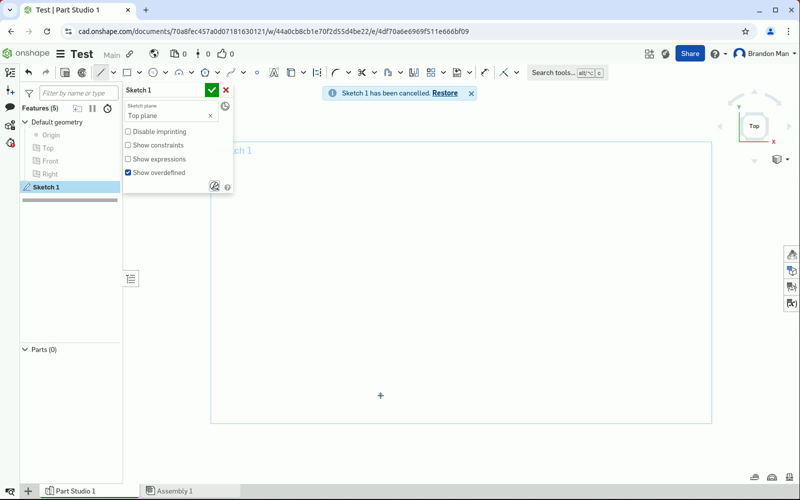
mouse_move(518, 395)
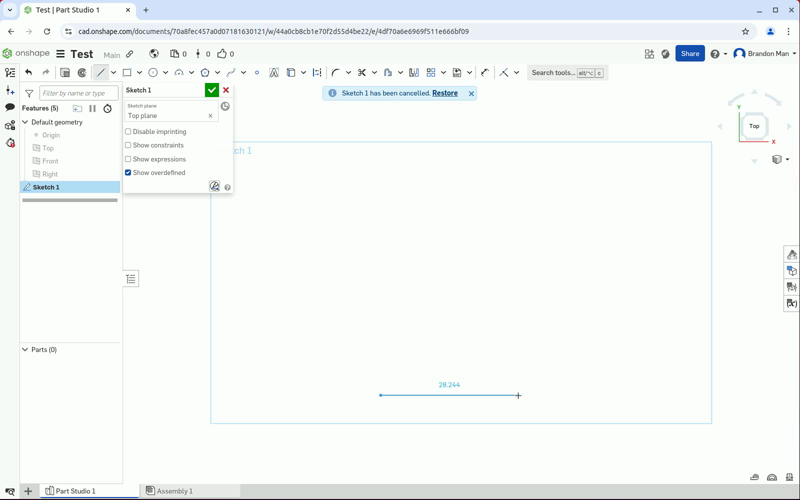
click(518, 395)
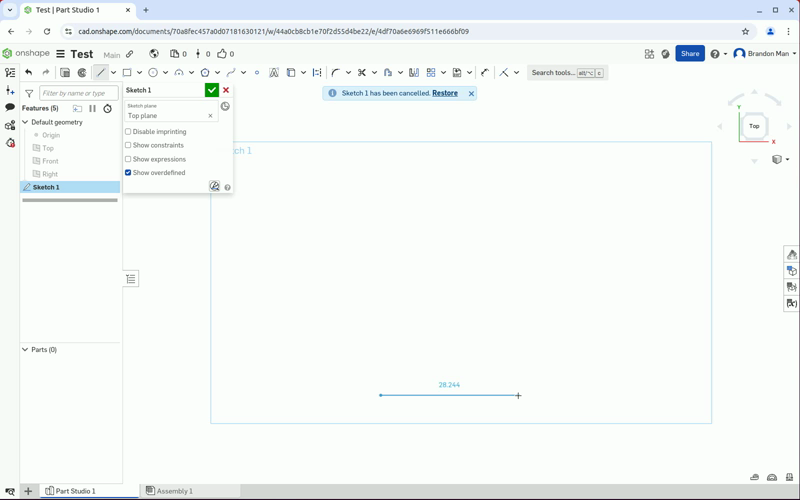
key_up(shift)
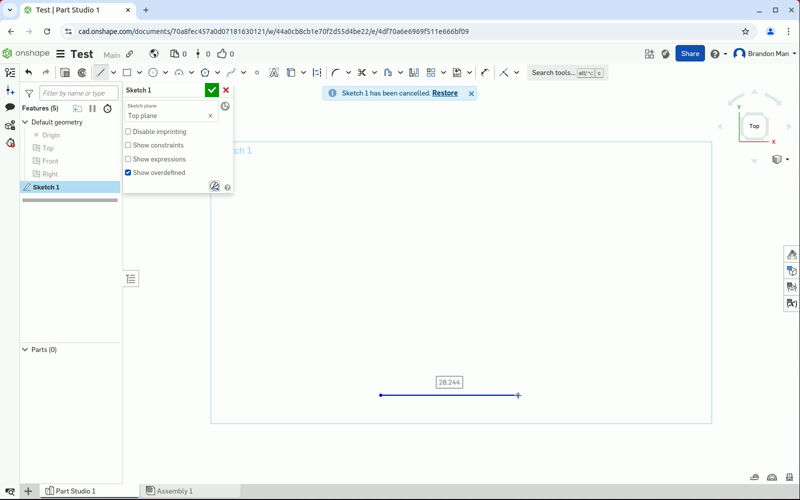
key_down(shift)
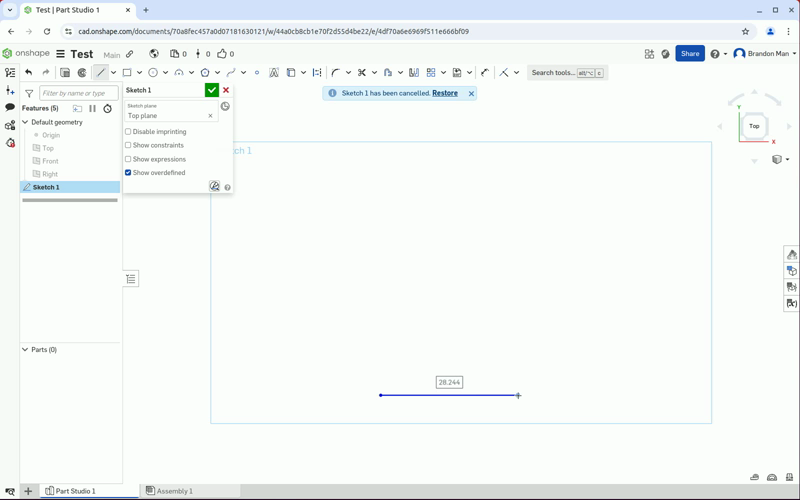
mouse_move(548, 395)
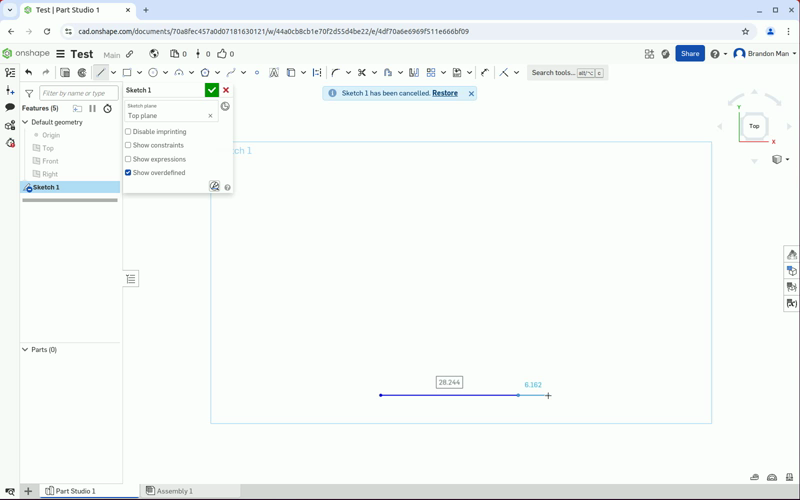
mouse_move(518, 355)
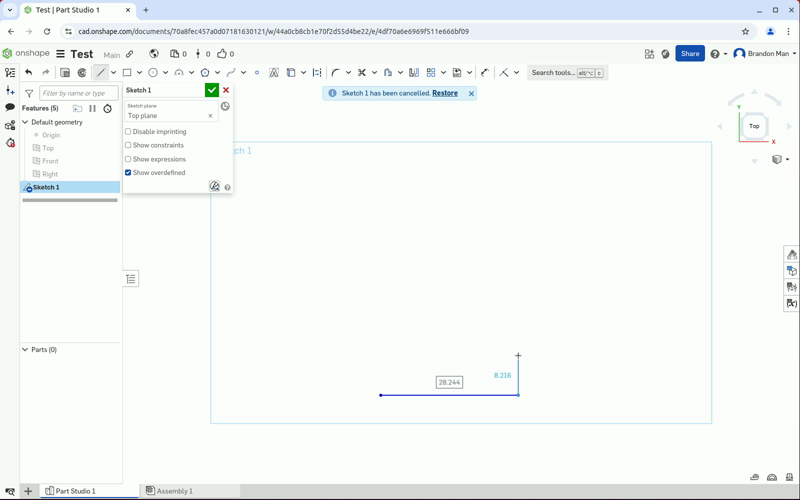
click(518, 355)
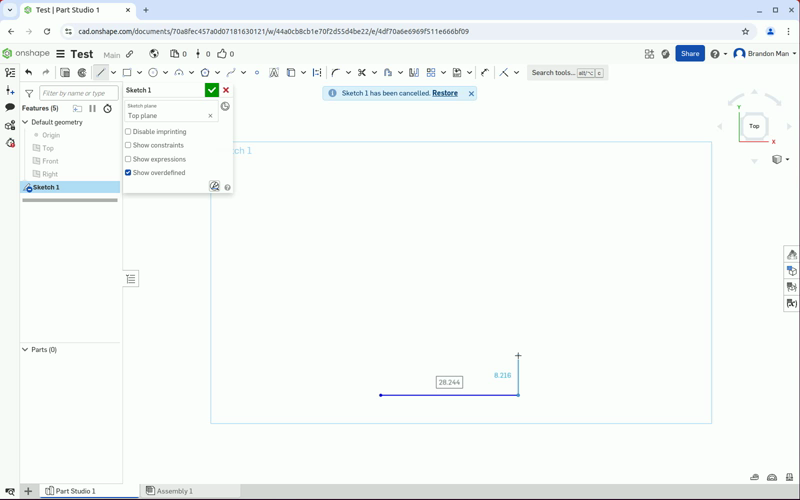
key_up(shift)
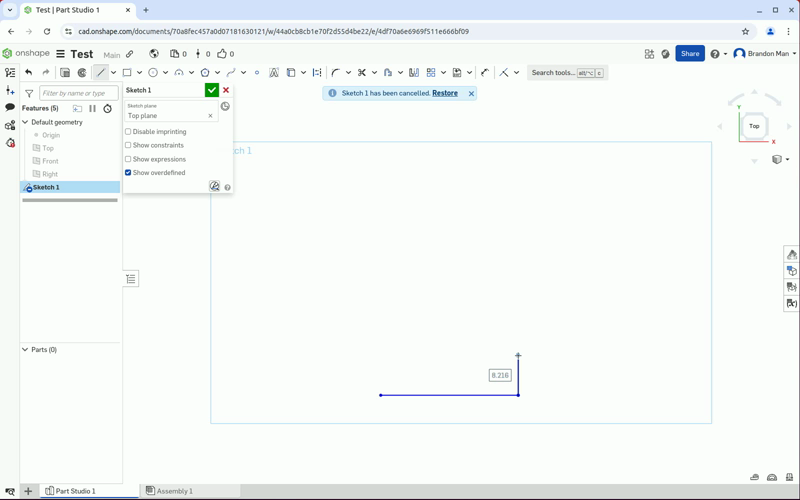
key_down(shift)
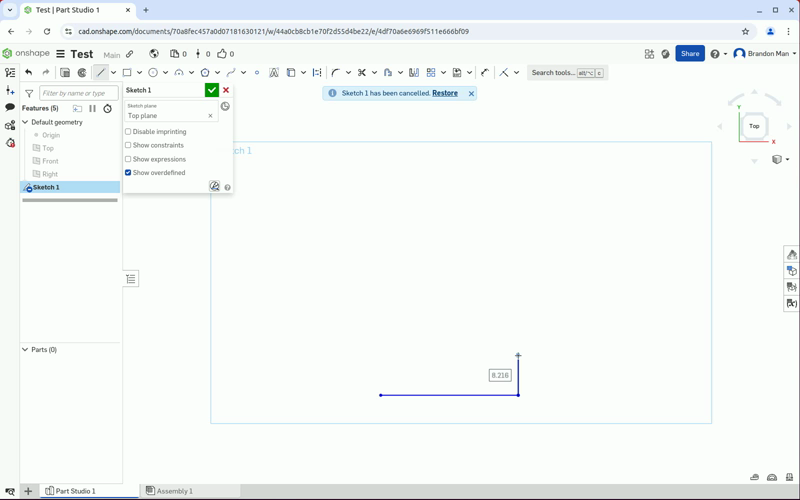
mouse_move(548, 355)
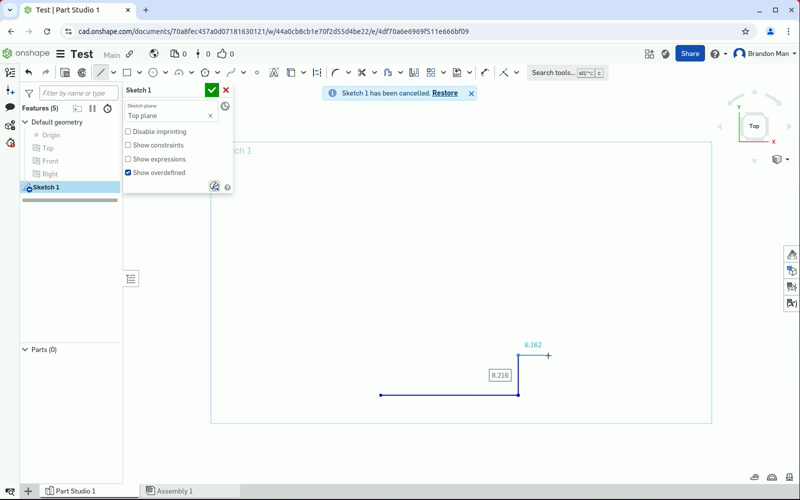
mouse_move(490, 326)
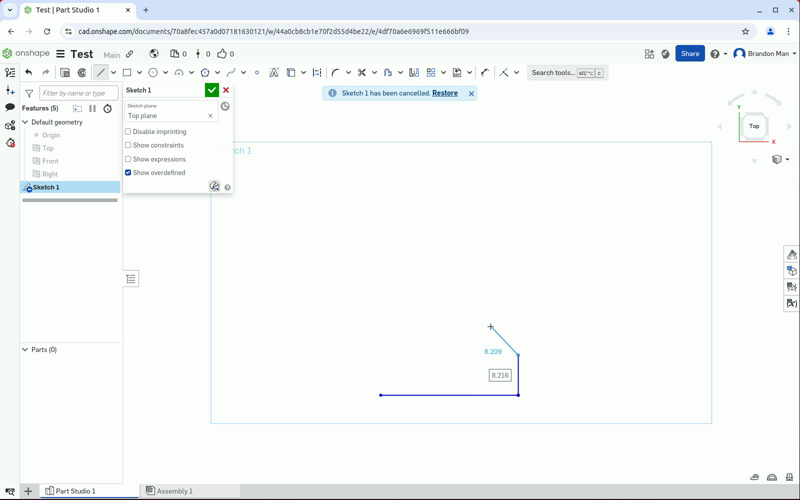
click(490, 326)
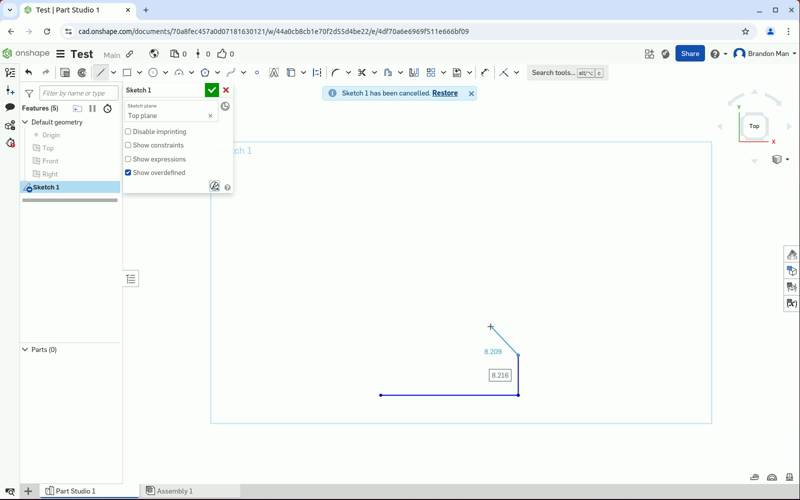
key_up(shift)
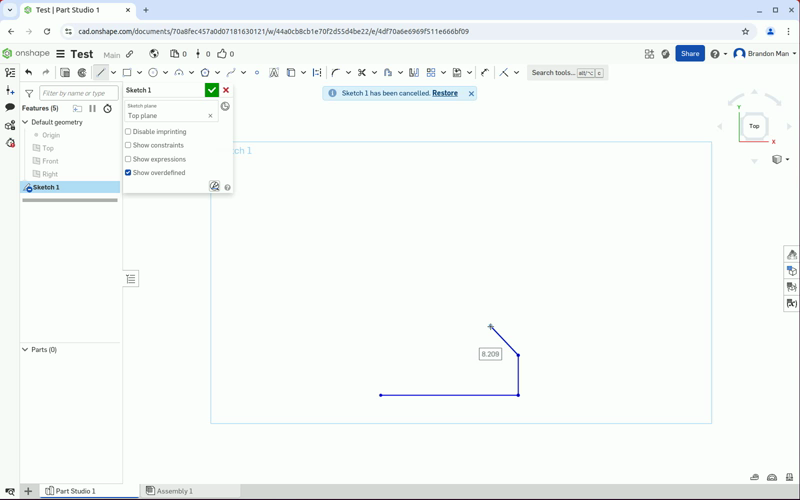
key_down(shift)
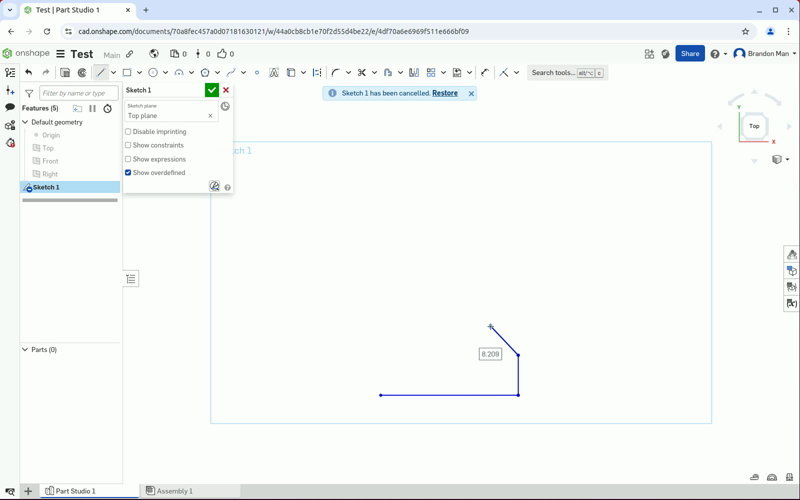
mouse_move(520, 326)
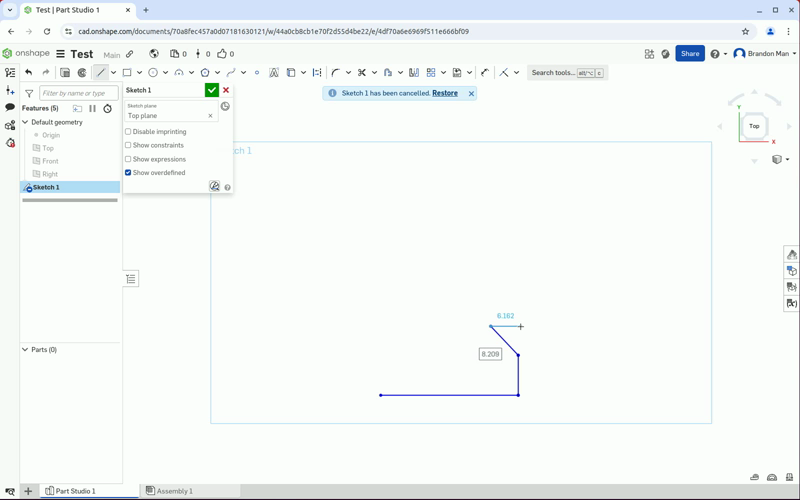
mouse_move(463, 326)
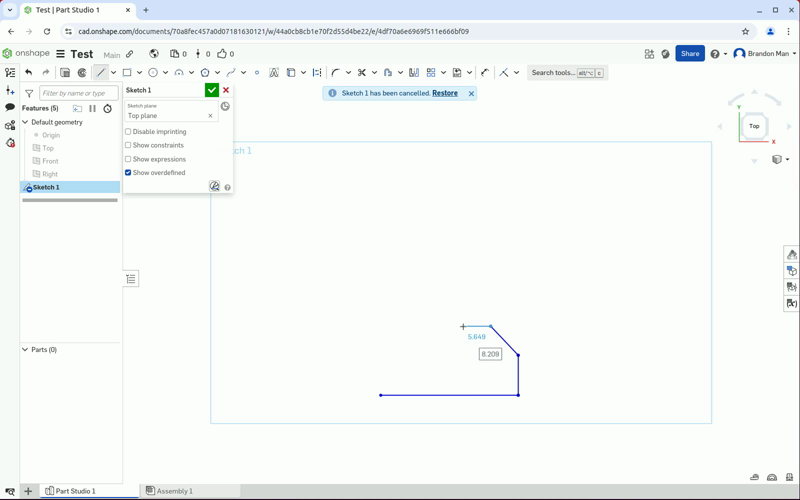
click(463, 326)
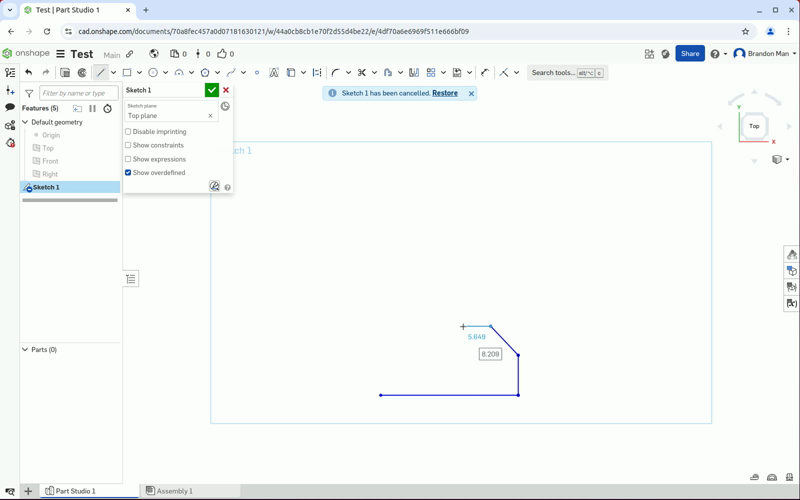
key_up(shift)
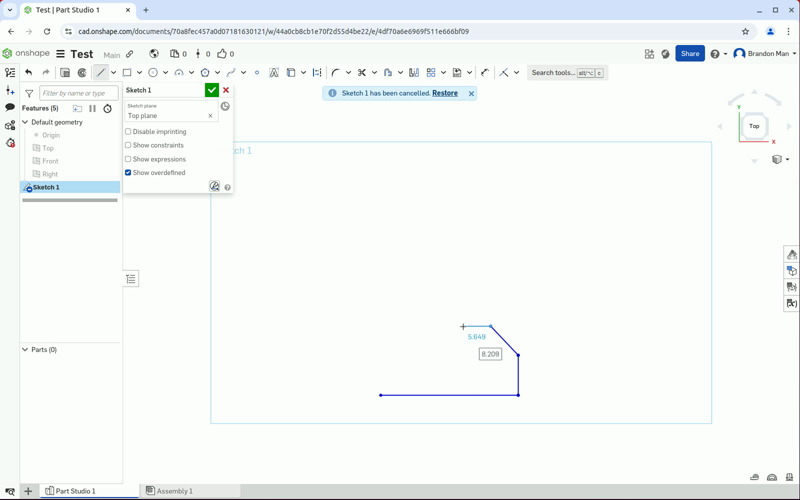
key_down(shift)
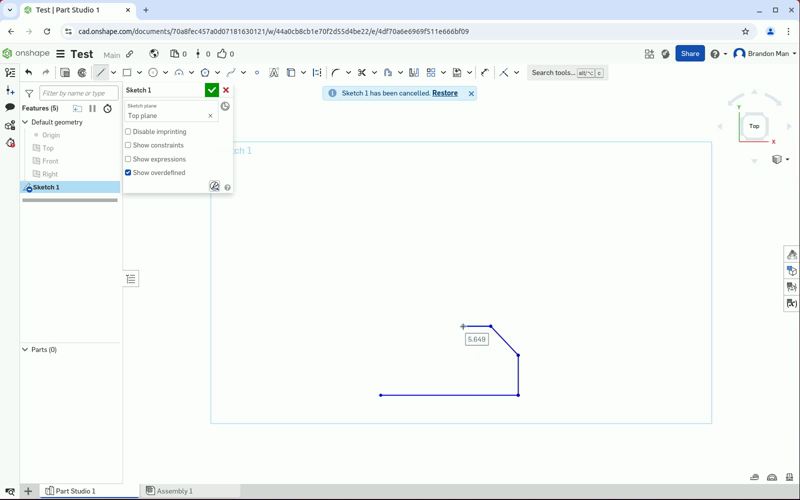
mouse_move(493, 326)
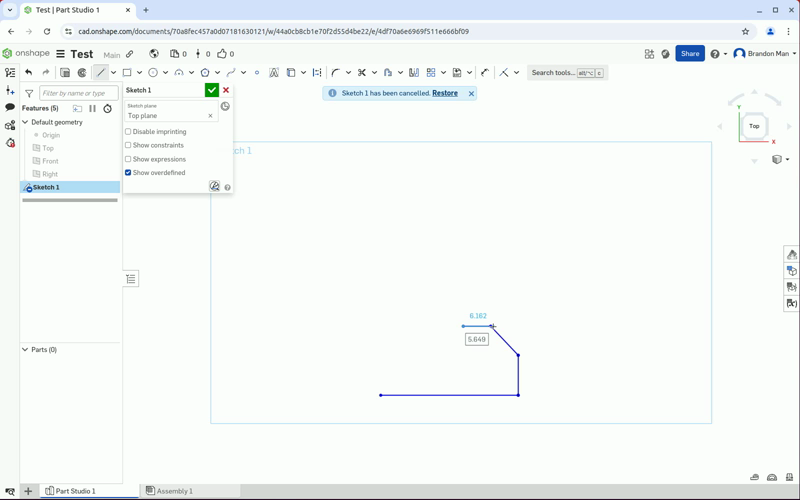
mouse_move(463, 348)
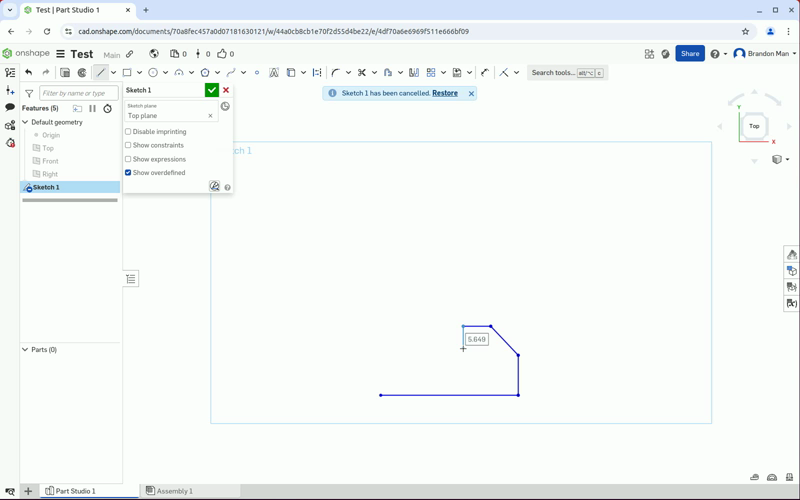
click(463, 348)
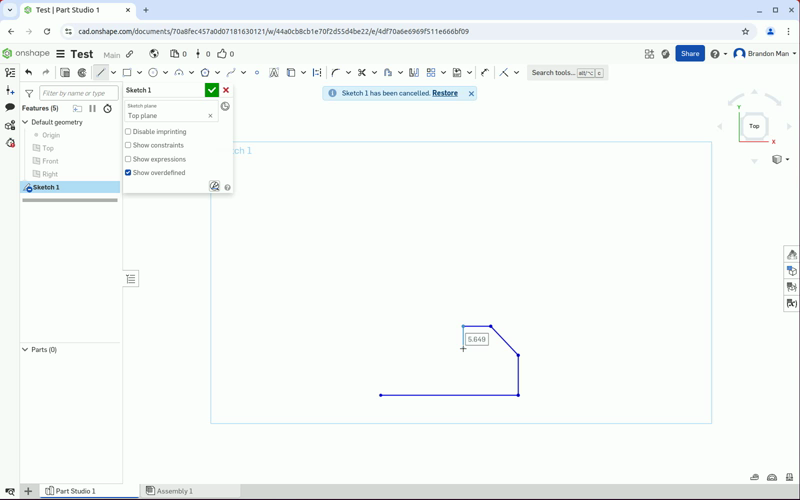
key_up(shift)
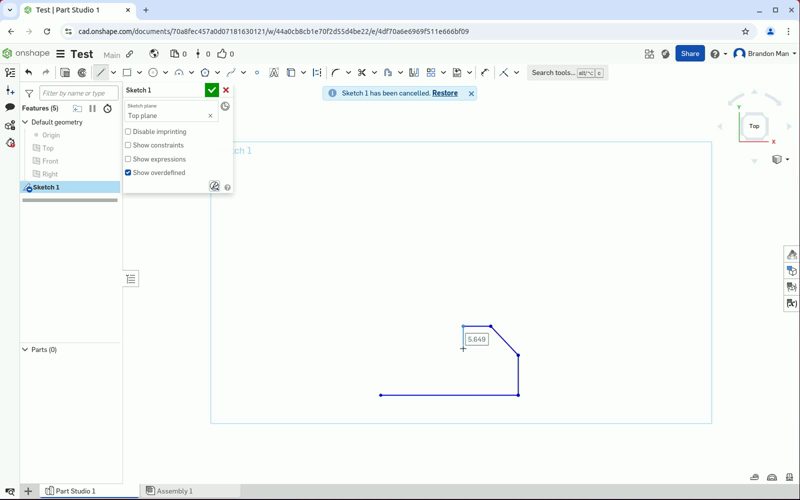
key_down(shift)
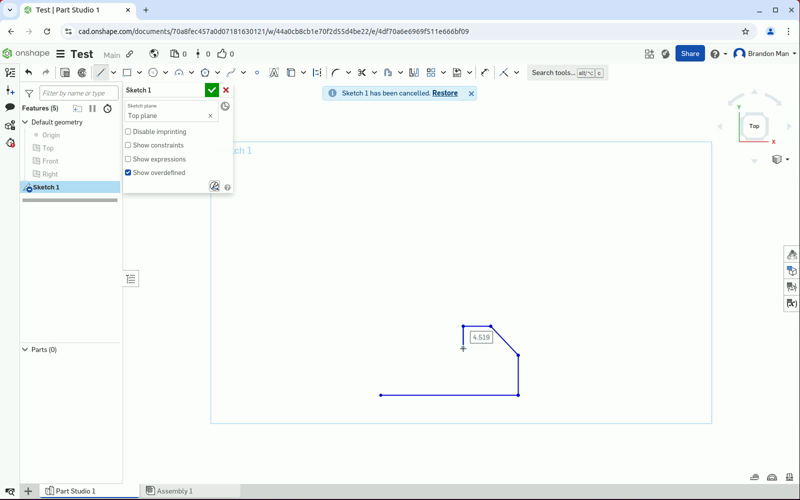
mouse_move(493, 348)
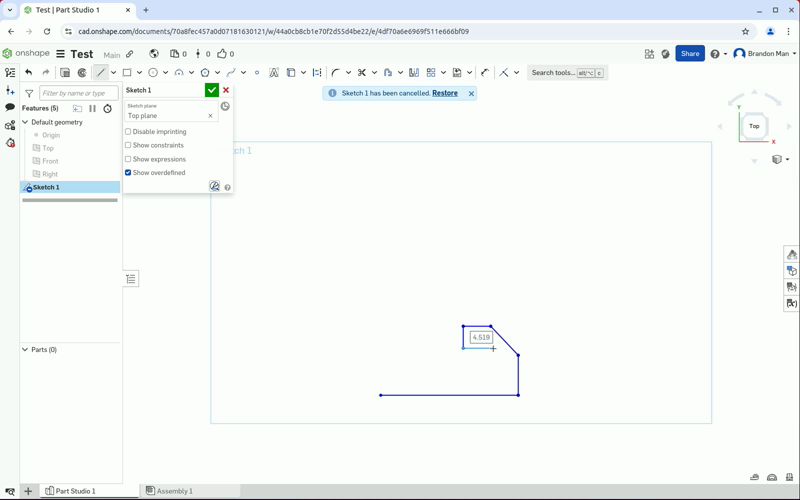
mouse_move(483, 348)
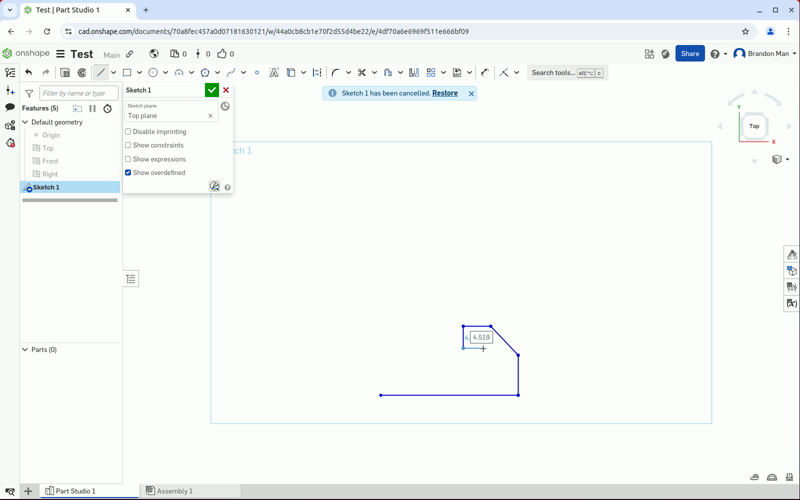
click(483, 348)
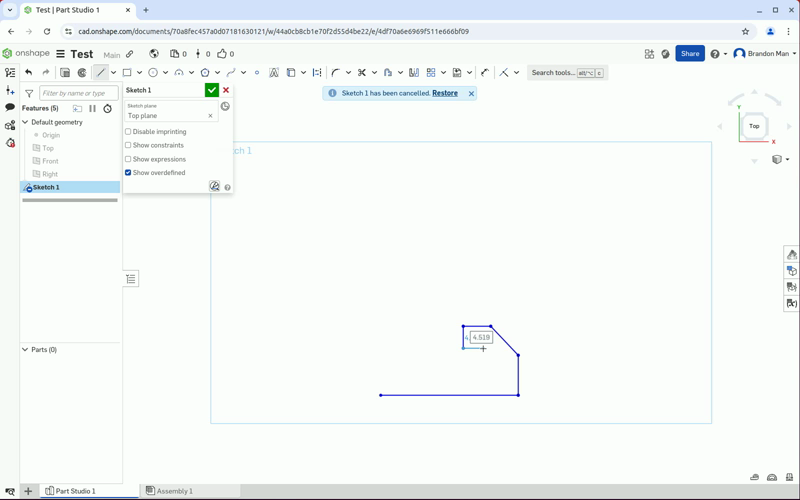
key_up(shift)
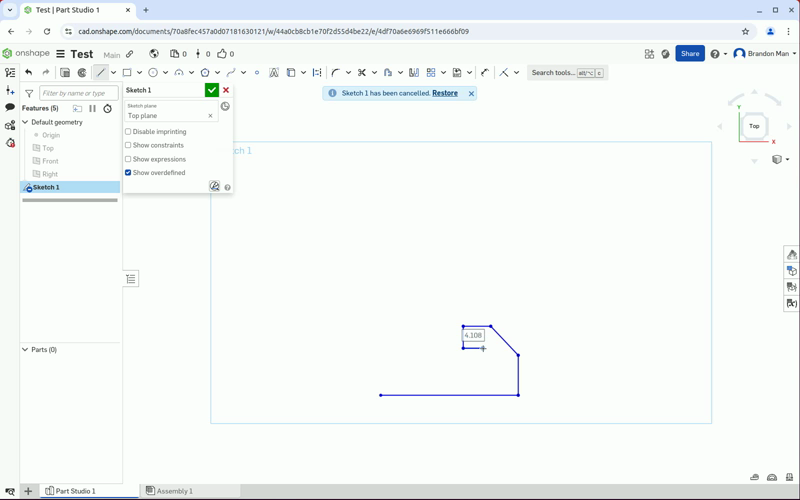
key_down(shift)
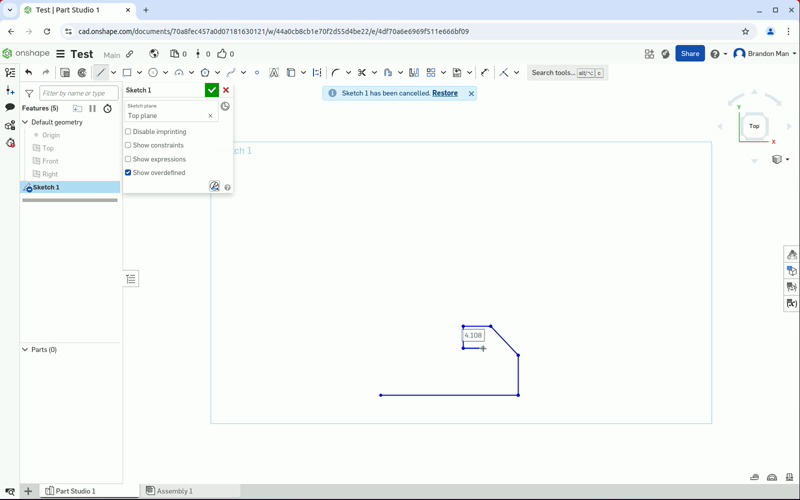
mouse_move(513, 348)
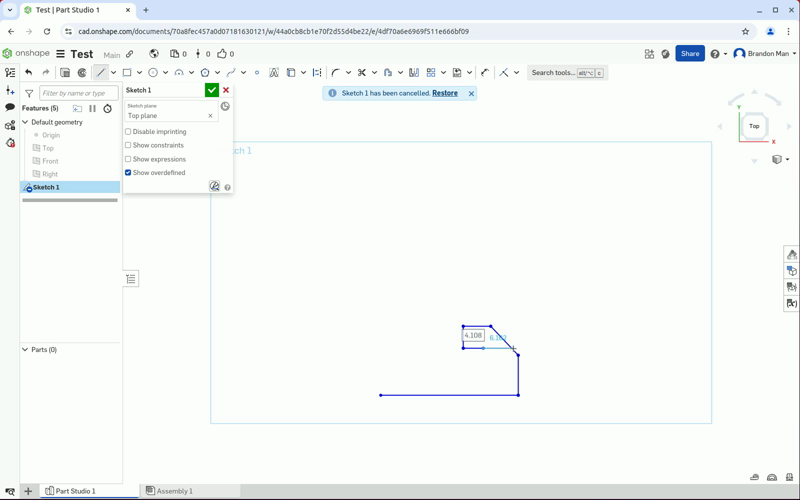
mouse_move(483, 375)
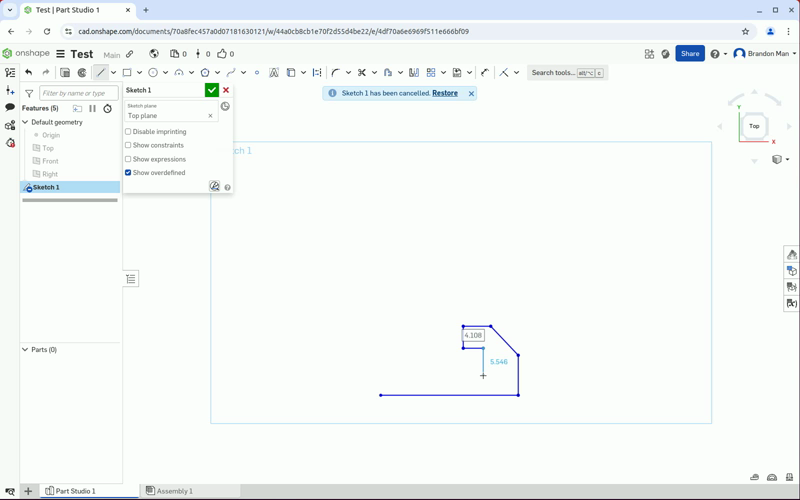
click(483, 375)
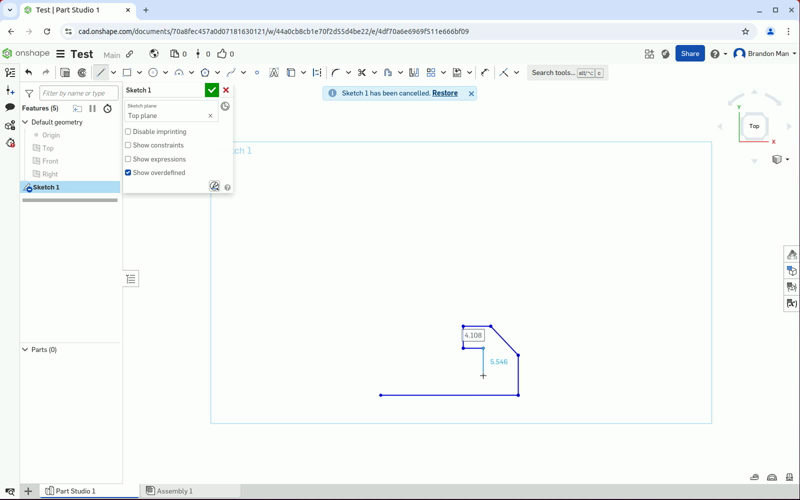
key_up(shift)
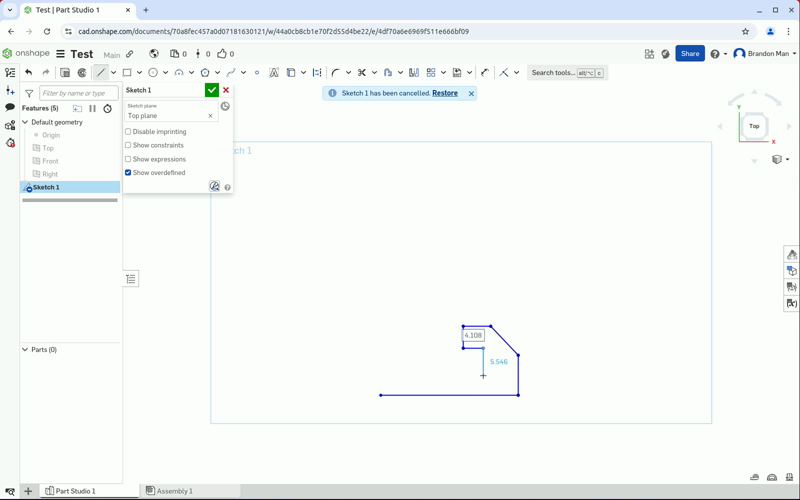
key_down(shift)
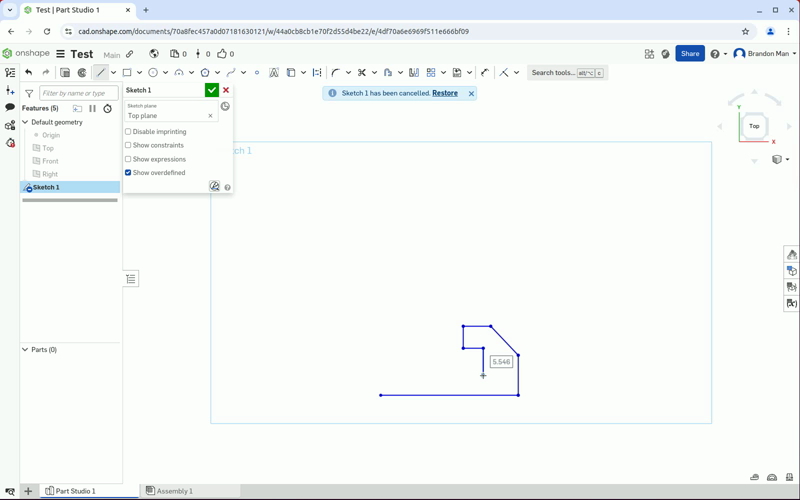
mouse_move(415, 375)
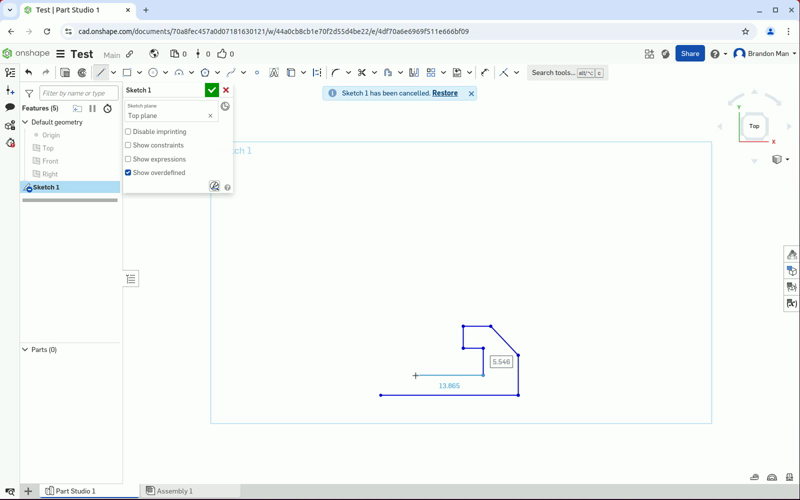
click(415, 375)
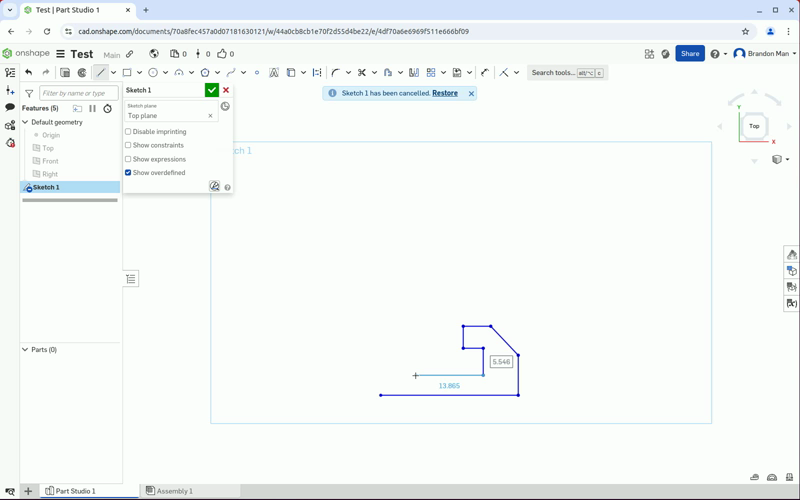
key_up(shift)
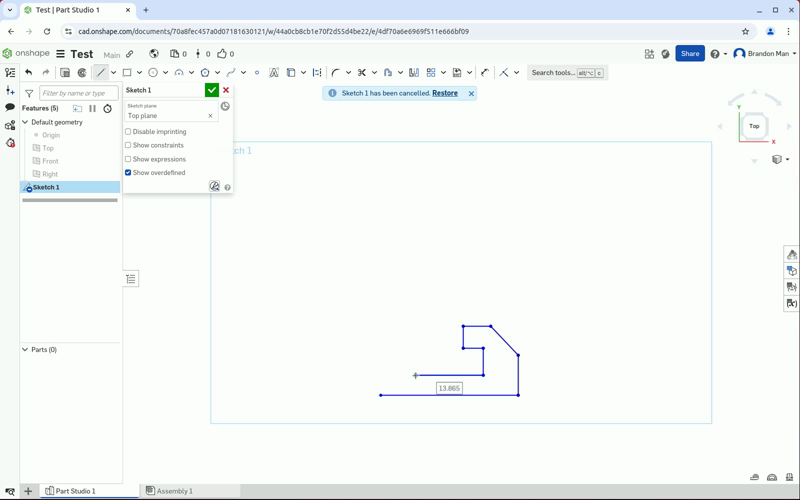
key_down(shift)
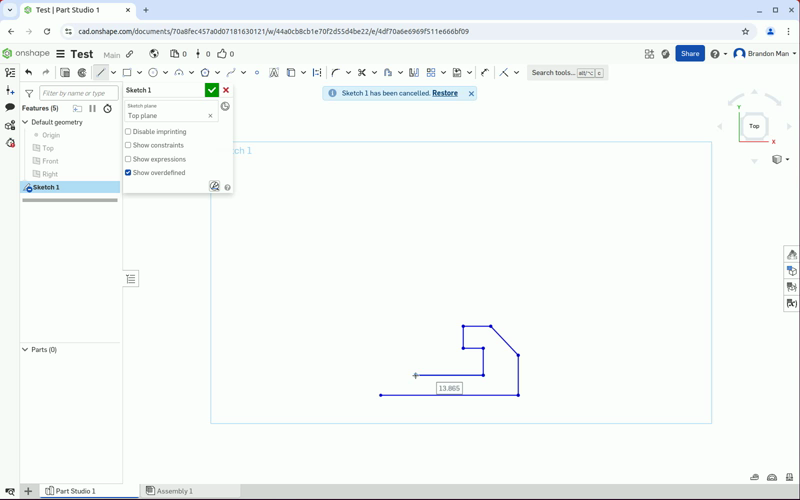
mouse_move(445, 375)
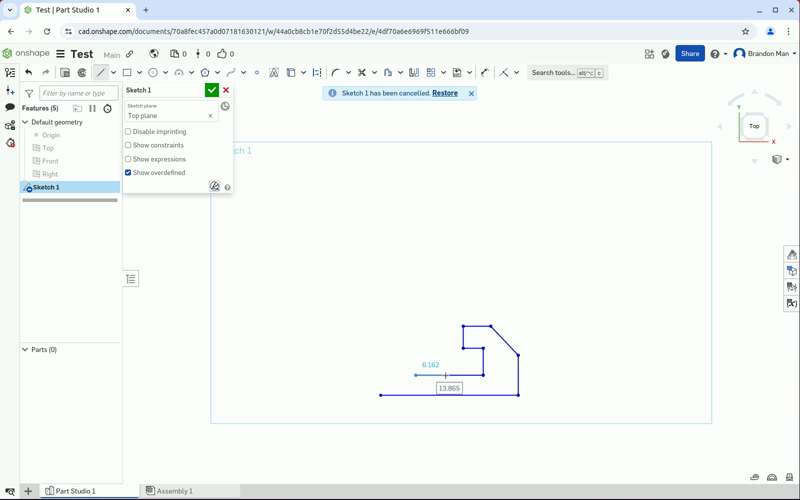
mouse_move(415, 348)
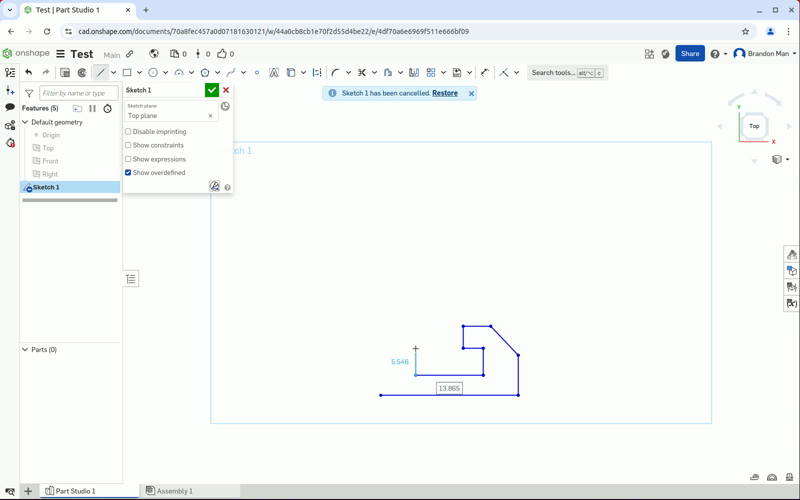
click(415, 348)
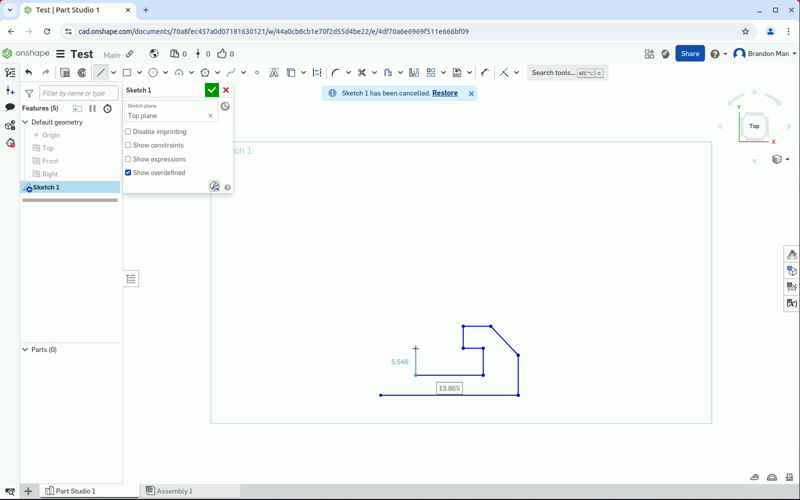
key_up(shift)
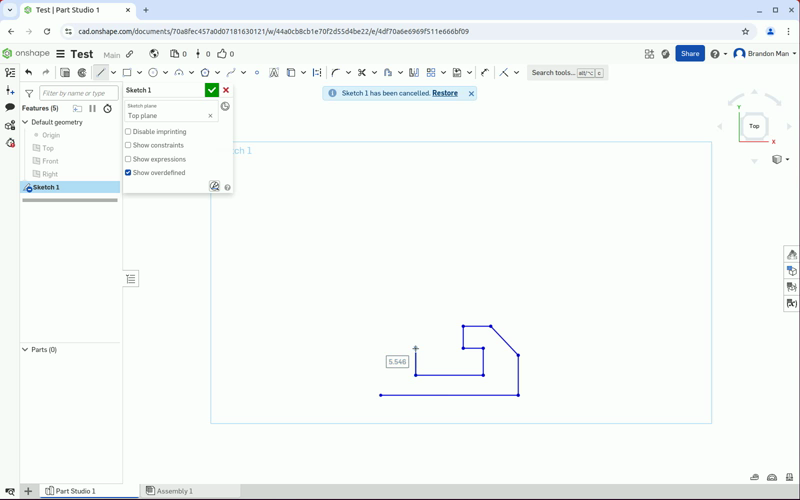
key_down(shift)
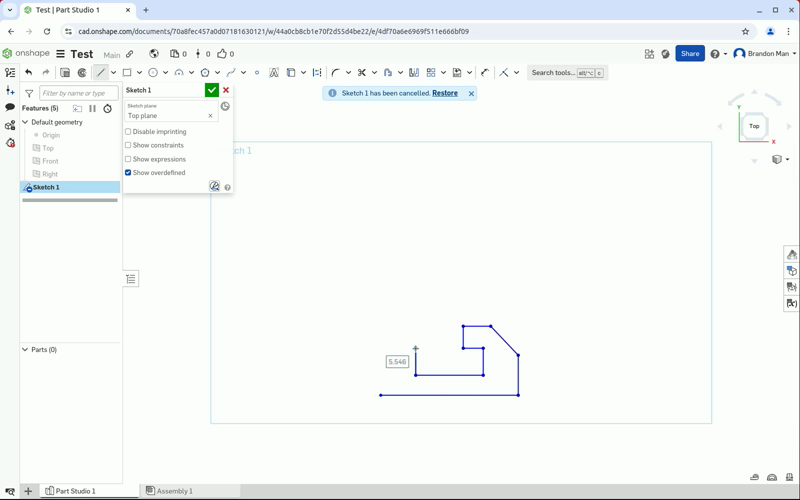
mouse_move(445, 348)
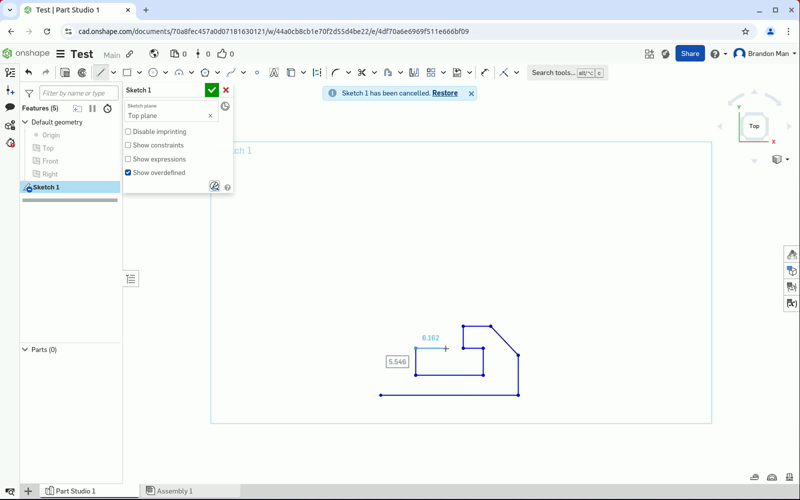
mouse_move(435, 348)
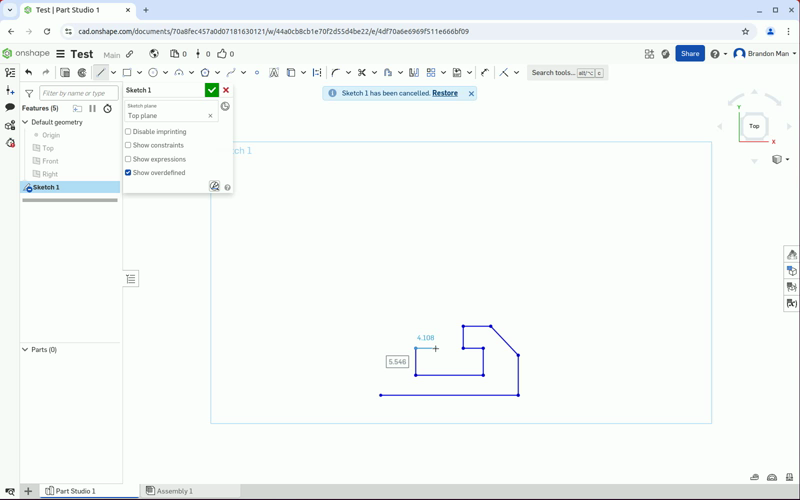
click(435, 348)
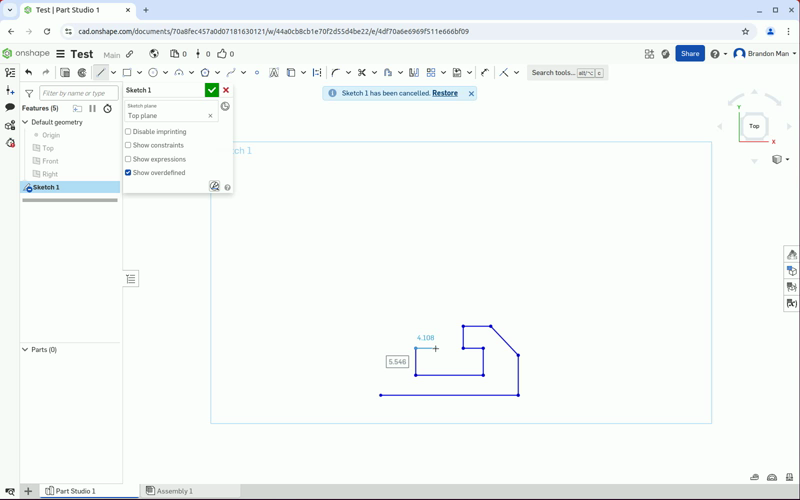
key_up(shift)
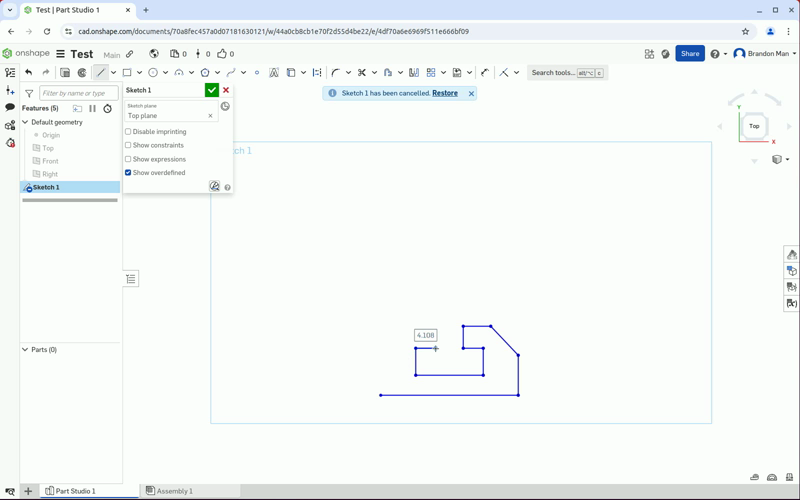
key_down(shift)
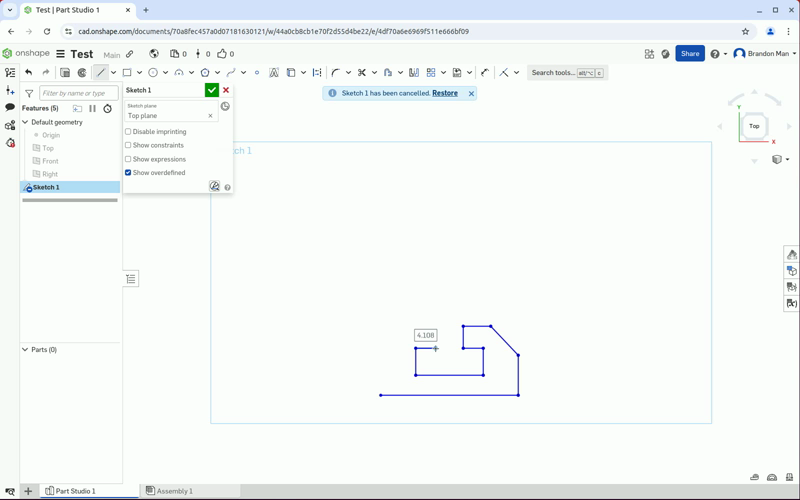
mouse_move(465, 348)
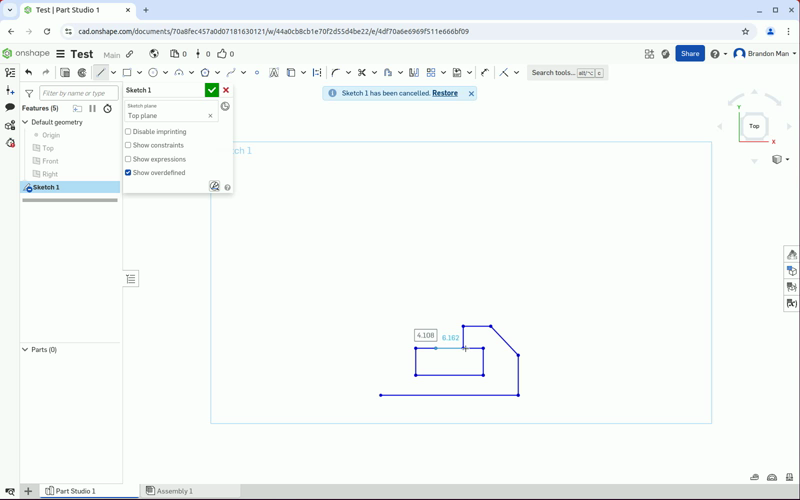
mouse_move(435, 326)
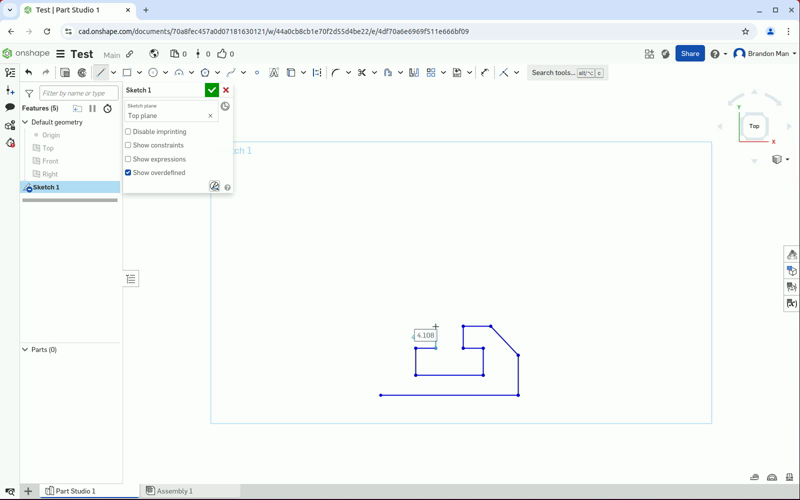
click(435, 326)
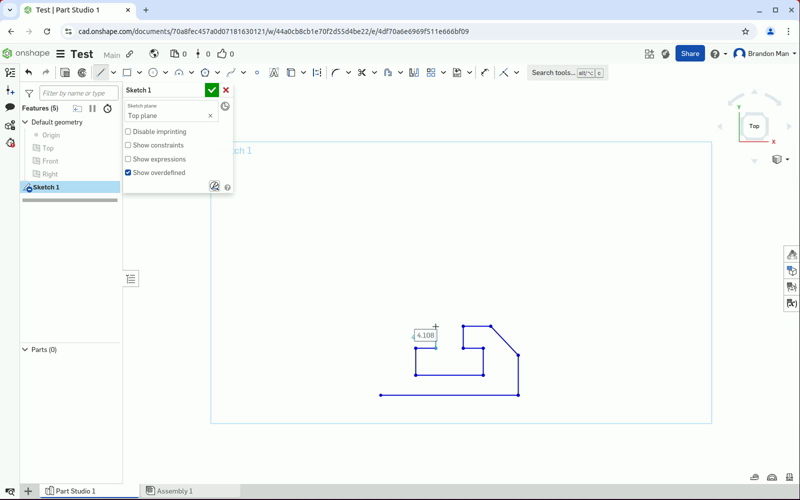
key_up(shift)
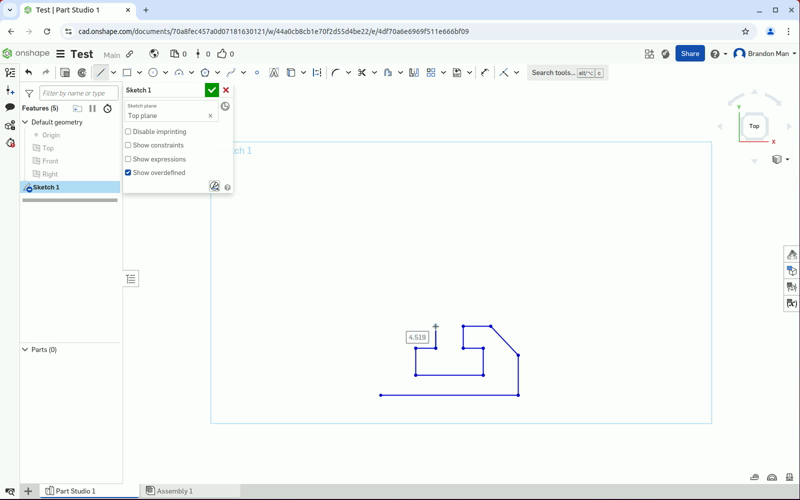
key_down(shift)
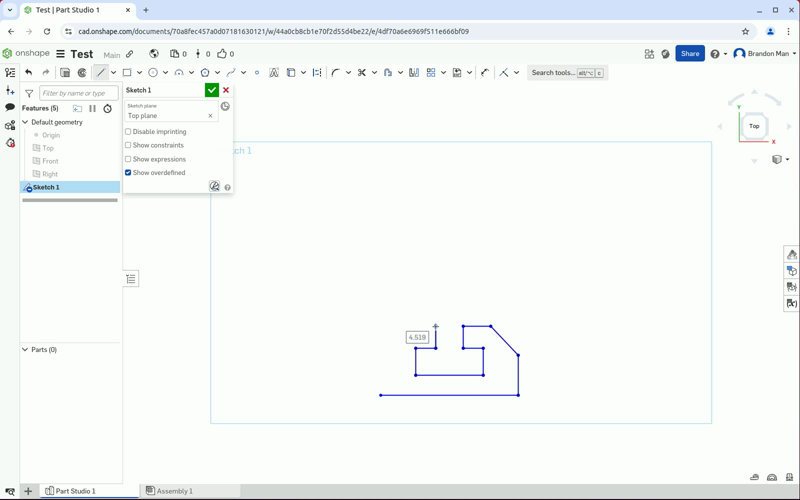
mouse_move(465, 326)
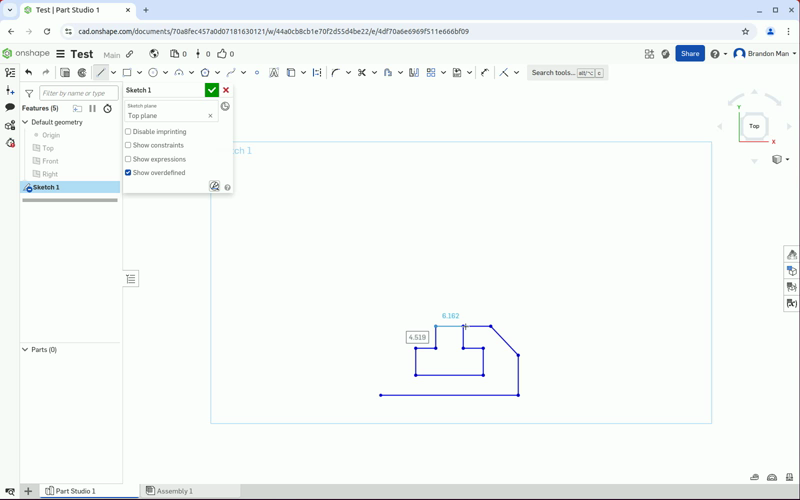
mouse_move(408, 326)
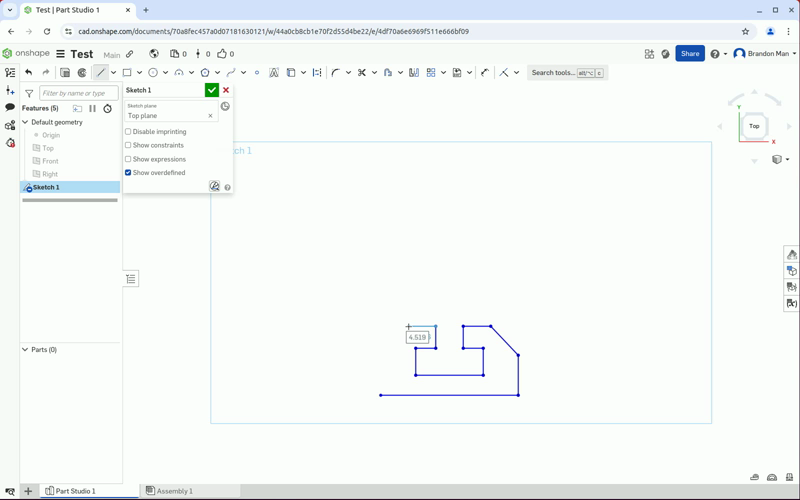
click(408, 326)
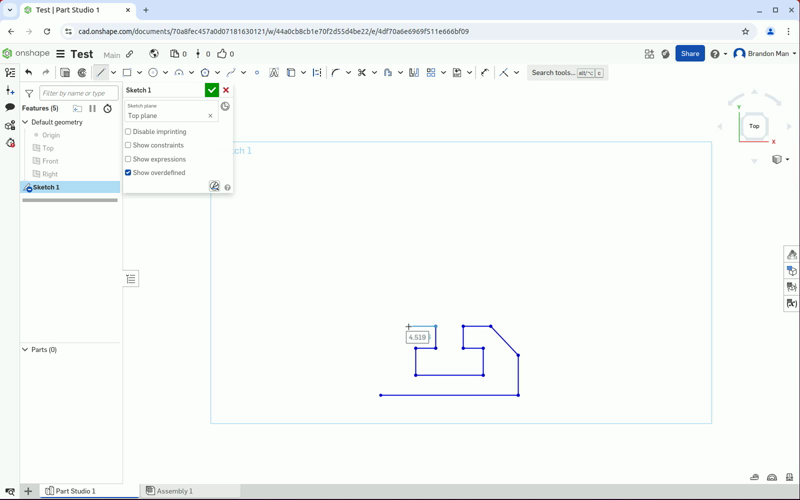
key_up(shift)
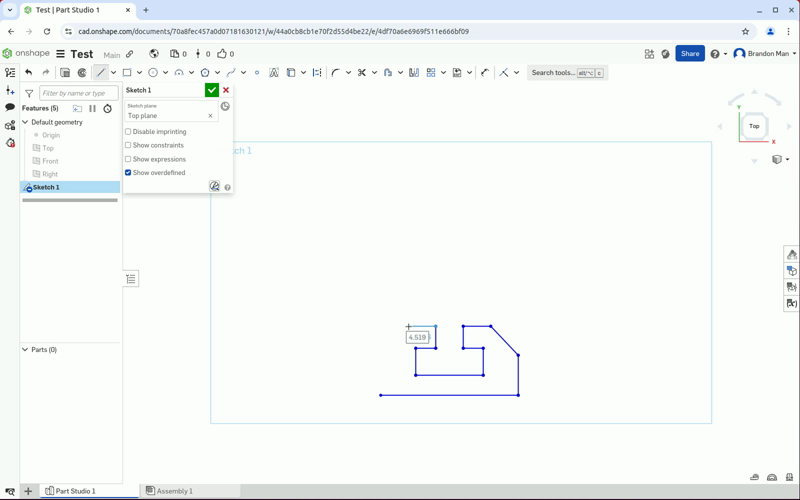
key_down(shift)
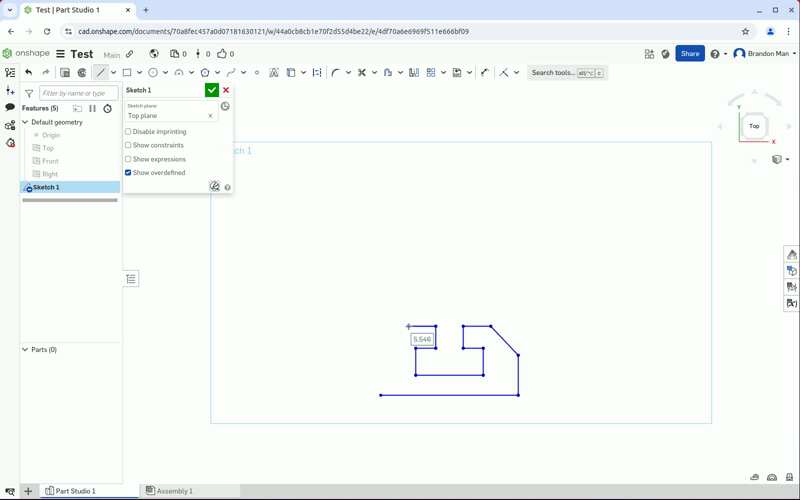
mouse_move(438, 326)
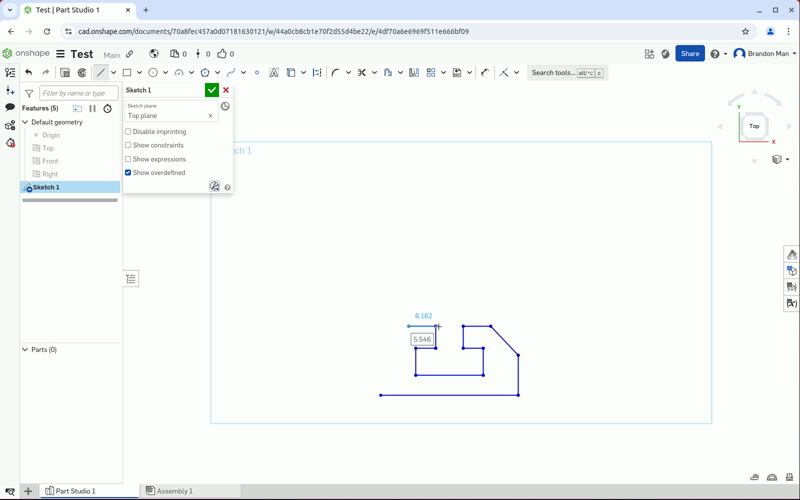
mouse_move(380, 355)
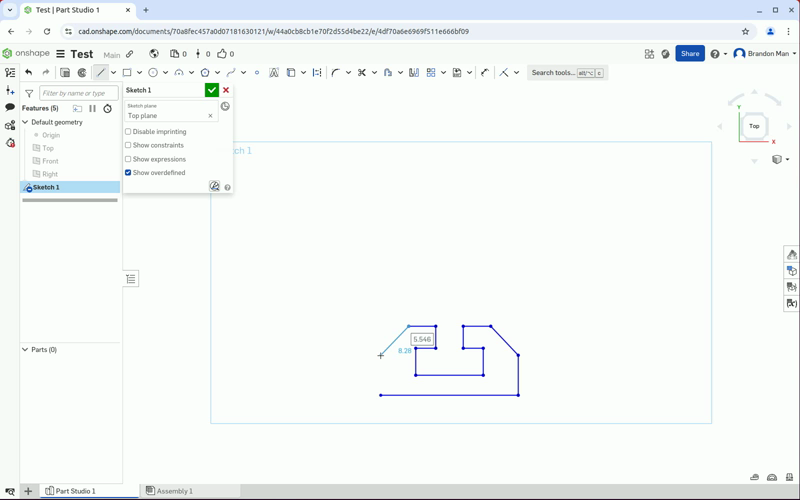
click(380, 355)
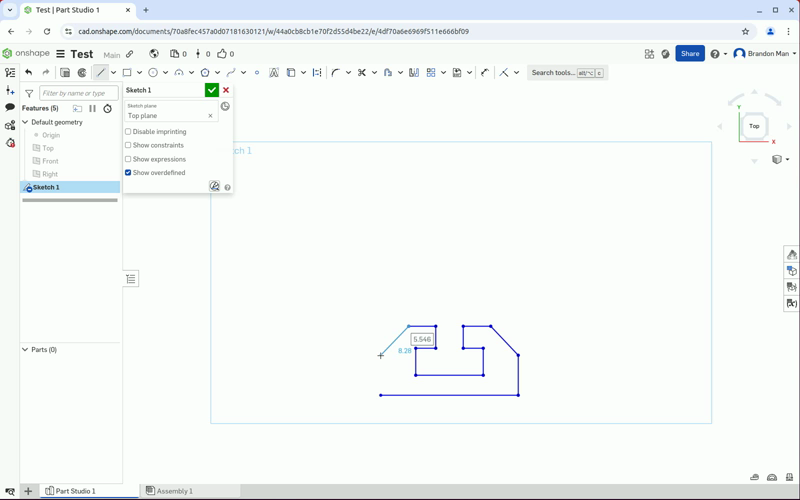
key_up(shift)
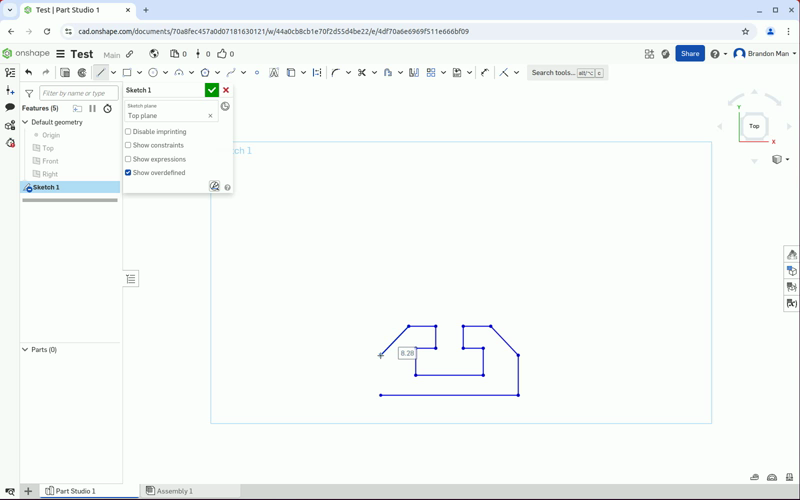
mouse_move(410, 355)
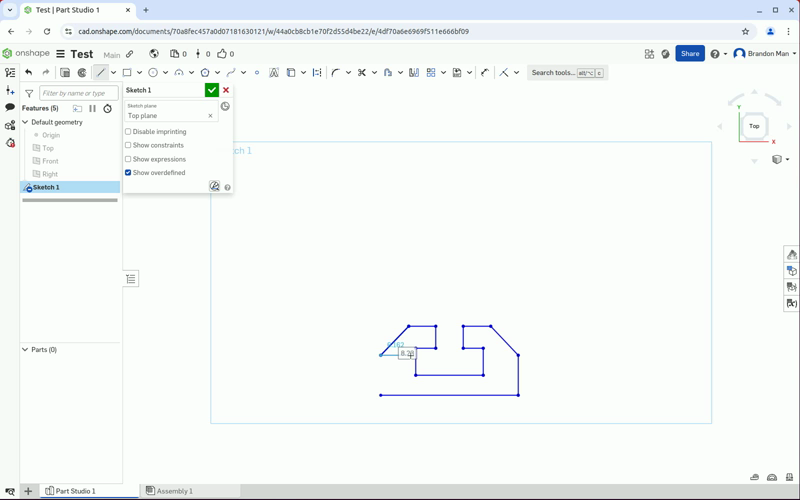
key_down(shift)
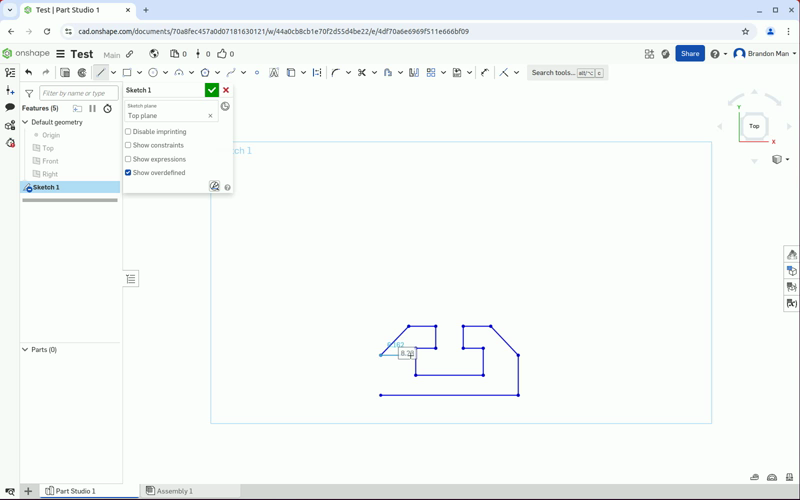
mouse_move(380, 395)
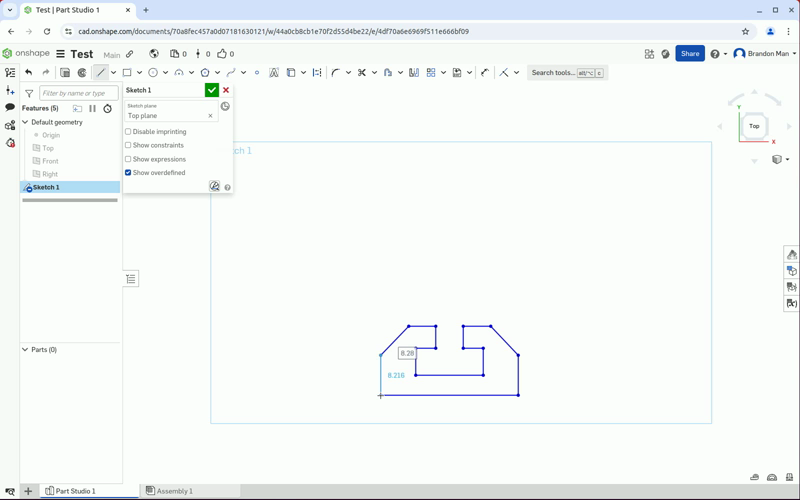
key_up(shift)
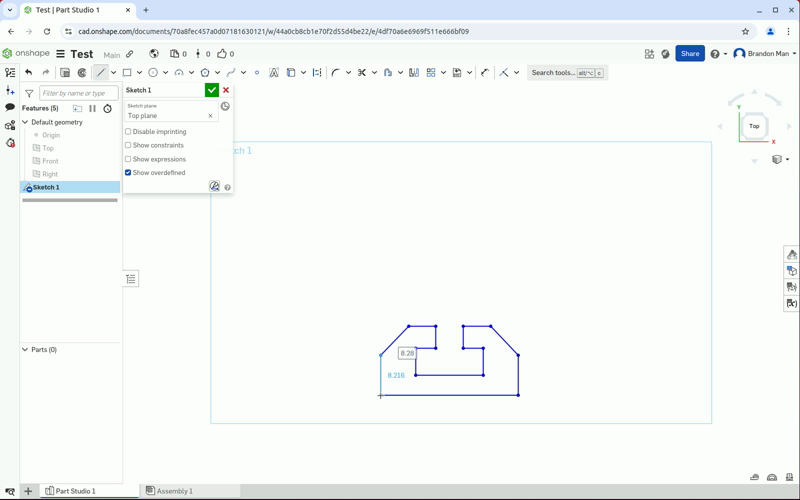
click(380, 395)
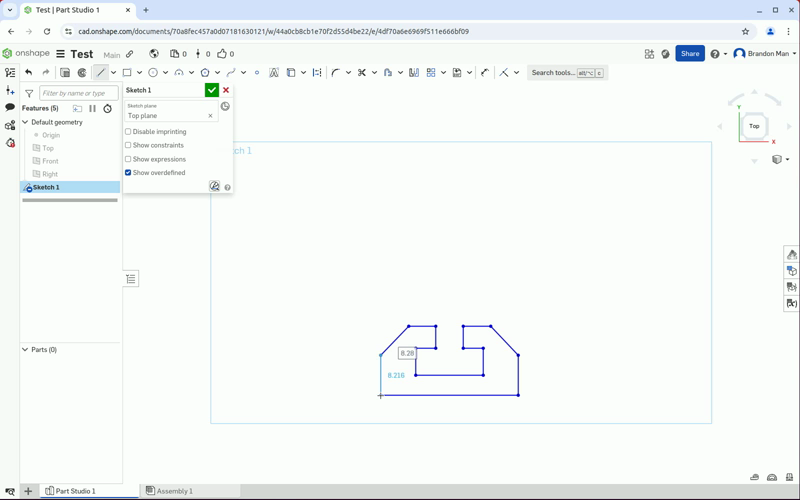
key(esc)
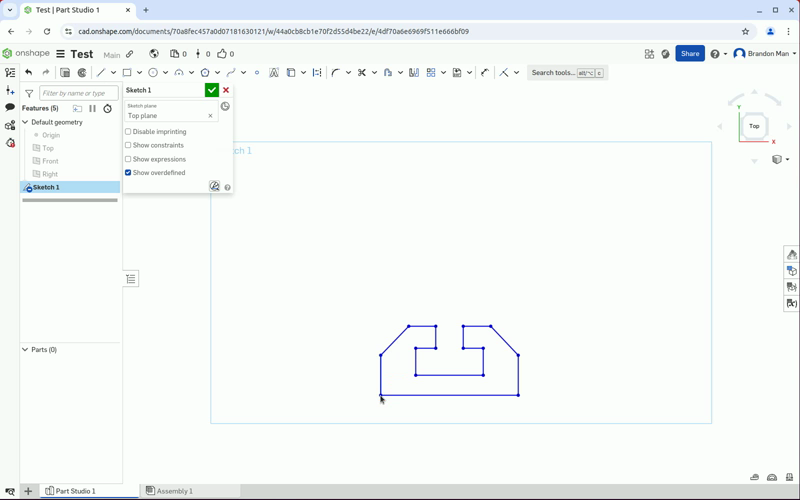
mouse_move(391, 360)
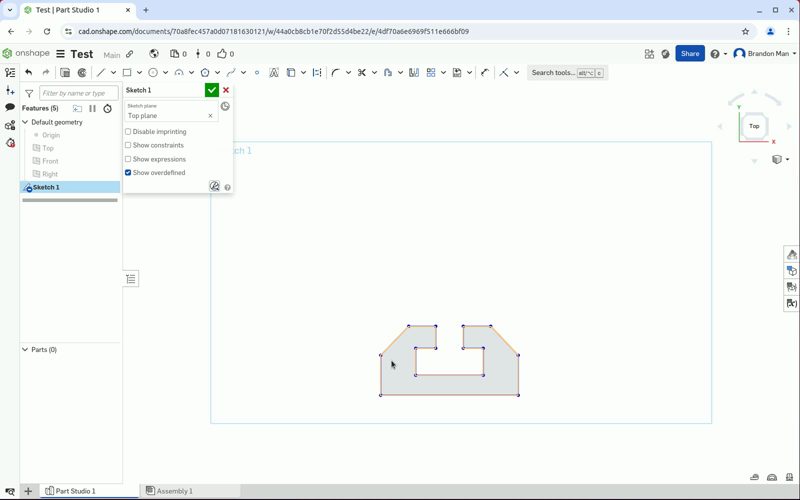
click(391, 360)
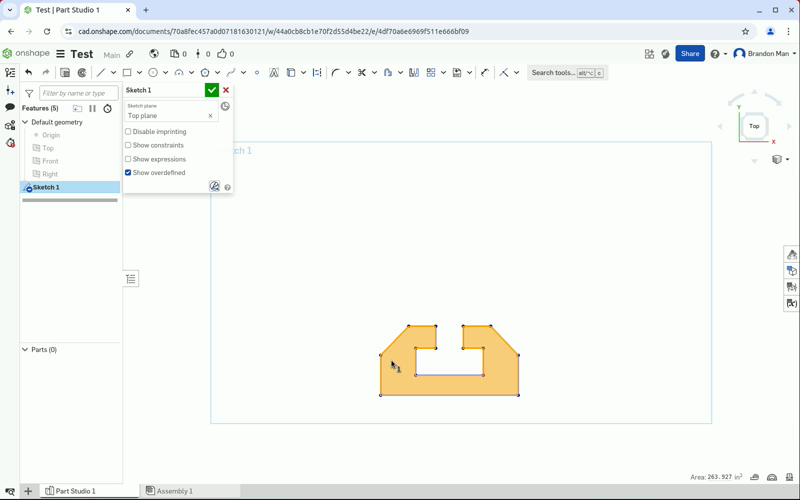
mouse_move(73, 352)
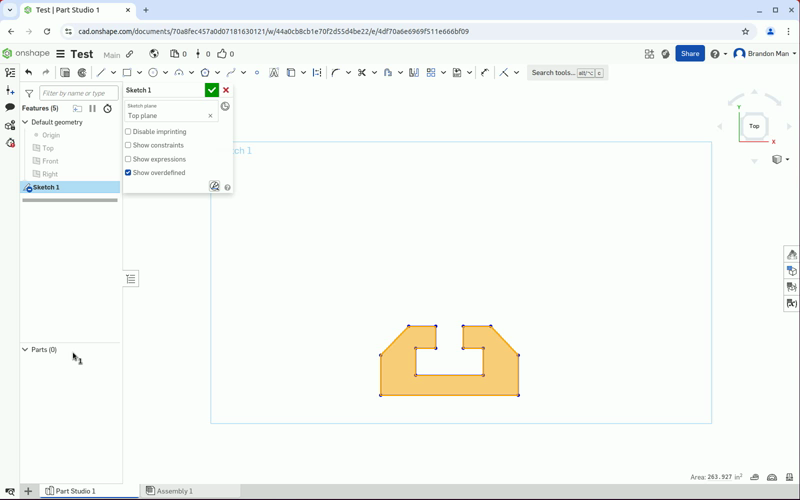
key(shift+y)
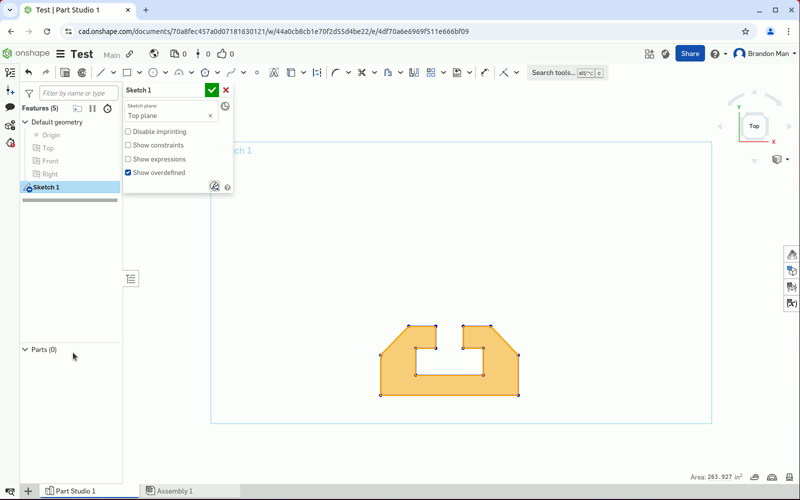
key(shift+e)
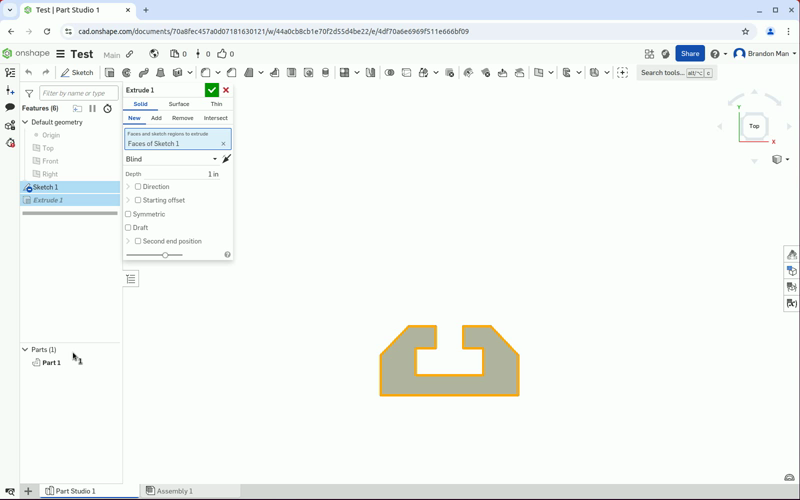
mouse_move(143, 106)
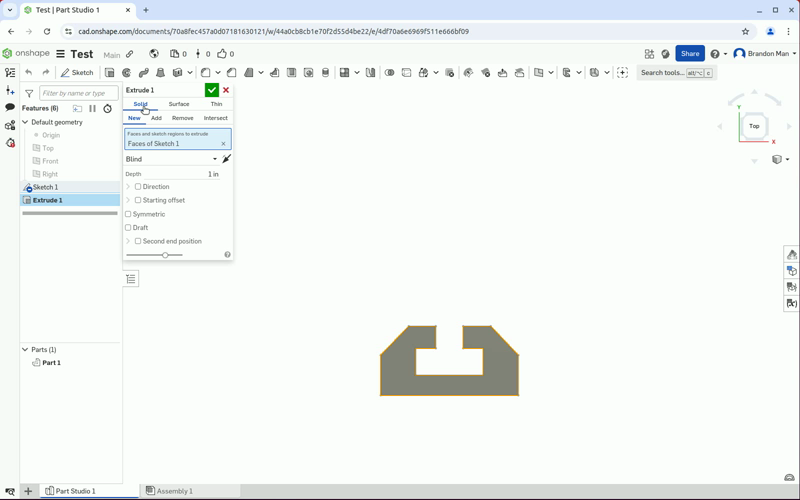
click(143, 106)
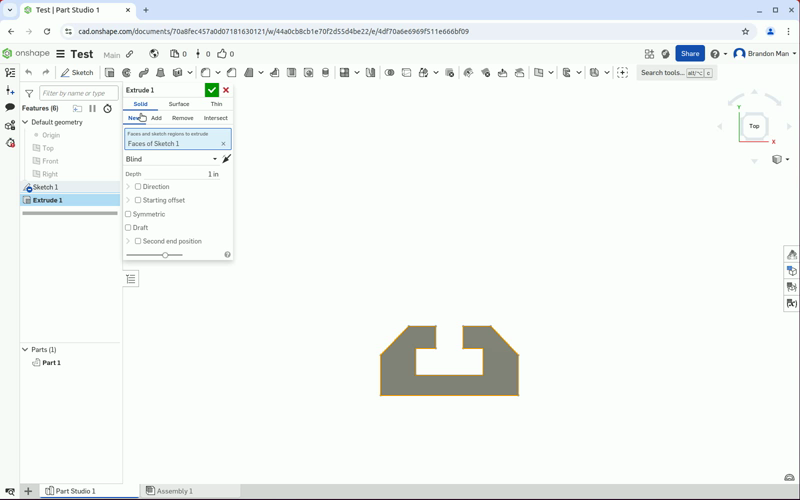
mouse_move(137, 120)
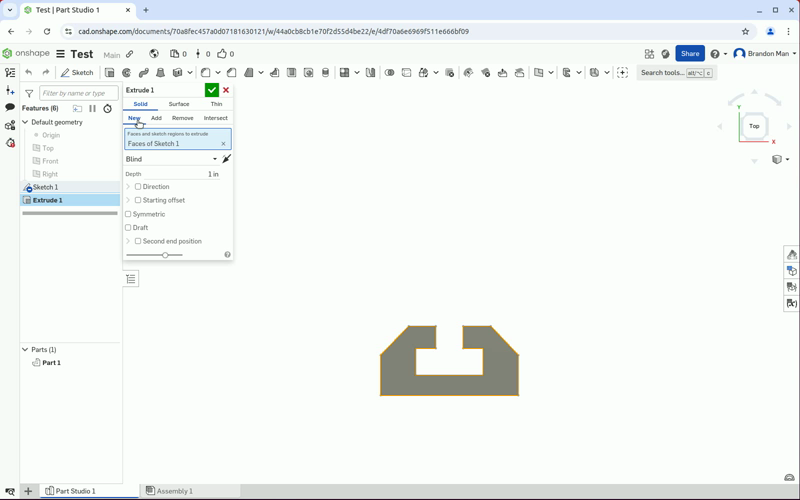
click(137, 120)
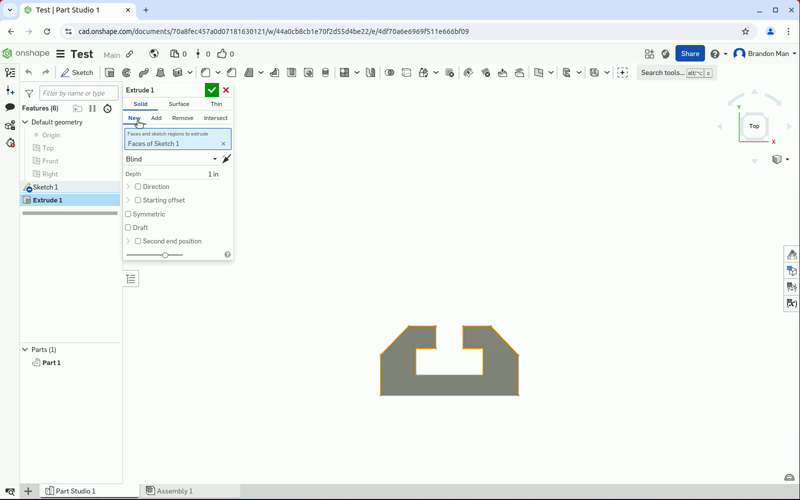
key(tab, 4)
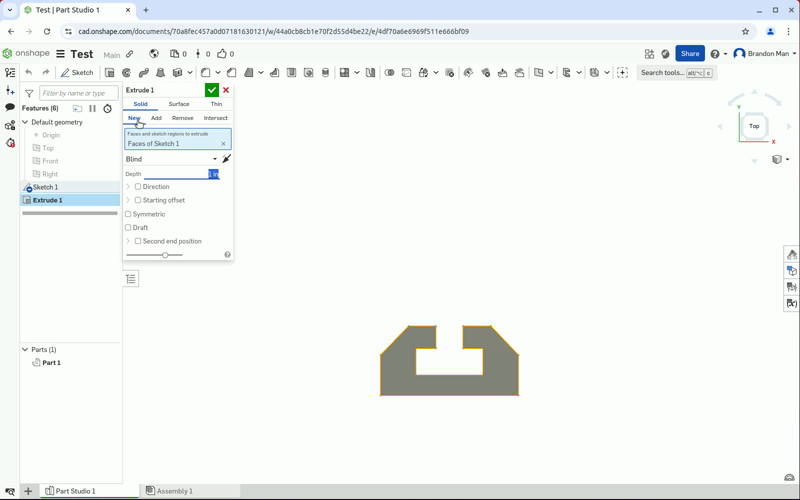
text(6.981)
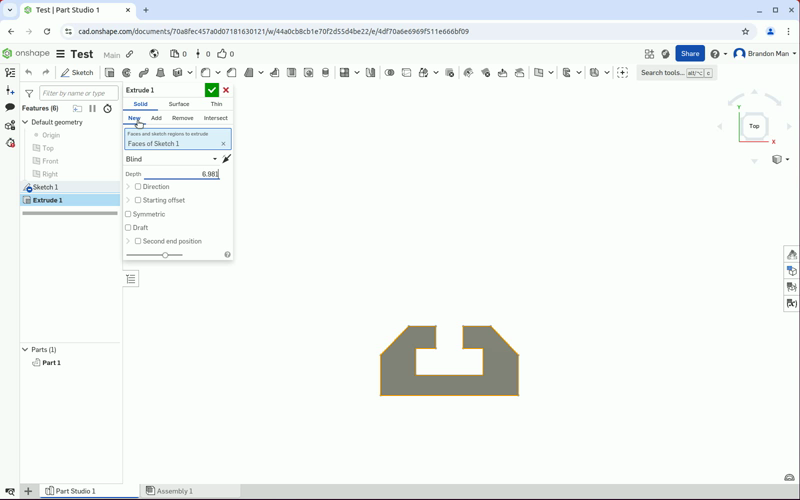
key(enter)
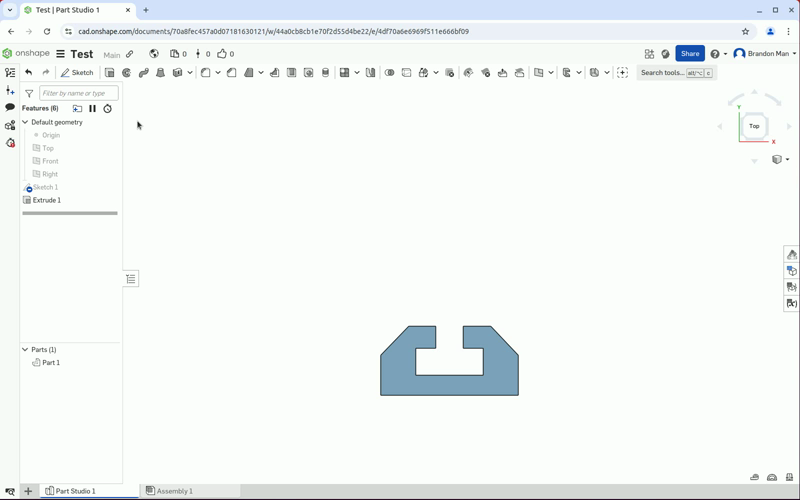
key(shift+h)
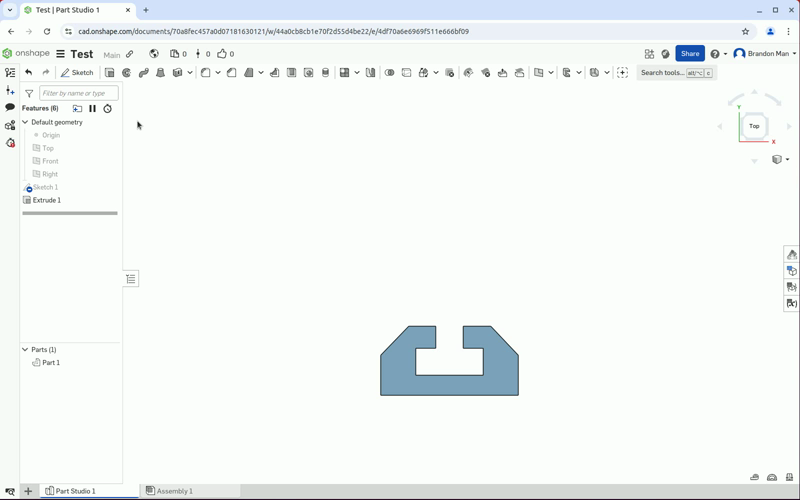
key(shift+h)
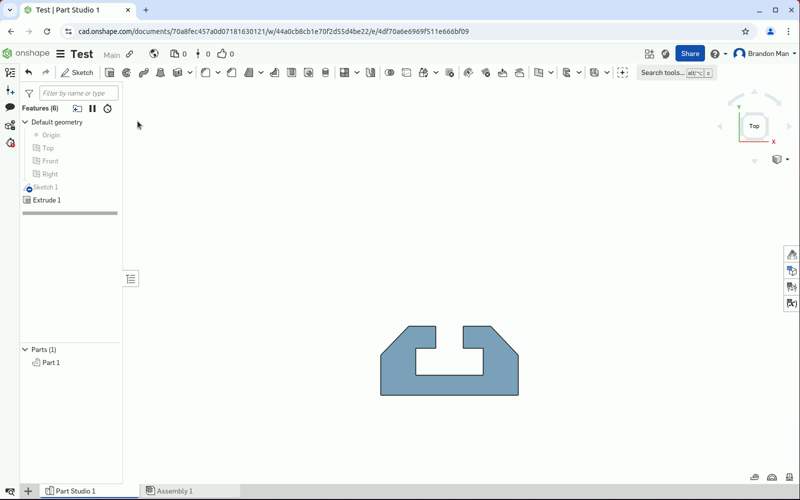
mouse_move(73, 189)
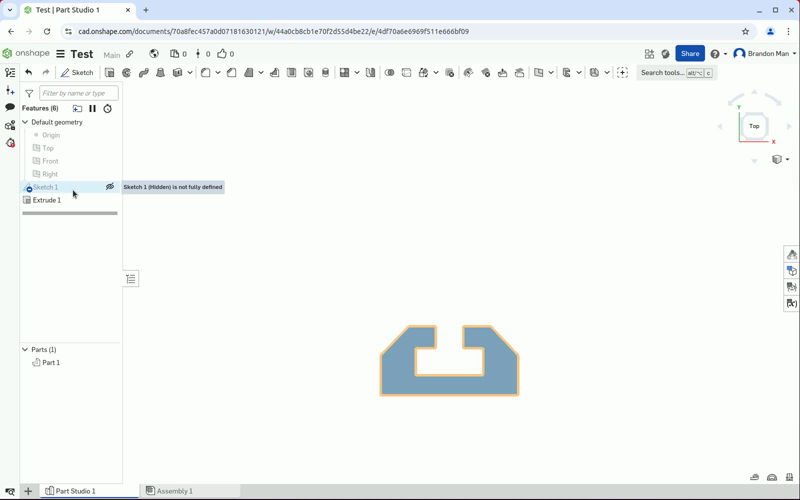
click(73, 189)
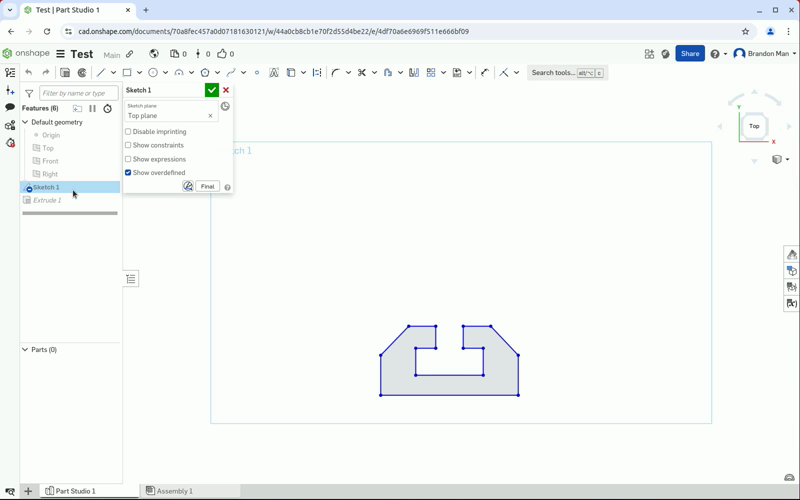
mouse_move(229, 92)
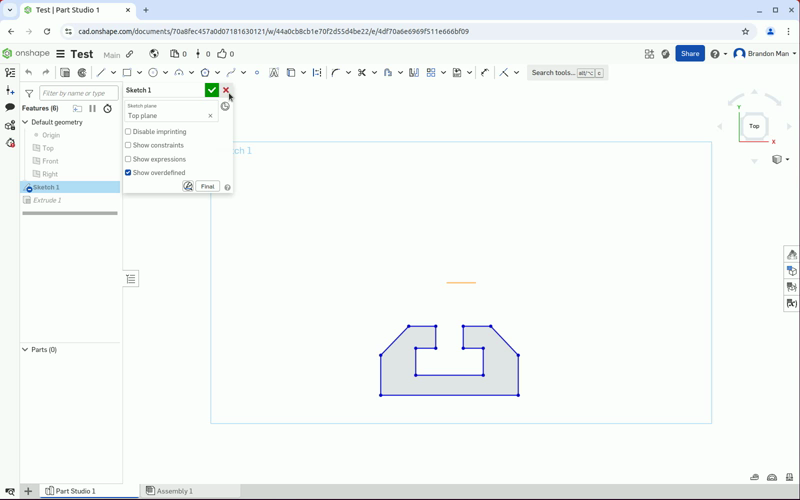
click(229, 92)
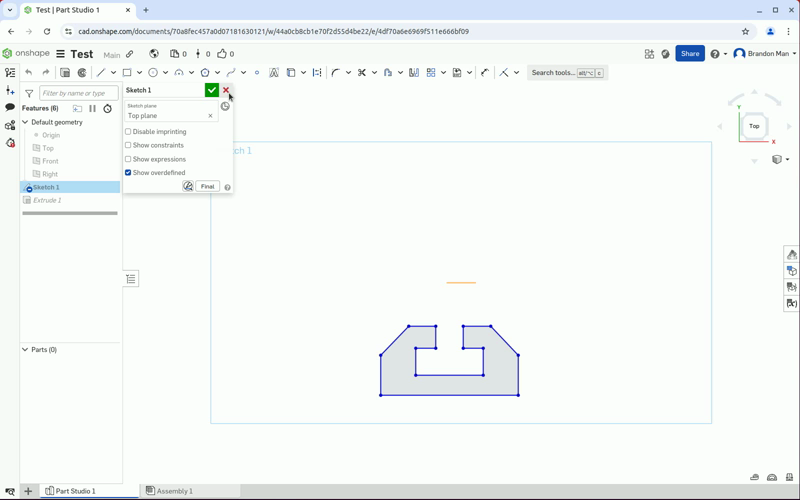
key(shift+s)
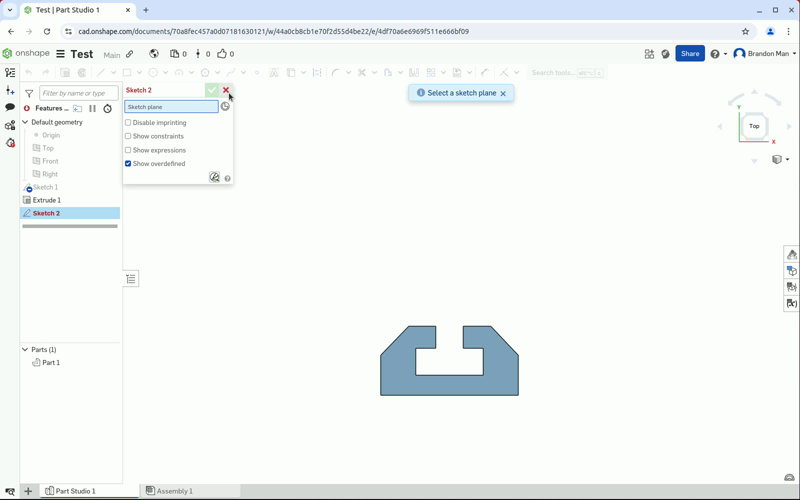
mouse_move(73, 150)
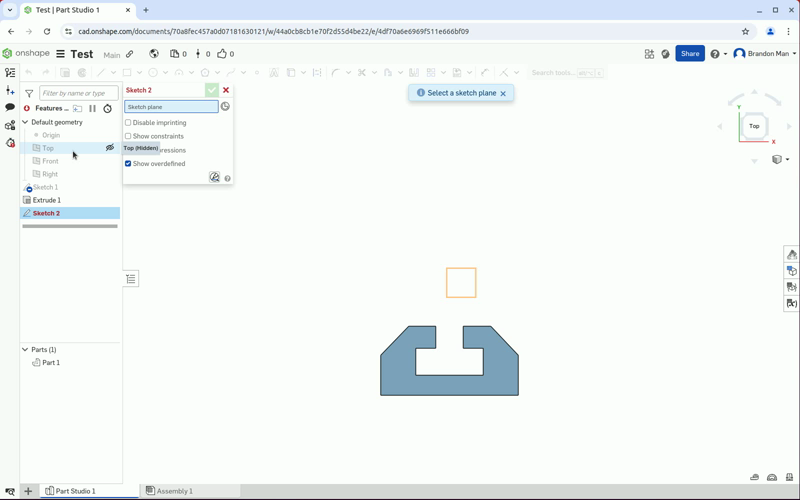
click(73, 150)
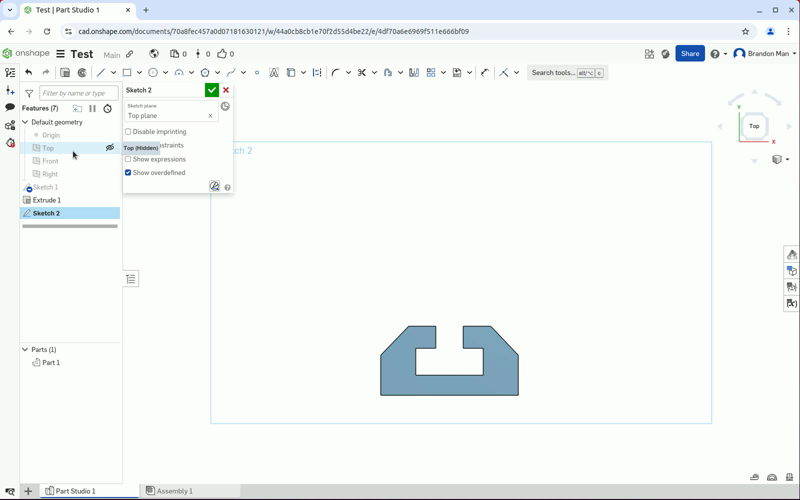
mouse_move(73, 352)
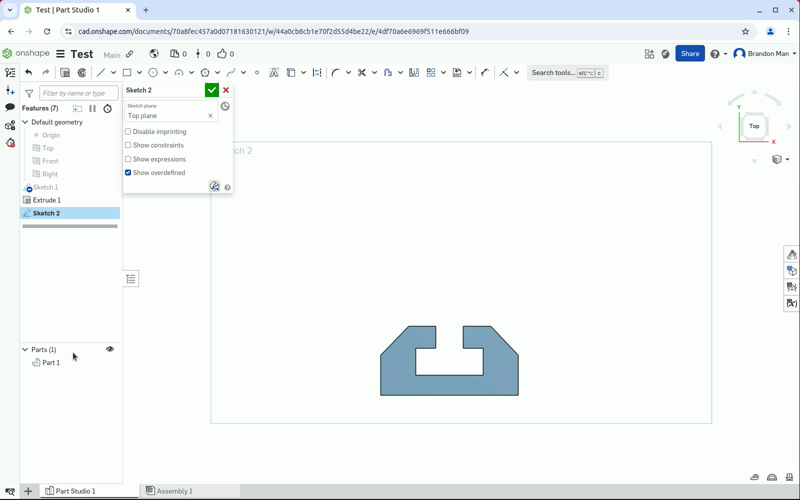
key(y)
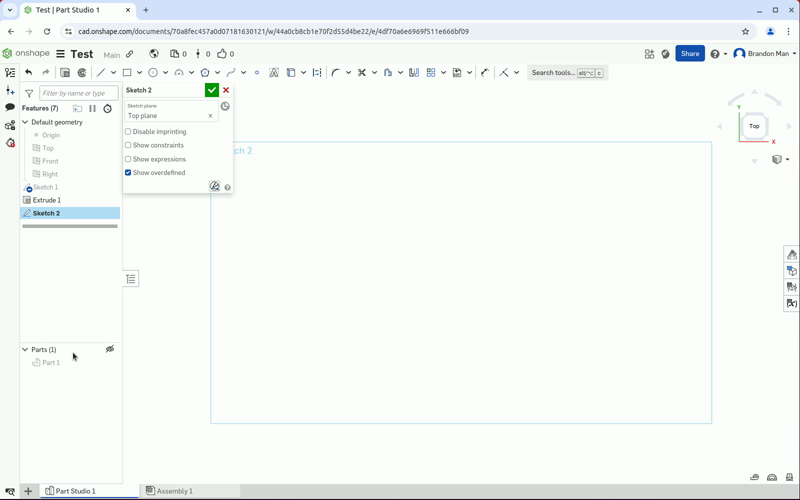
key(l)
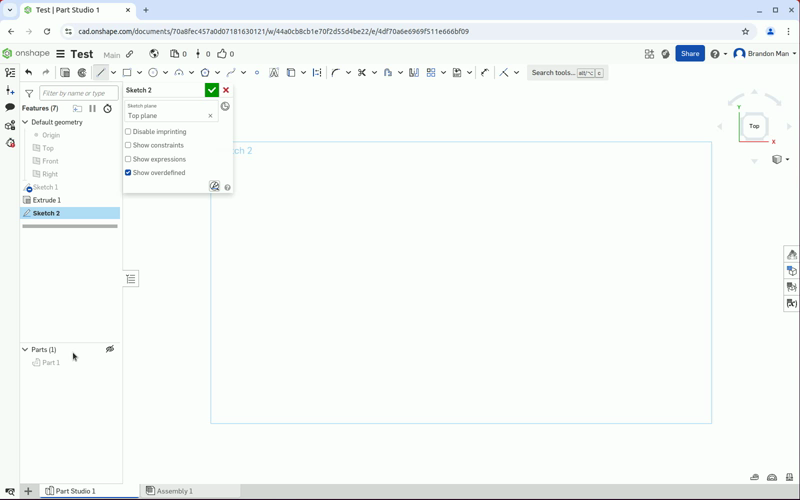
key_down(shift)
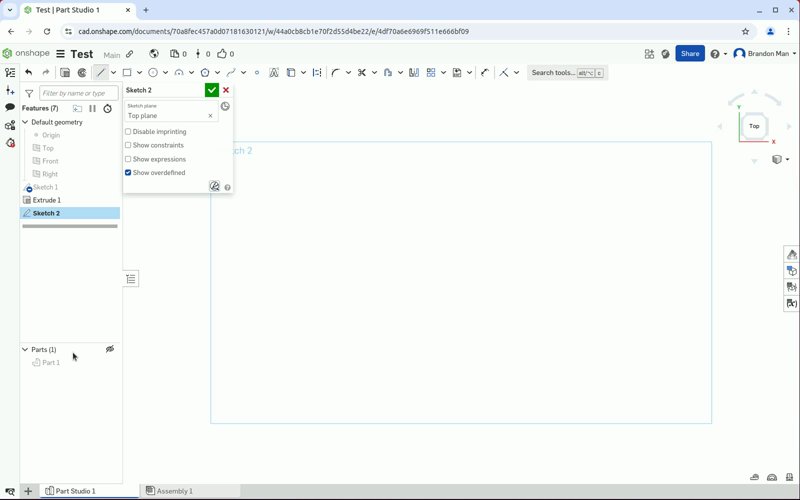
mouse_move(380, 395)
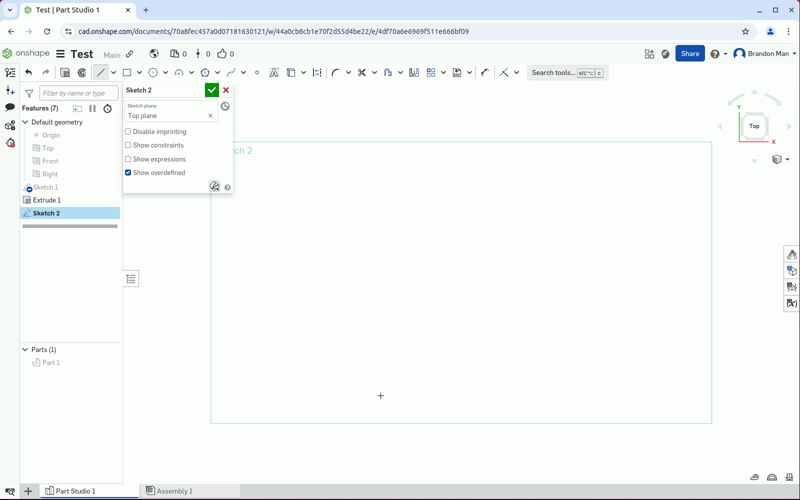
click(380, 395)
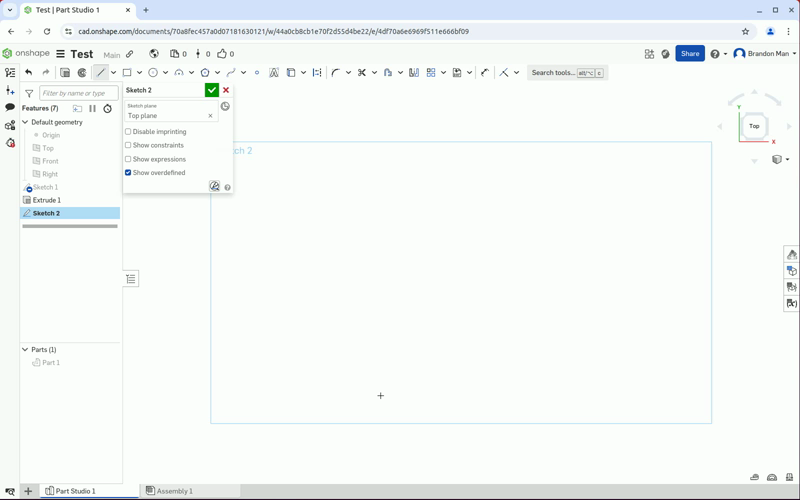
key_up(shift)
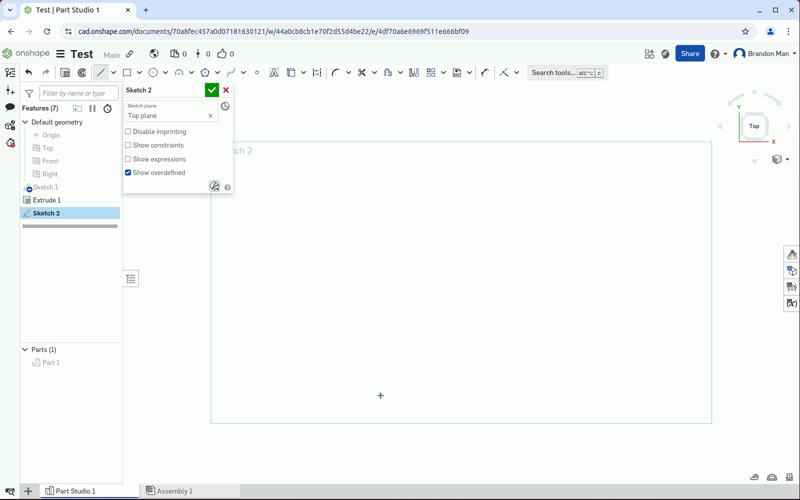
key_down(shift)
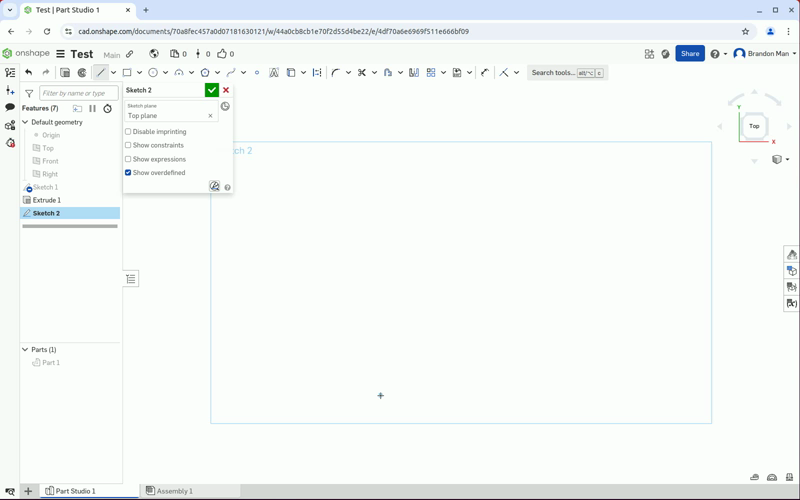
mouse_move(518, 395)
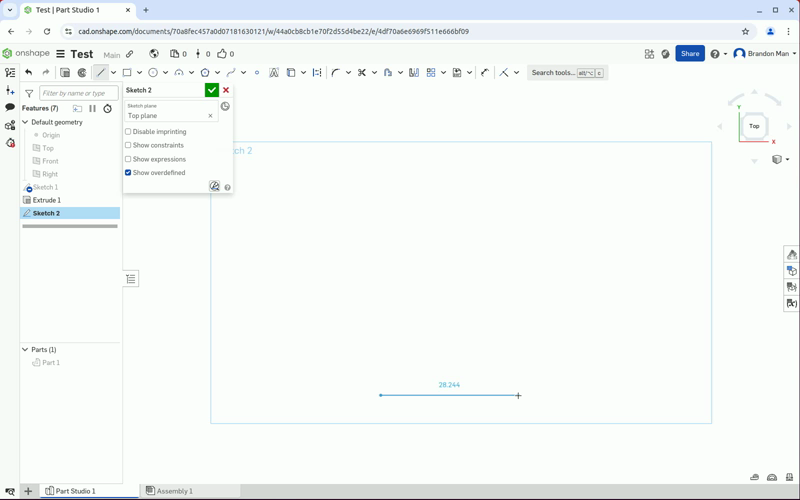
click(518, 395)
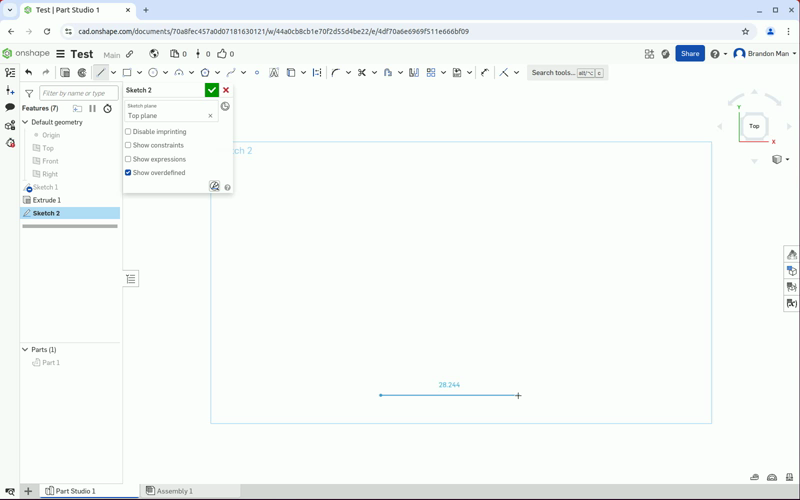
key_up(shift)
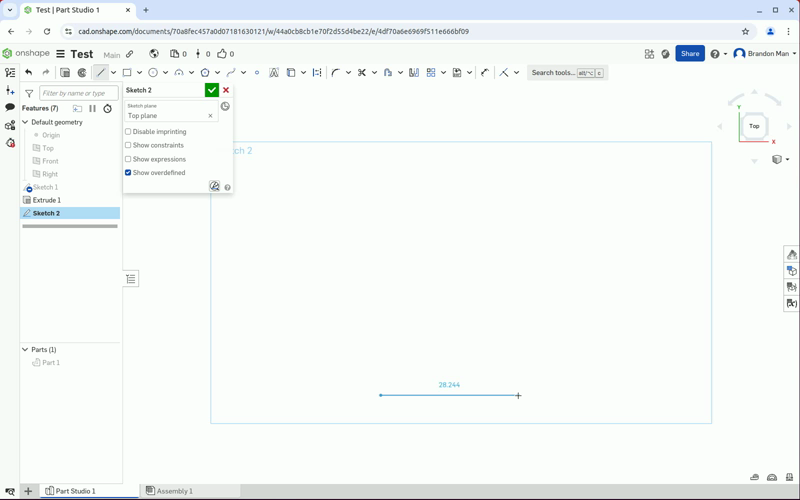
key_down(shift)
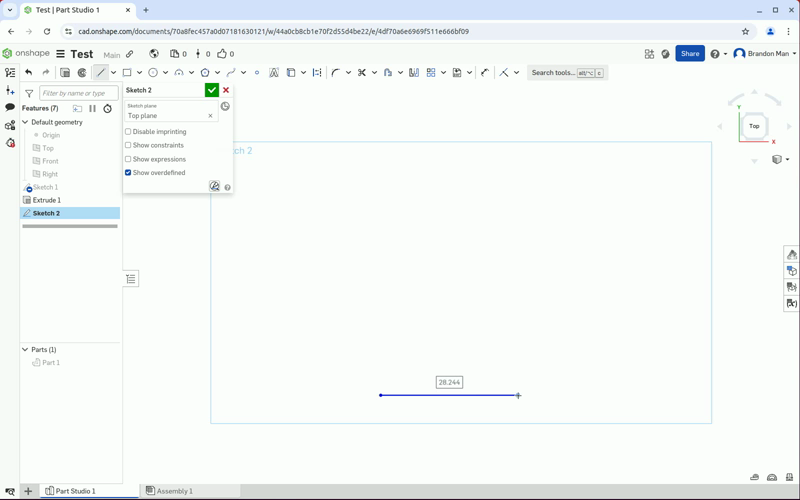
mouse_move(548, 395)
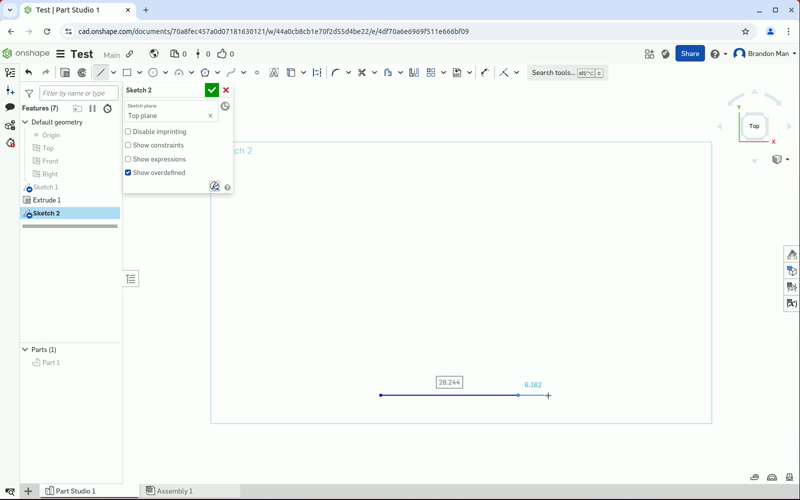
mouse_move(518, 355)
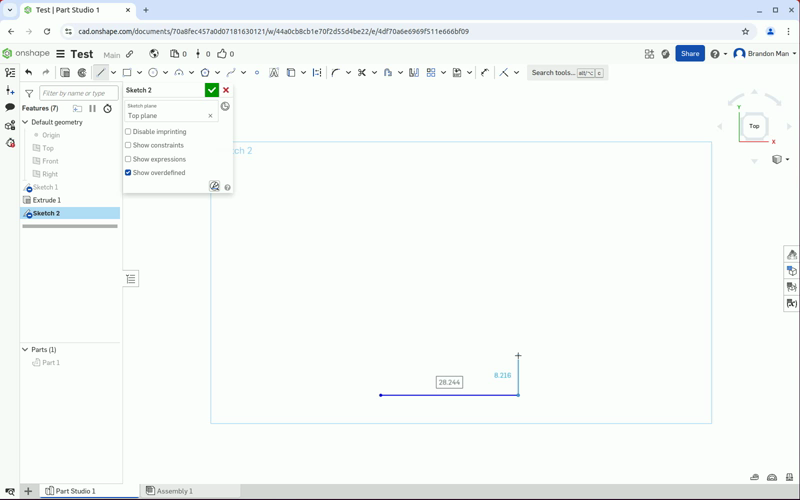
click(518, 355)
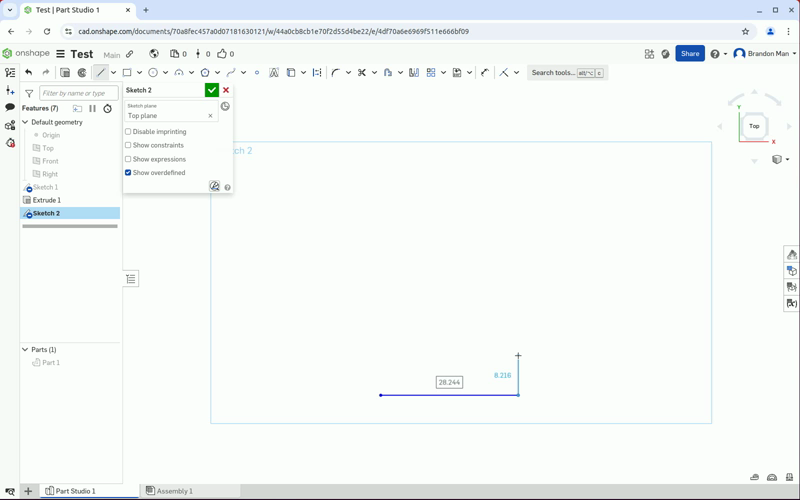
key_up(shift)
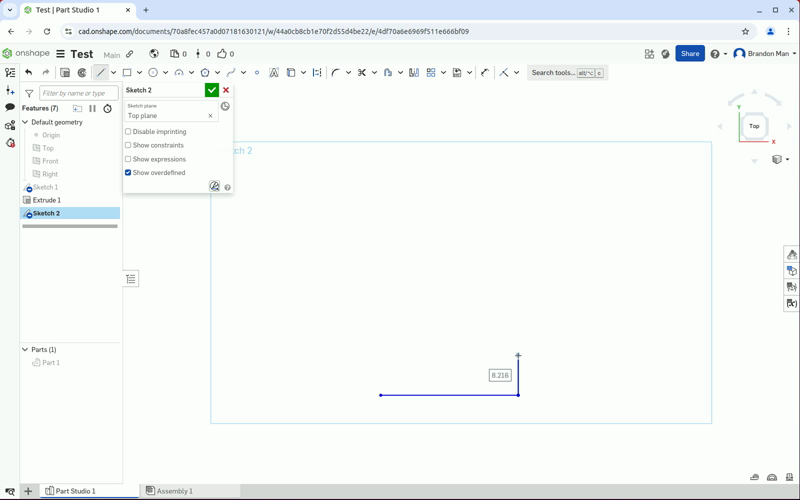
key_down(shift)
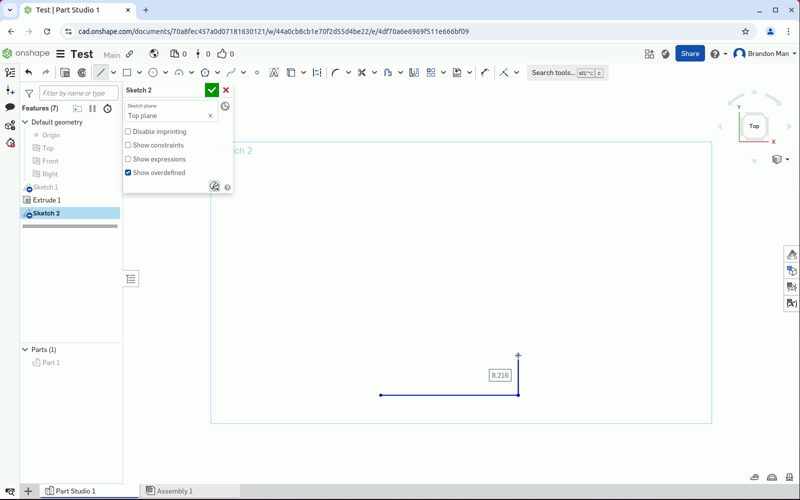
mouse_move(548, 355)
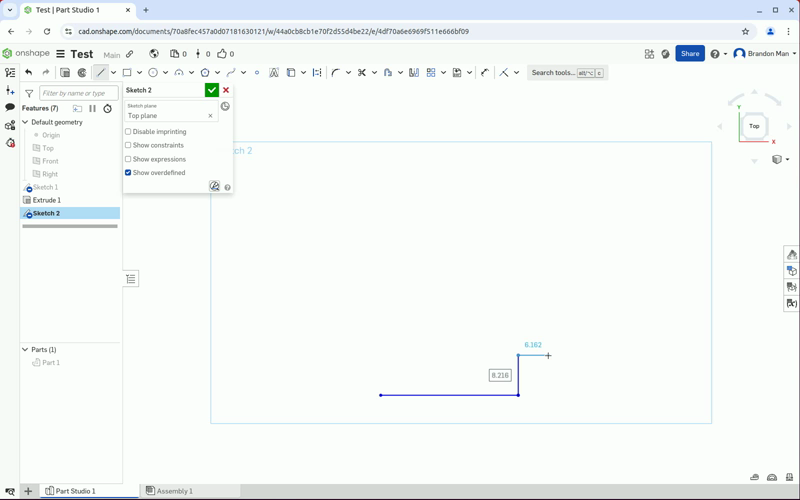
mouse_move(490, 326)
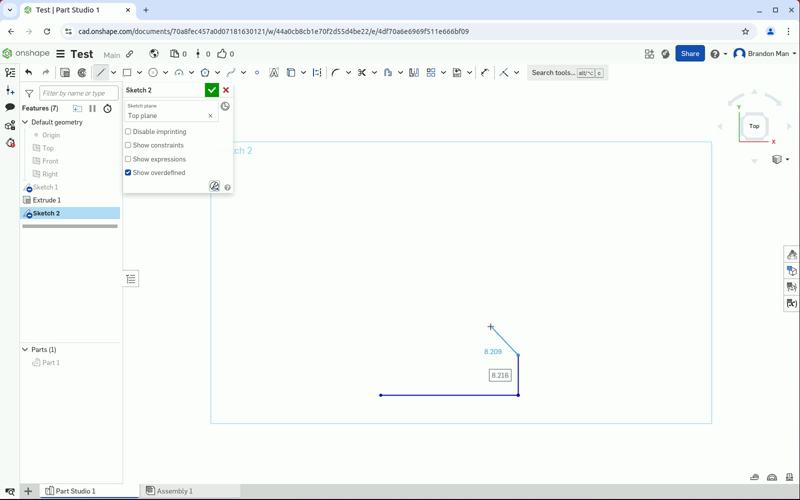
click(490, 326)
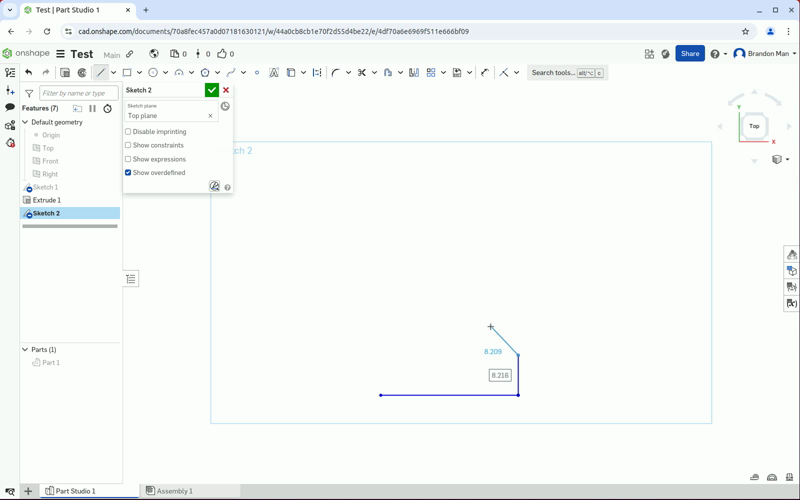
key_up(shift)
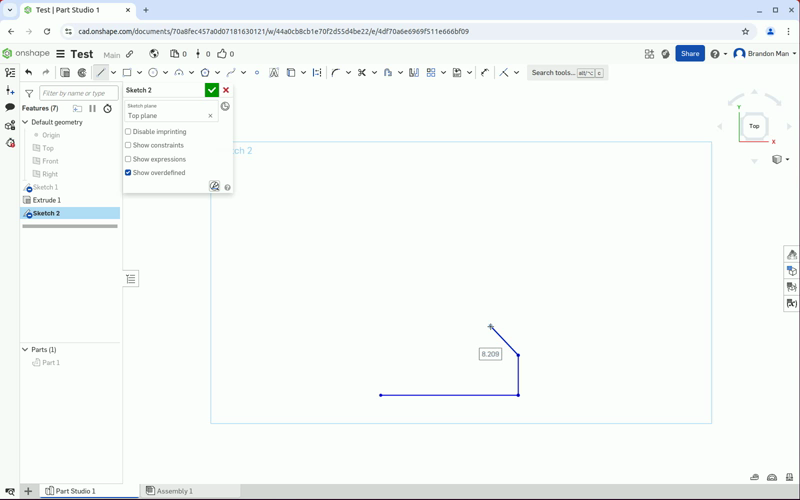
key_down(shift)
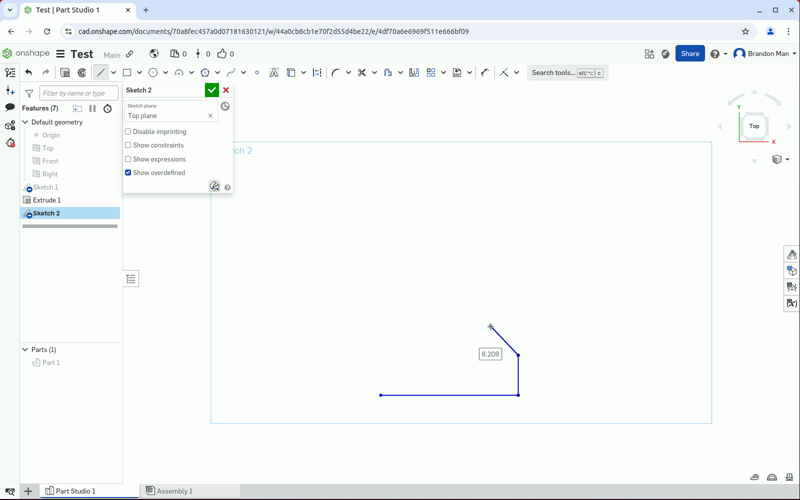
mouse_move(520, 326)
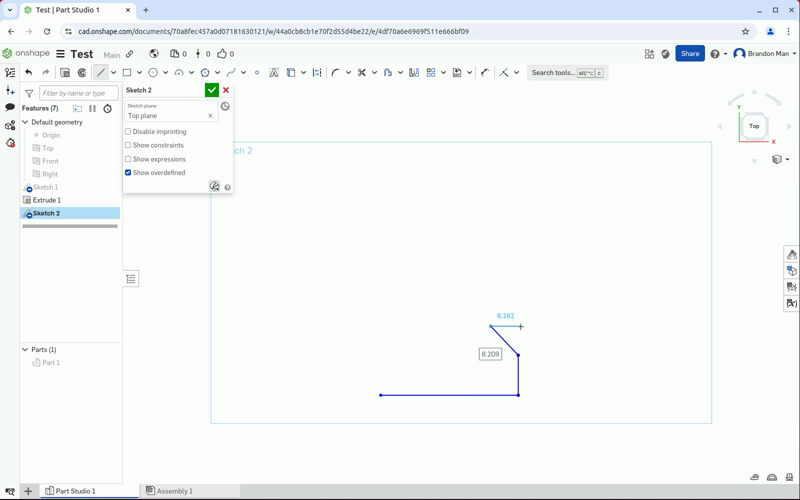
mouse_move(463, 326)
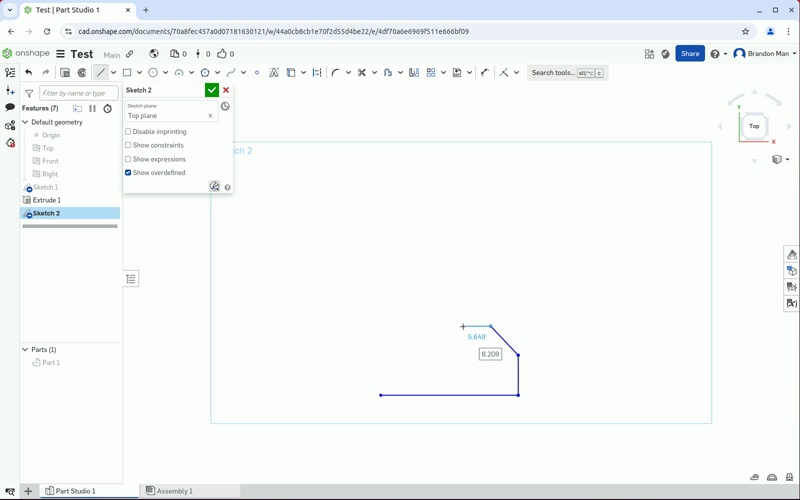
click(463, 326)
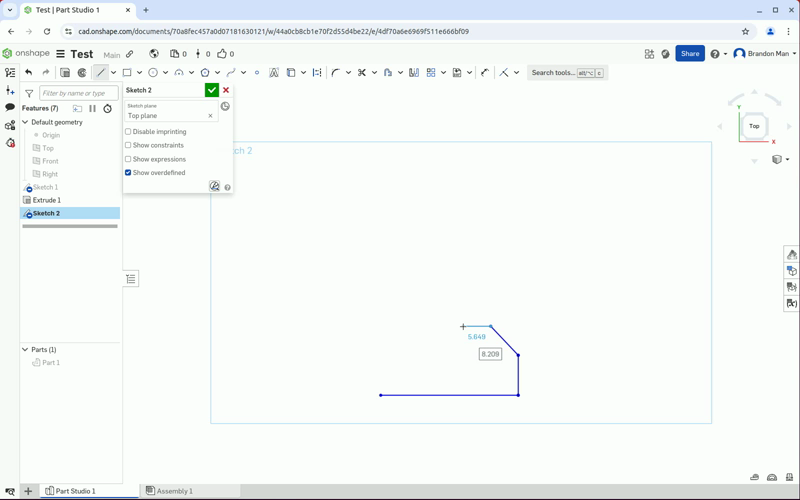
key_up(shift)
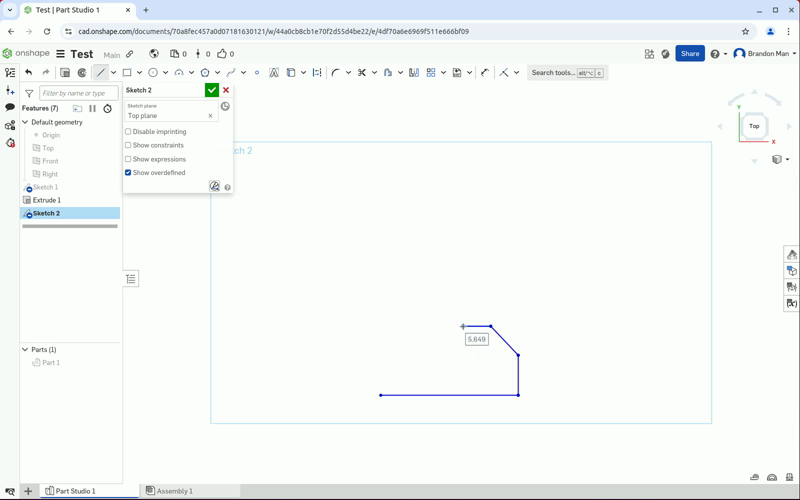
key_down(shift)
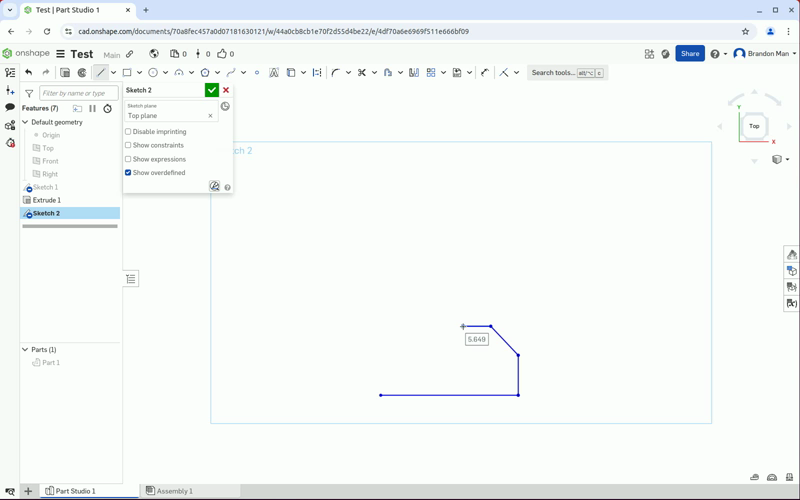
mouse_move(493, 326)
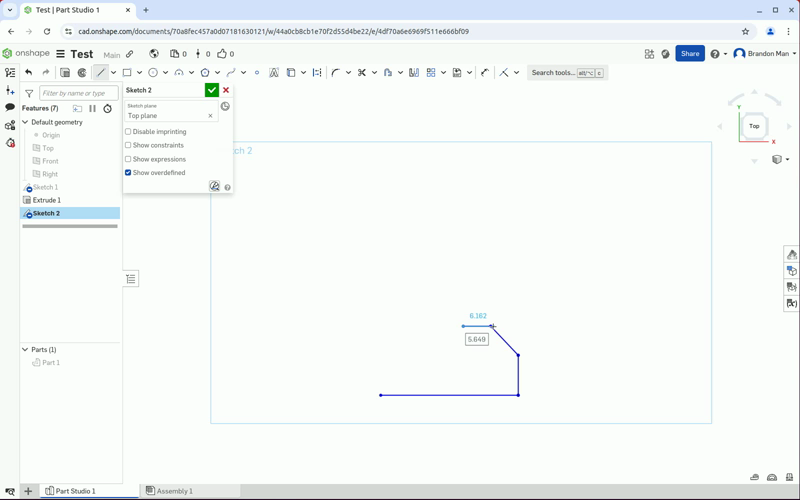
mouse_move(463, 348)
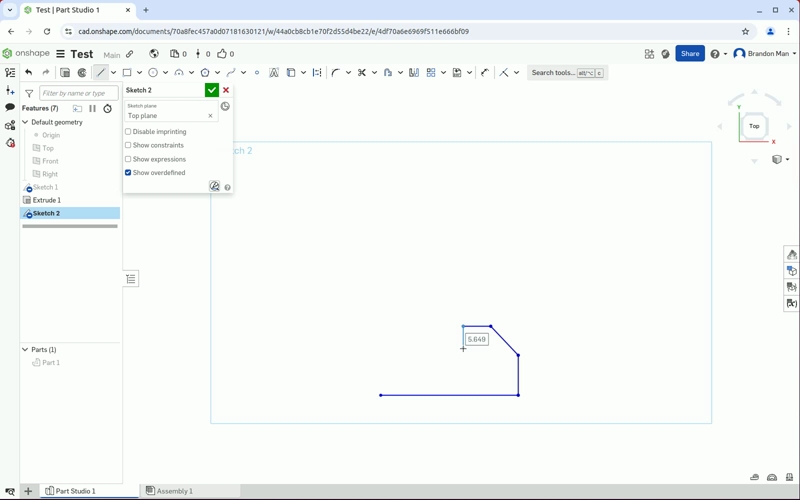
click(463, 348)
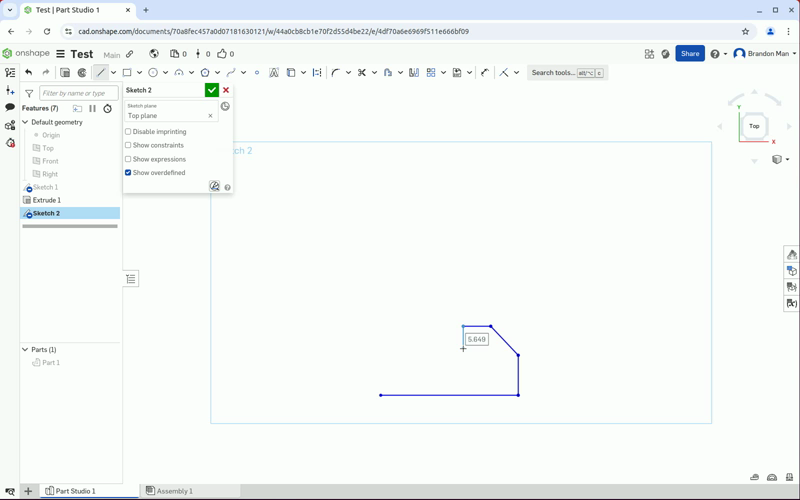
key_up(shift)
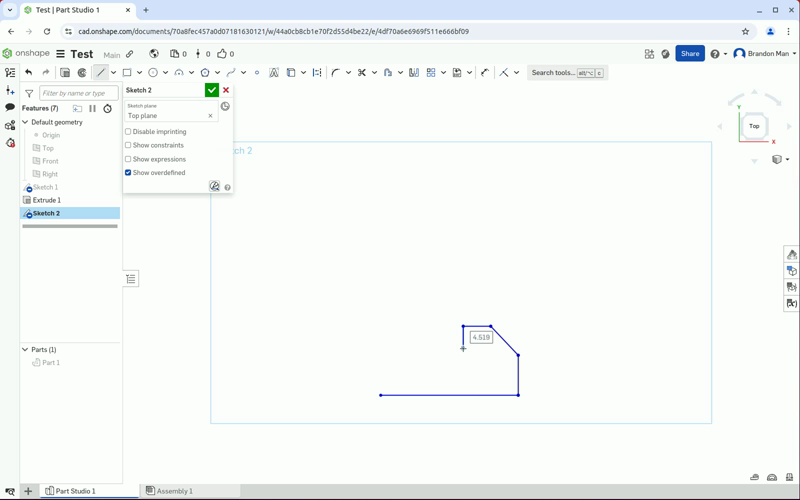
key_down(shift)
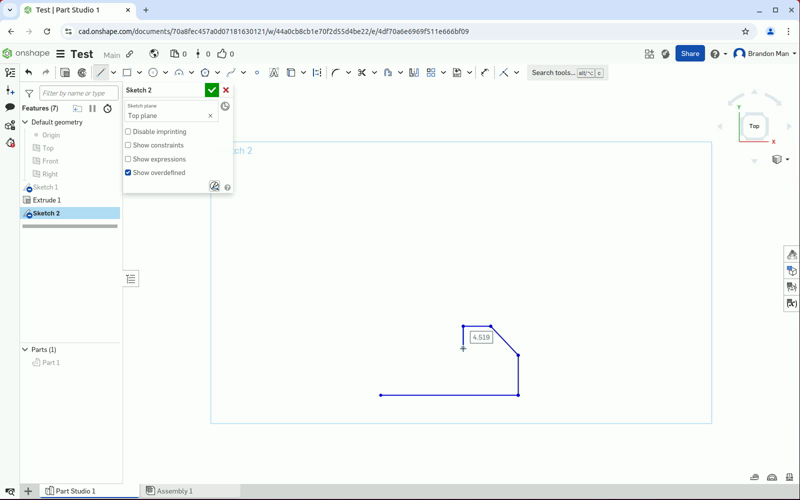
mouse_move(493, 348)
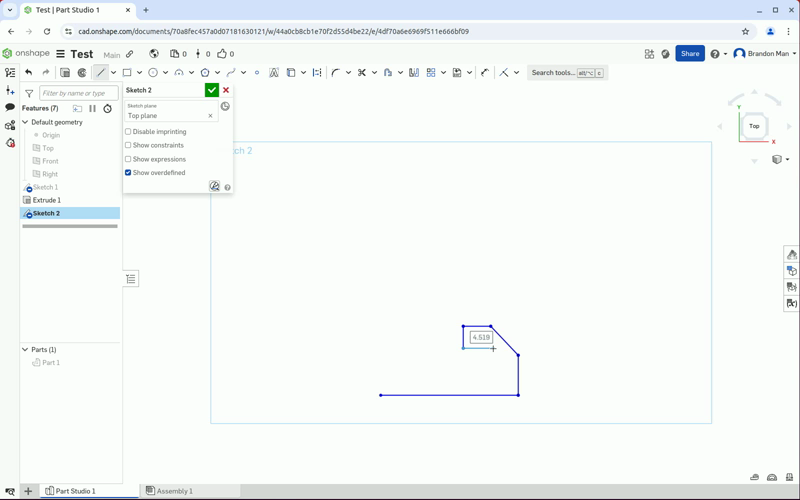
mouse_move(483, 348)
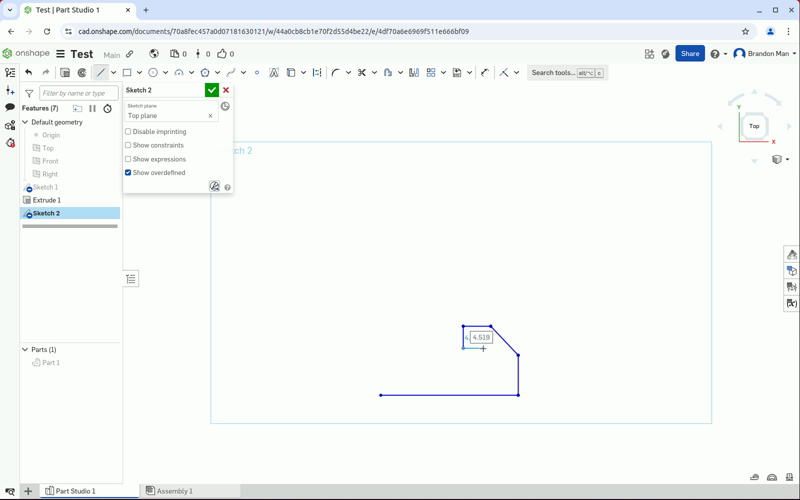
click(483, 348)
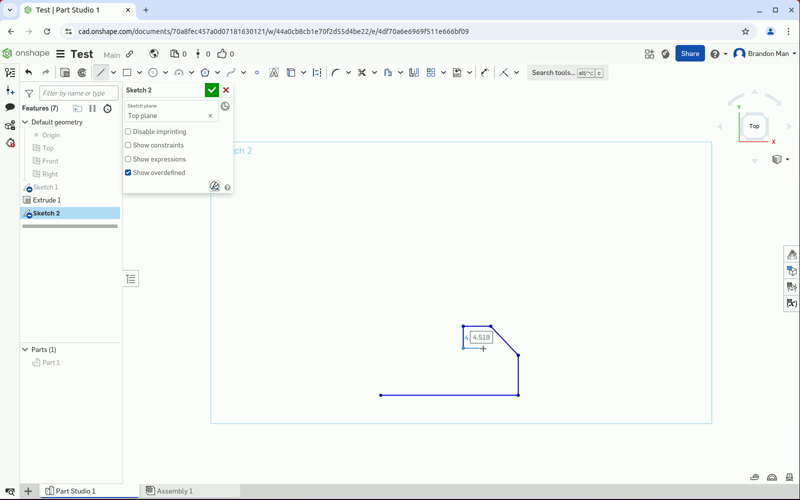
key_up(shift)
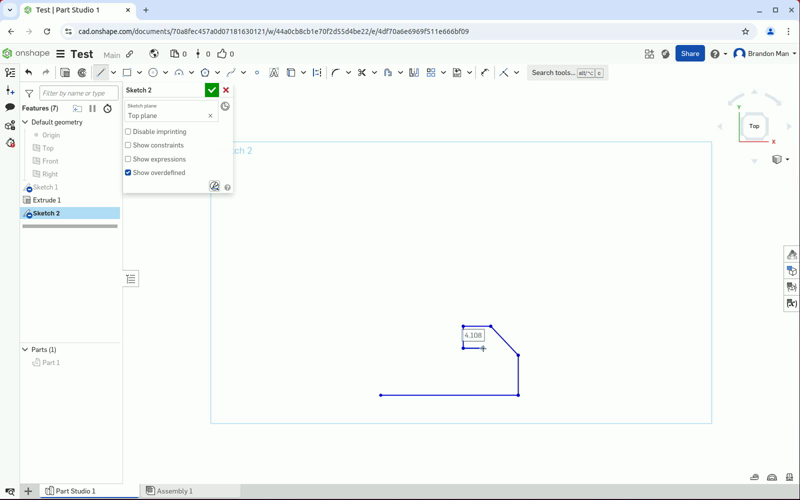
key_down(shift)
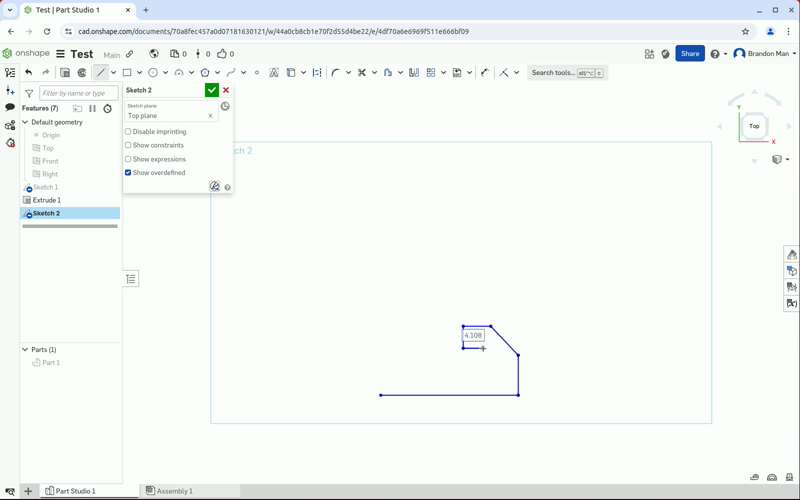
mouse_move(513, 348)
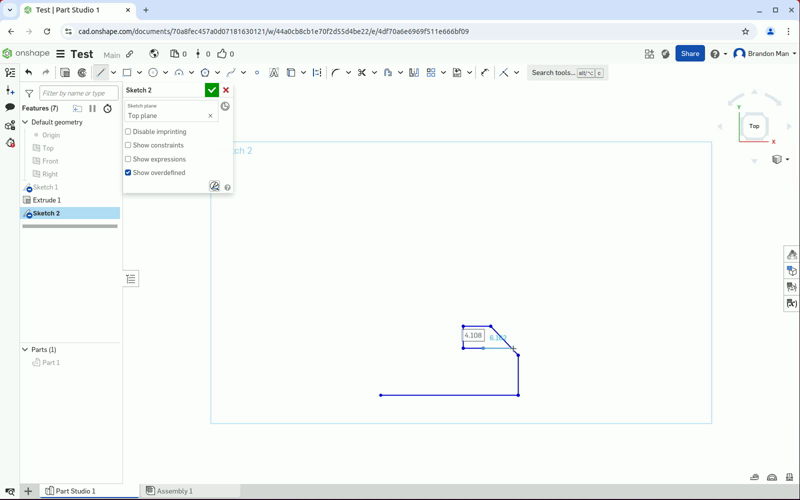
mouse_move(483, 375)
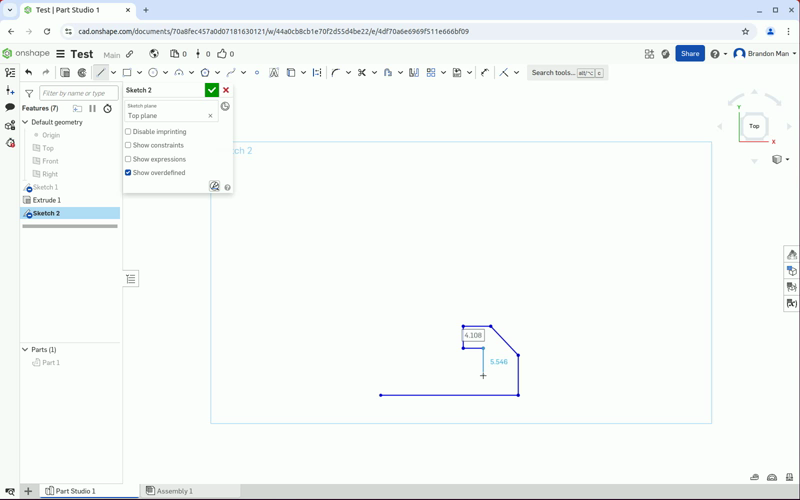
click(483, 375)
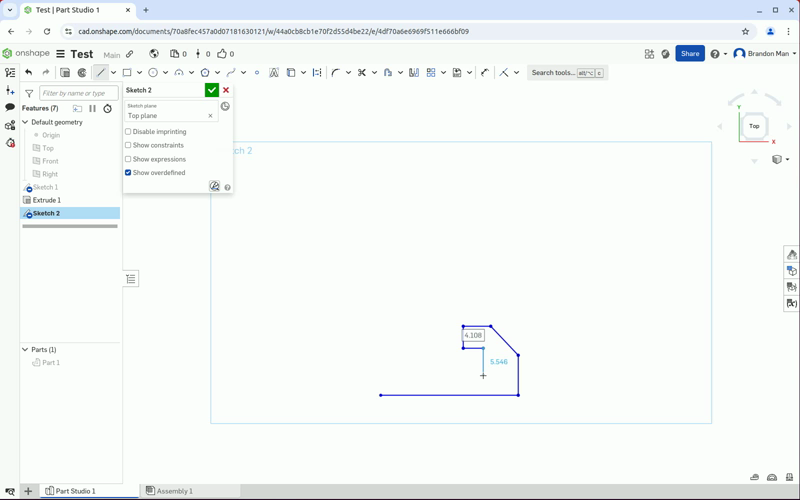
key_up(shift)
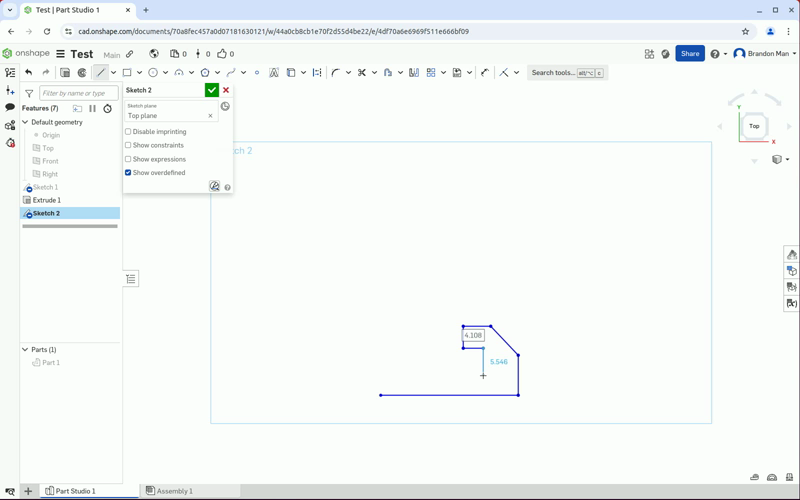
key_down(shift)
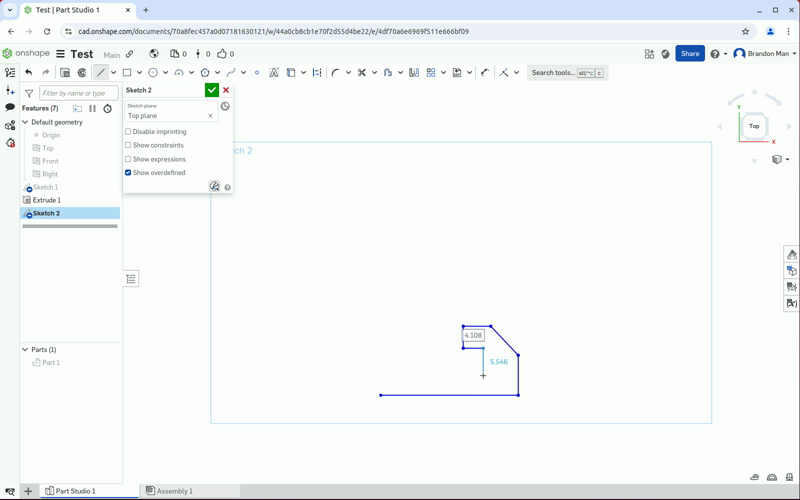
mouse_move(415, 375)
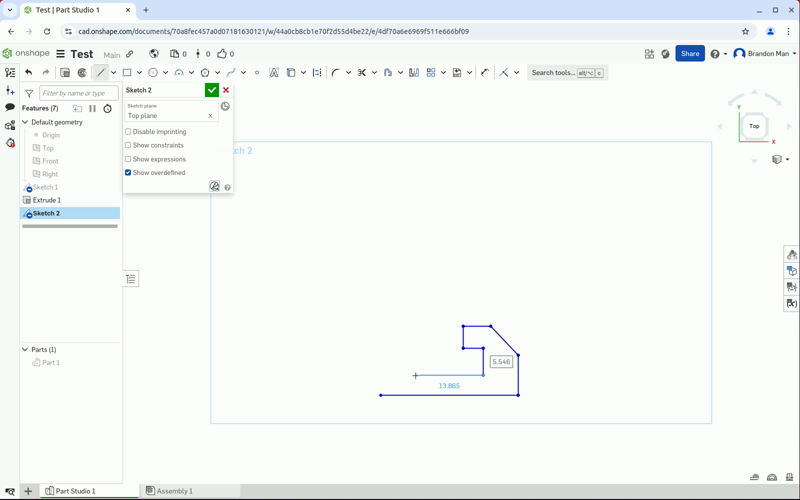
click(415, 375)
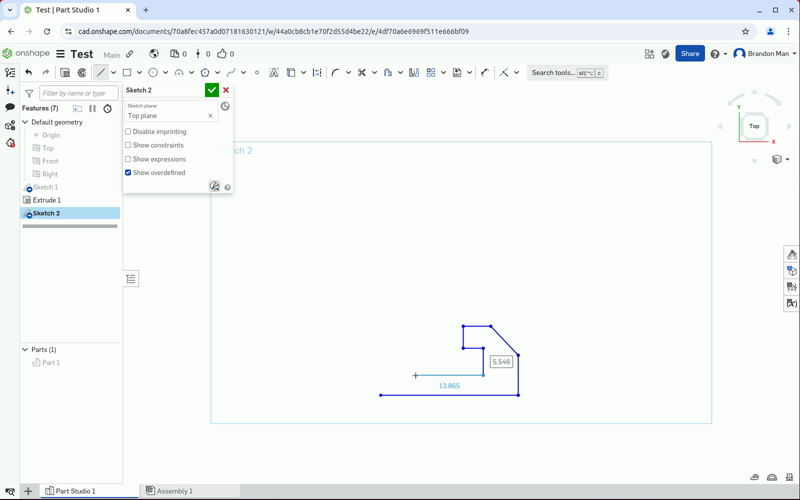
key_up(shift)
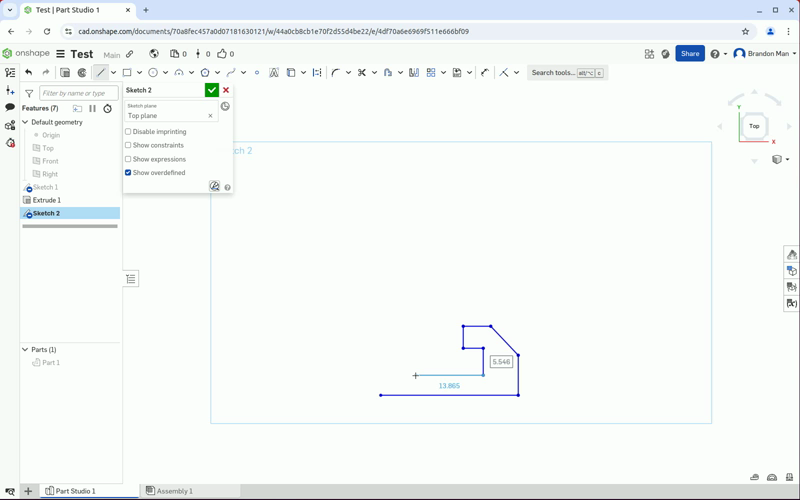
key_down(shift)
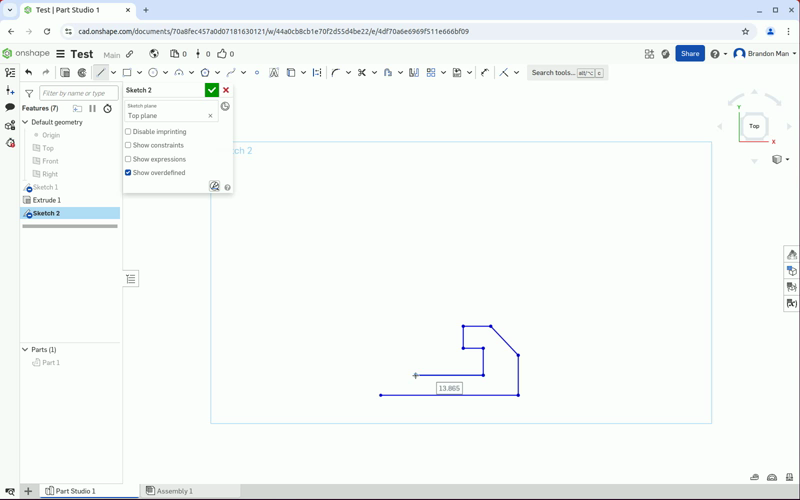
mouse_move(445, 375)
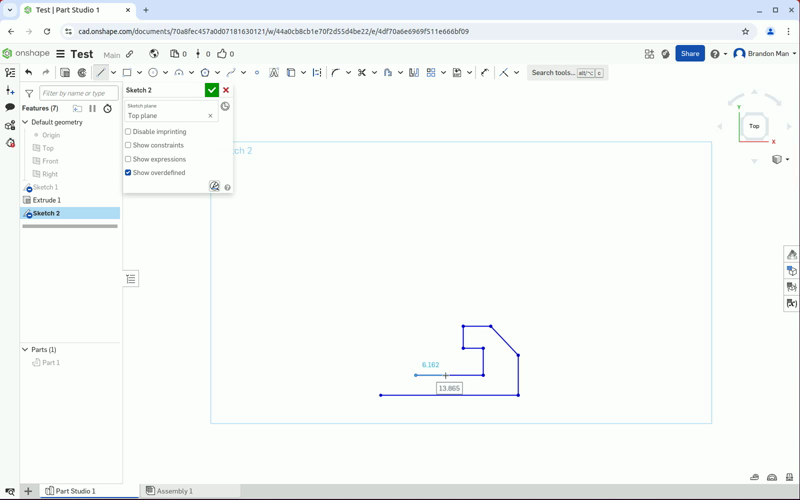
mouse_move(415, 348)
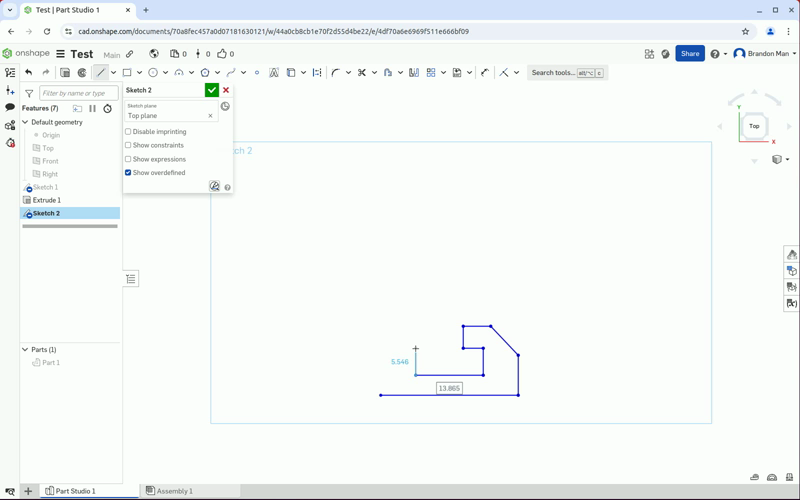
click(415, 348)
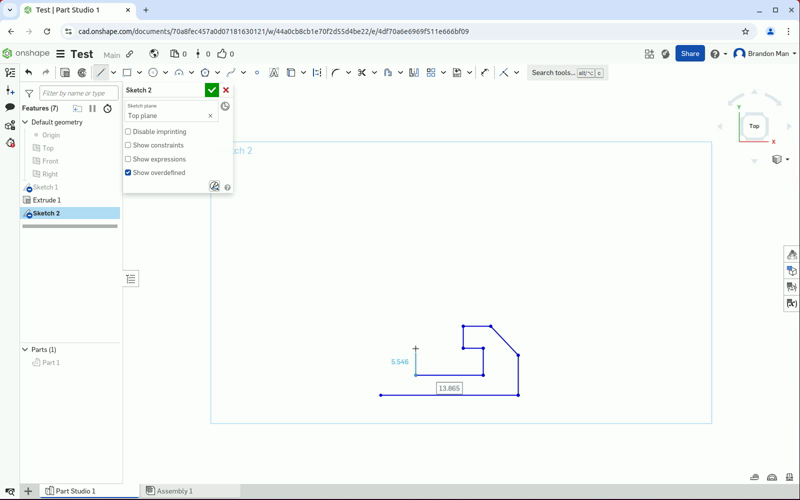
key_up(shift)
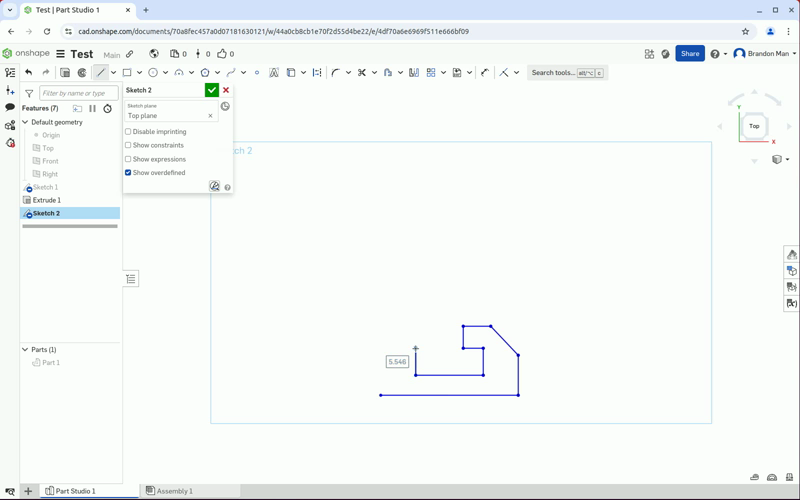
key_down(shift)
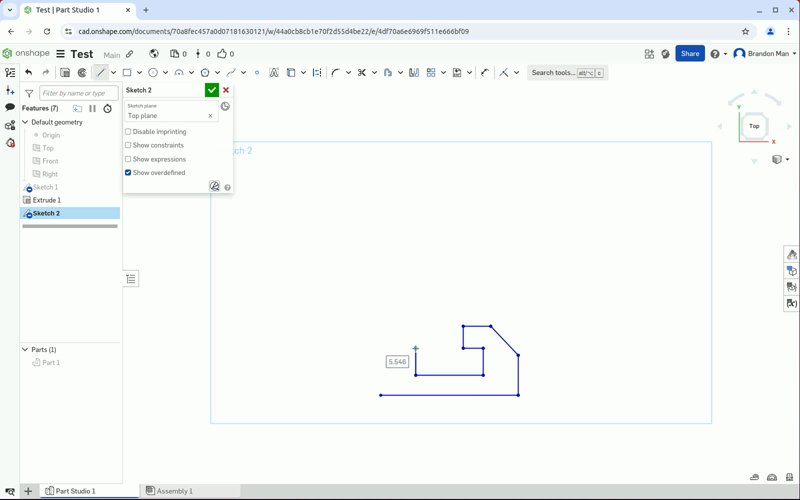
mouse_move(445, 348)
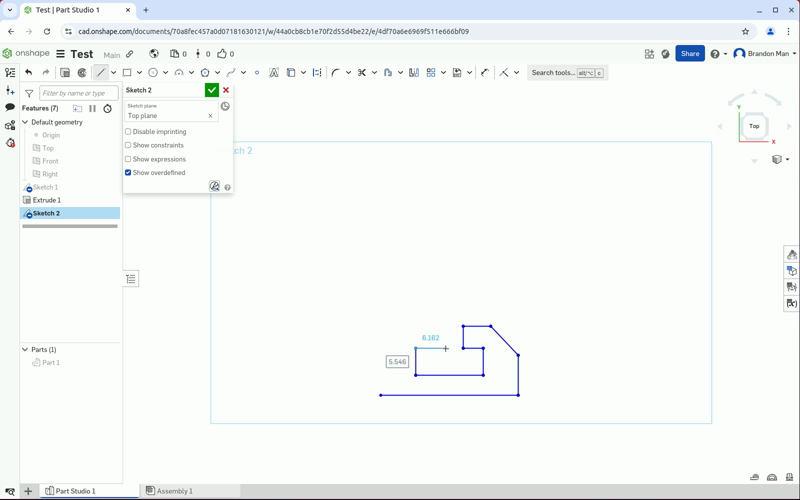
mouse_move(435, 348)
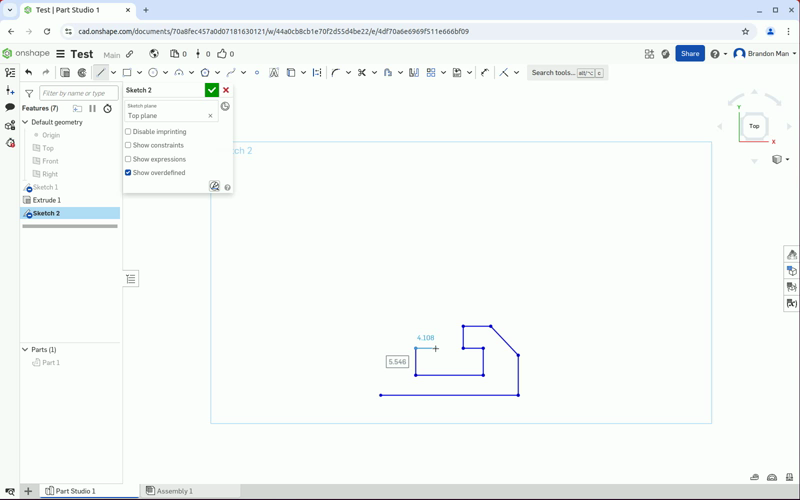
click(435, 348)
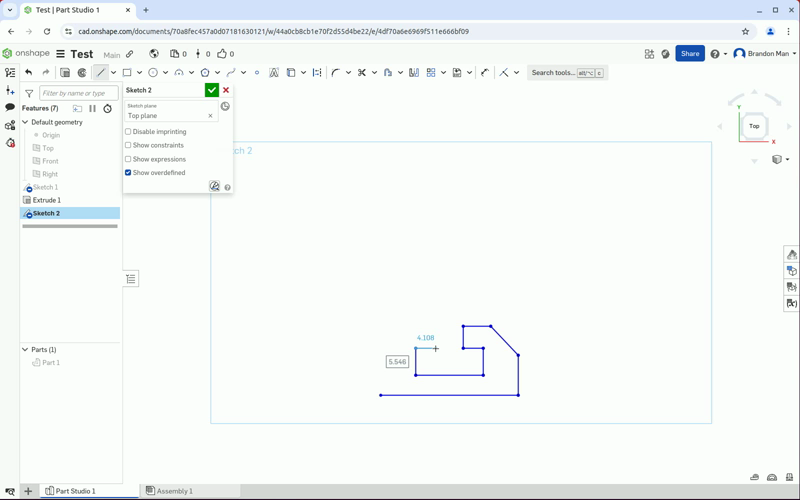
key_up(shift)
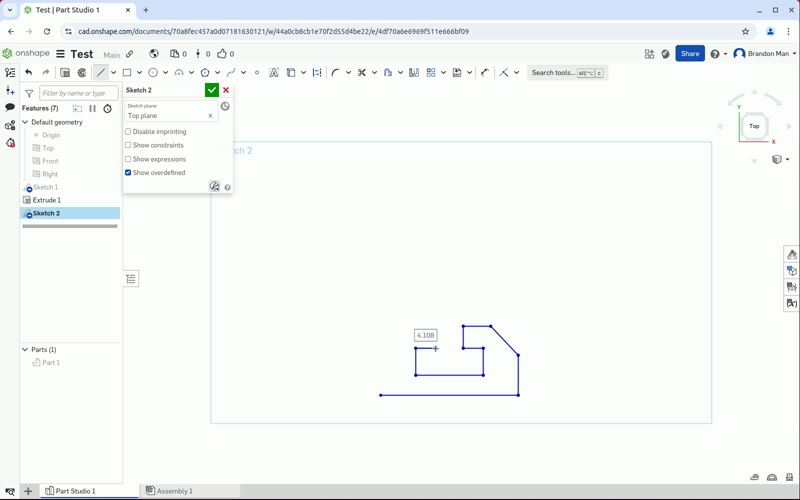
key_down(shift)
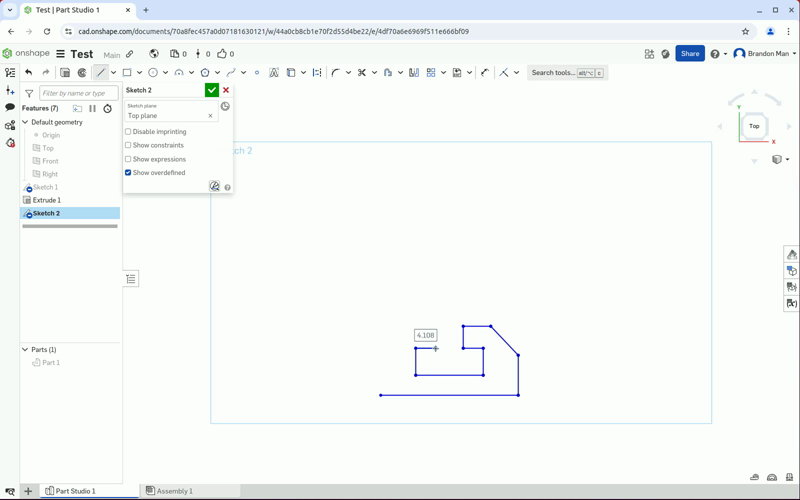
mouse_move(465, 348)
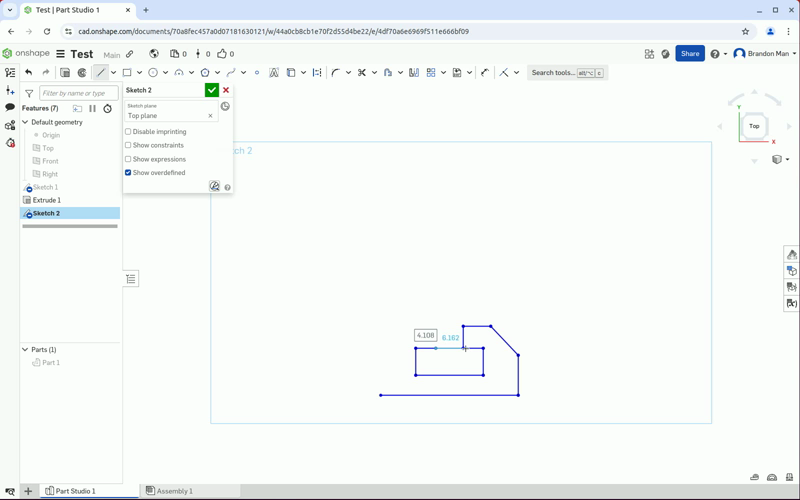
mouse_move(435, 326)
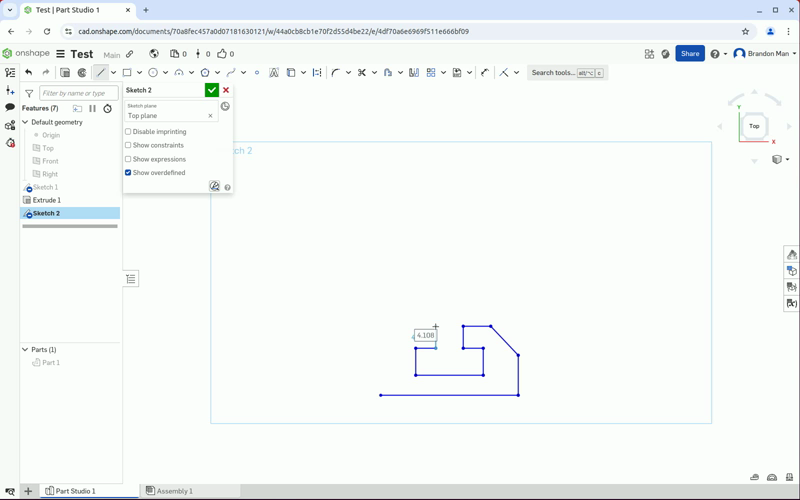
click(435, 326)
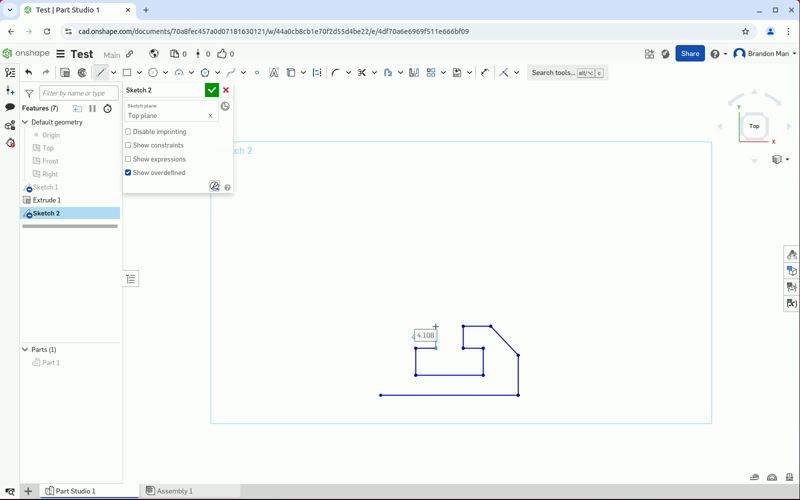
key_up(shift)
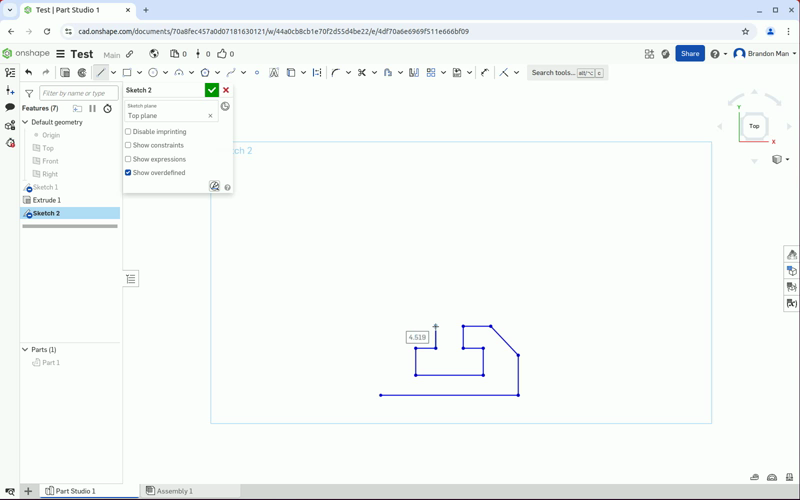
key_down(shift)
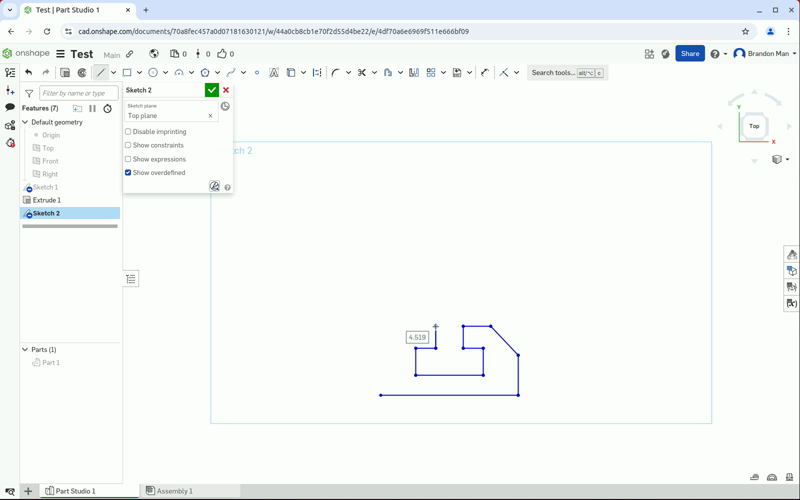
mouse_move(465, 326)
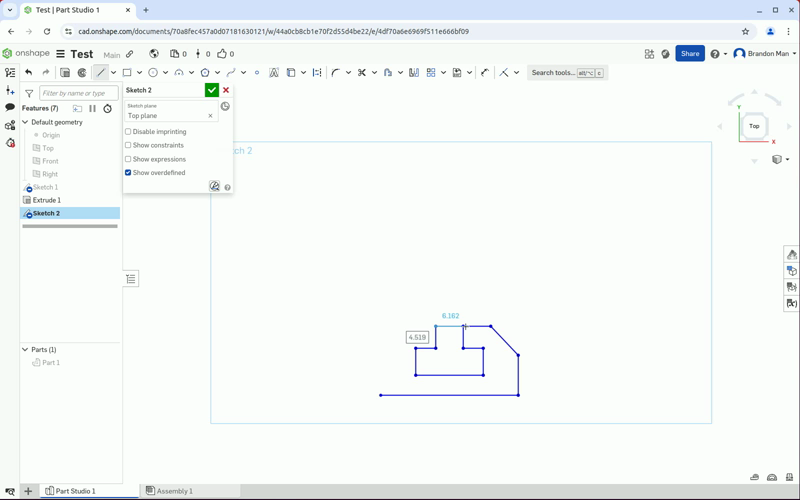
mouse_move(408, 326)
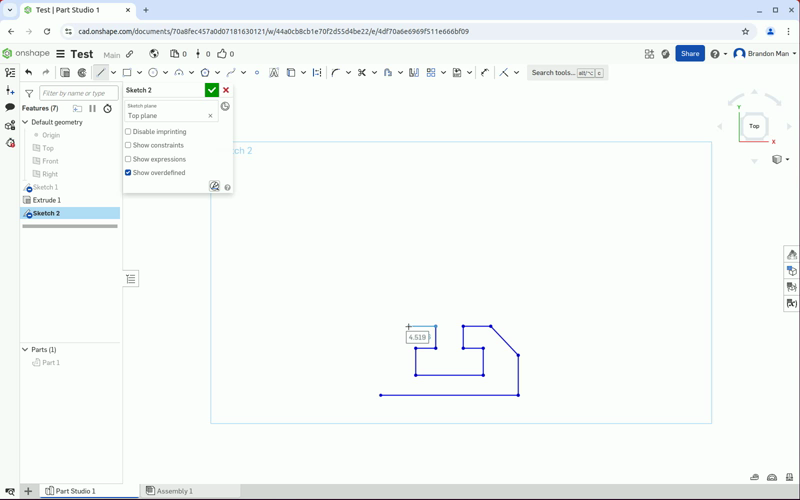
click(408, 326)
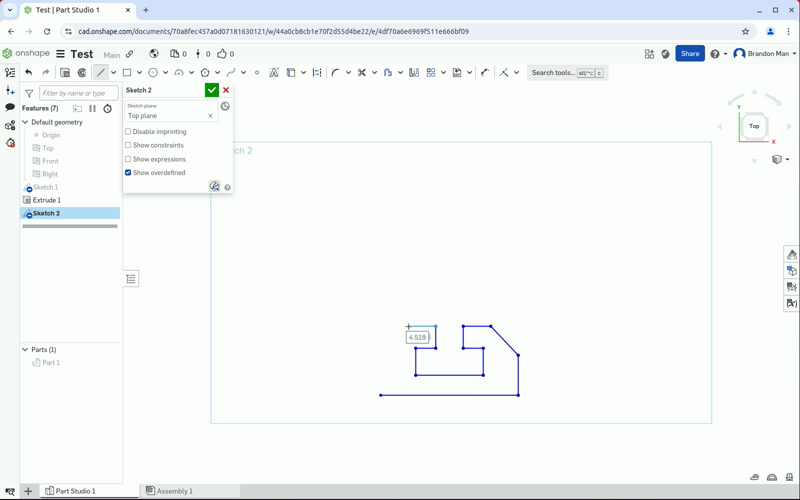
key_up(shift)
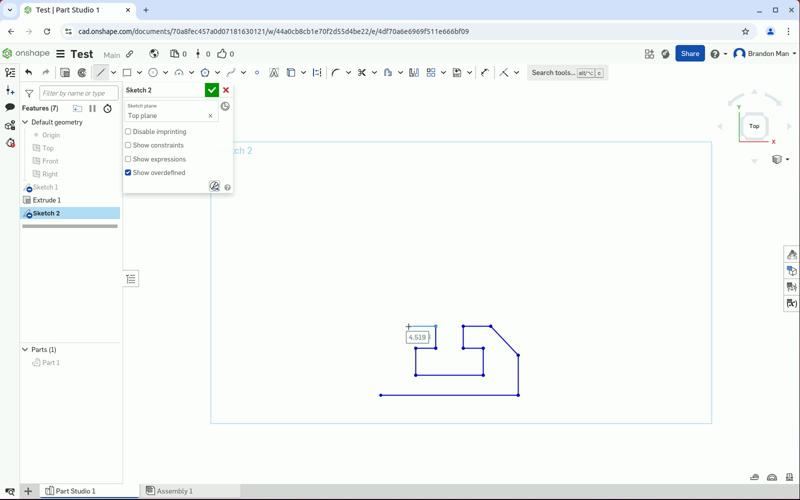
key_down(shift)
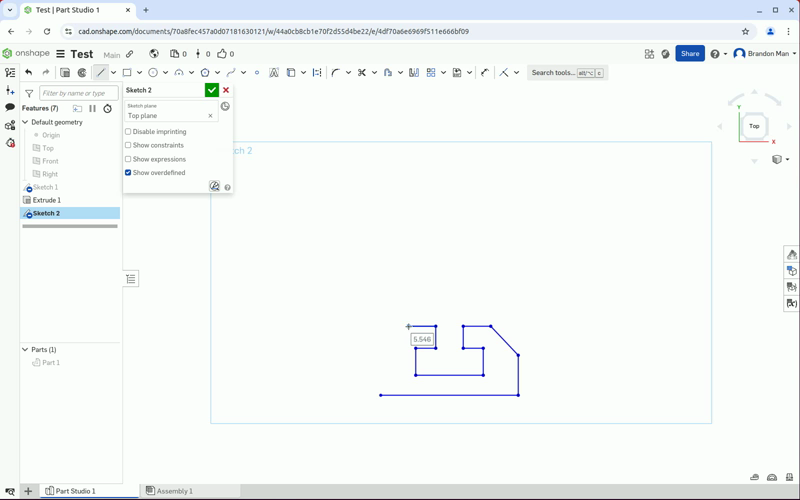
mouse_move(438, 326)
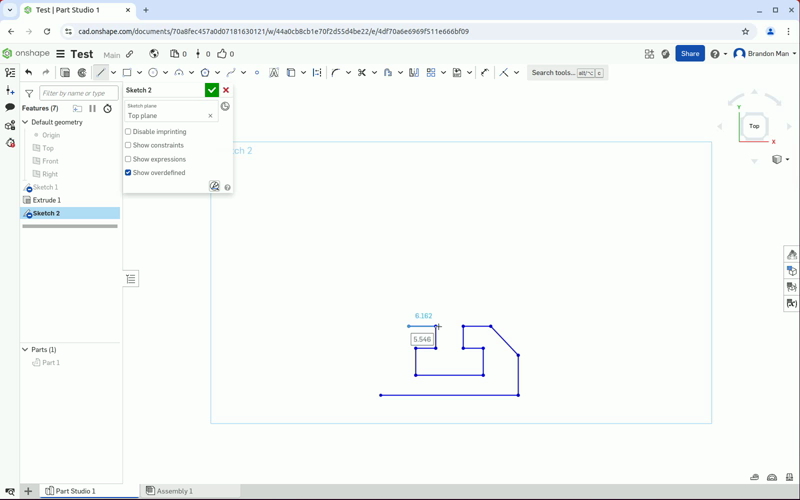
mouse_move(380, 355)
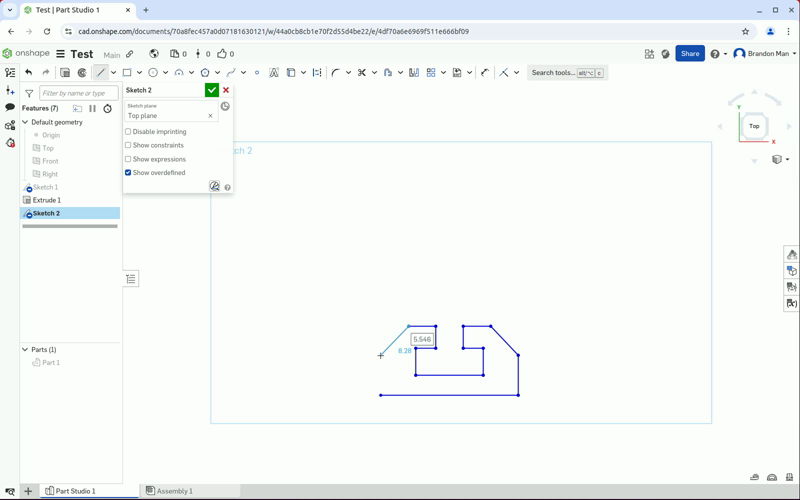
click(380, 355)
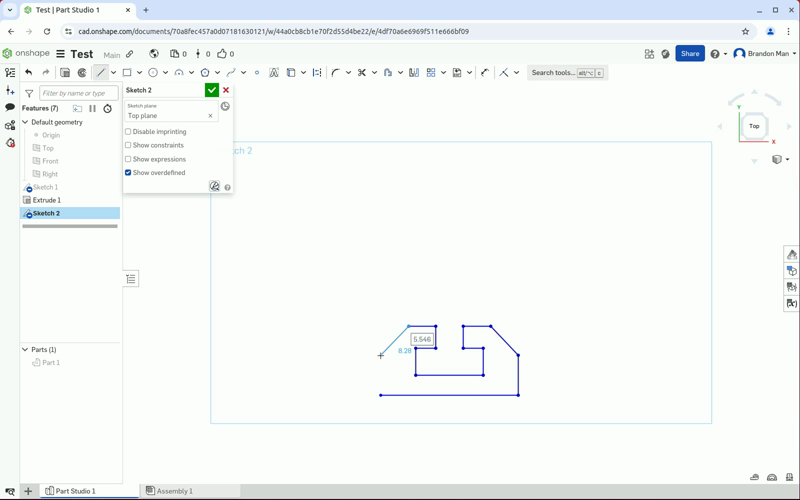
key_up(shift)
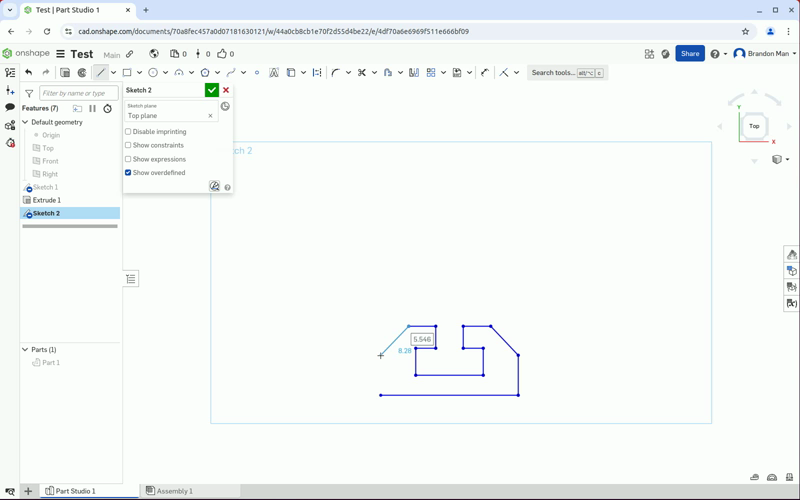
mouse_move(410, 355)
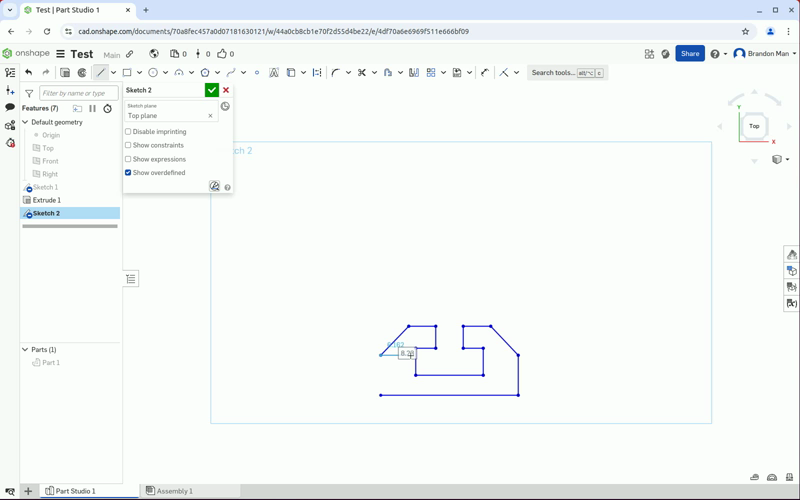
key_down(shift)
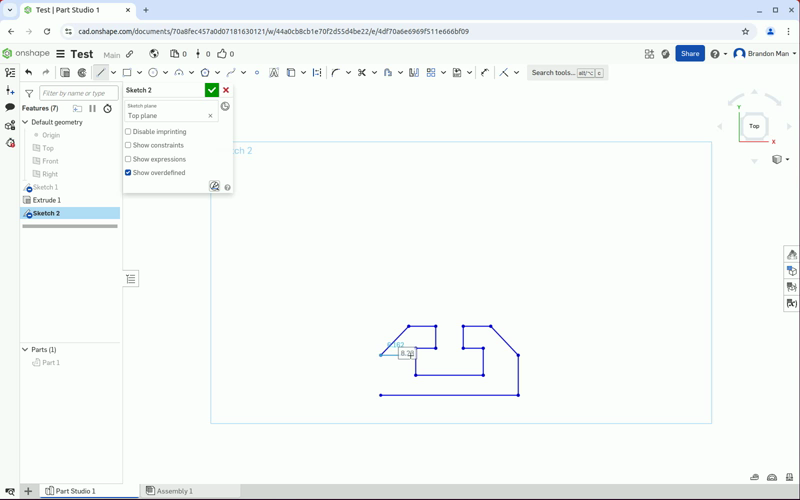
mouse_move(380, 395)
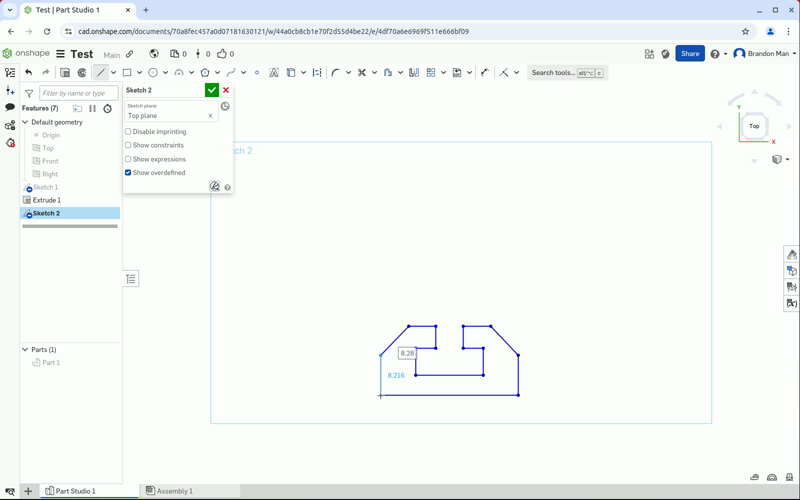
key_up(shift)
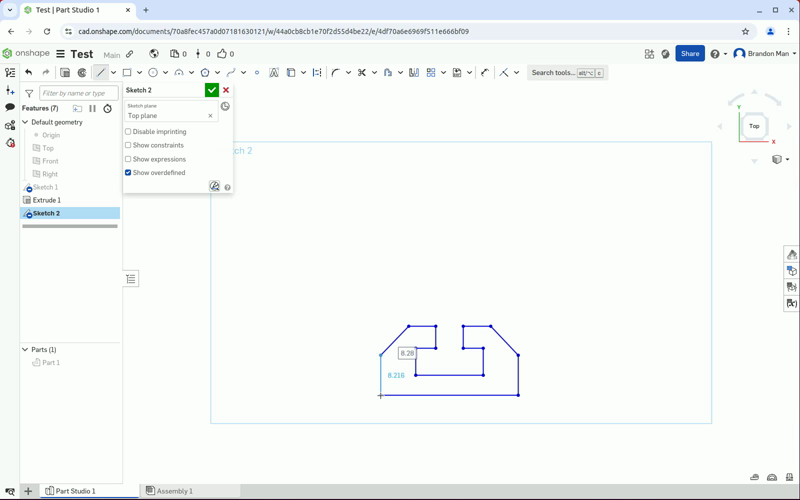
click(380, 395)
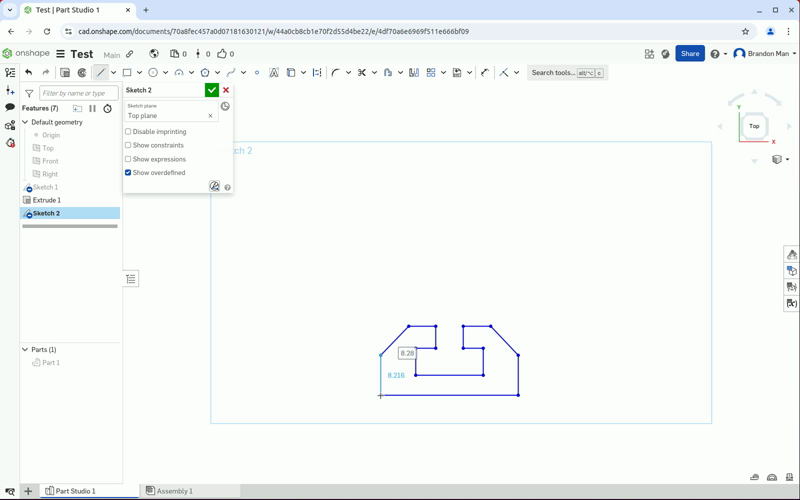
key(esc)
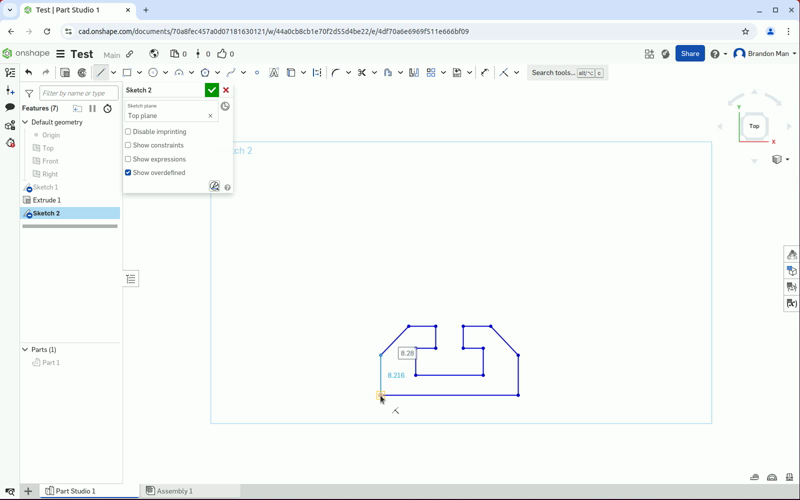
mouse_move(410, 342)
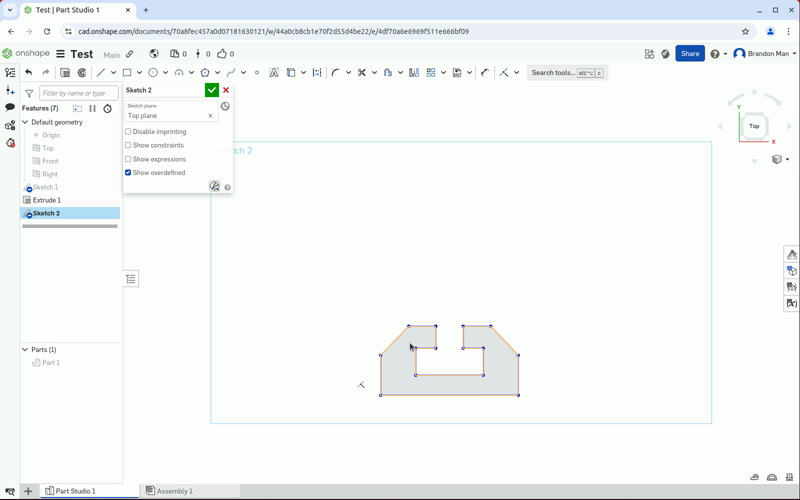
click(410, 342)
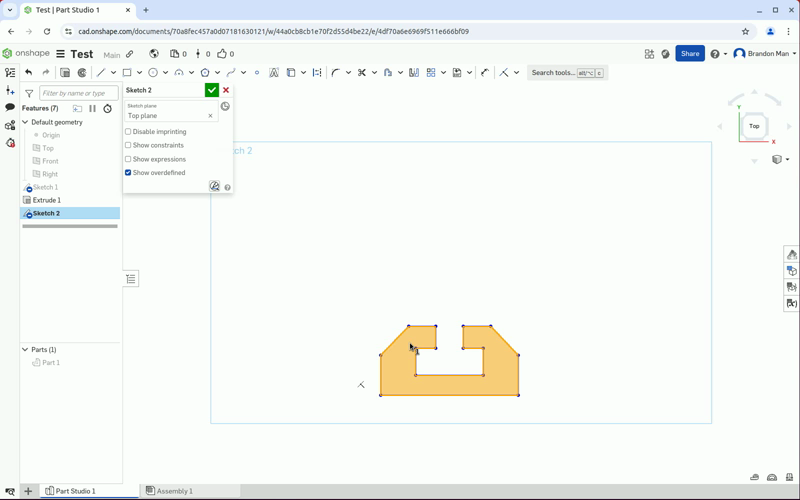
mouse_move(73, 352)
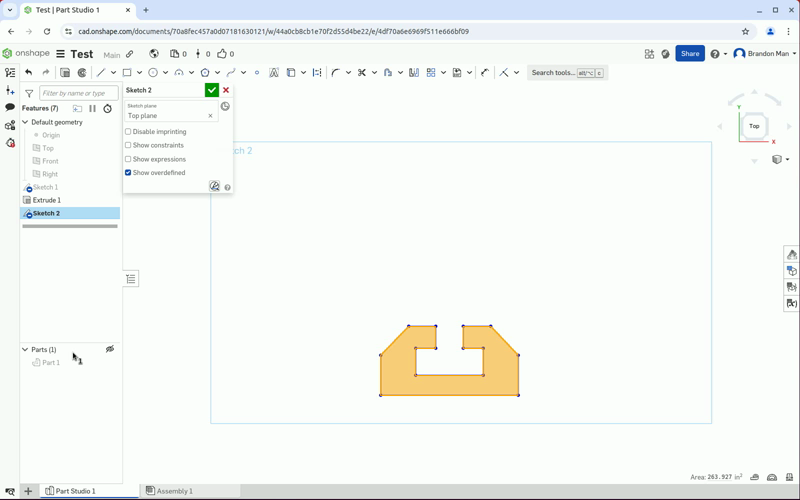
key(shift+y)
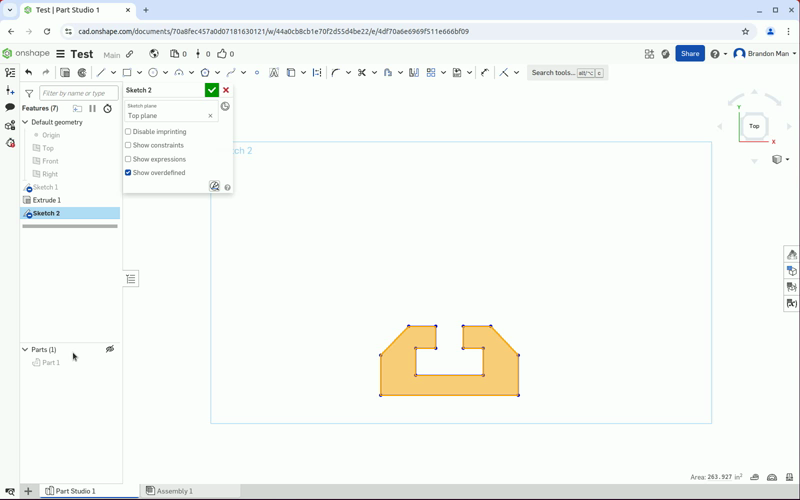
key(shift+e)
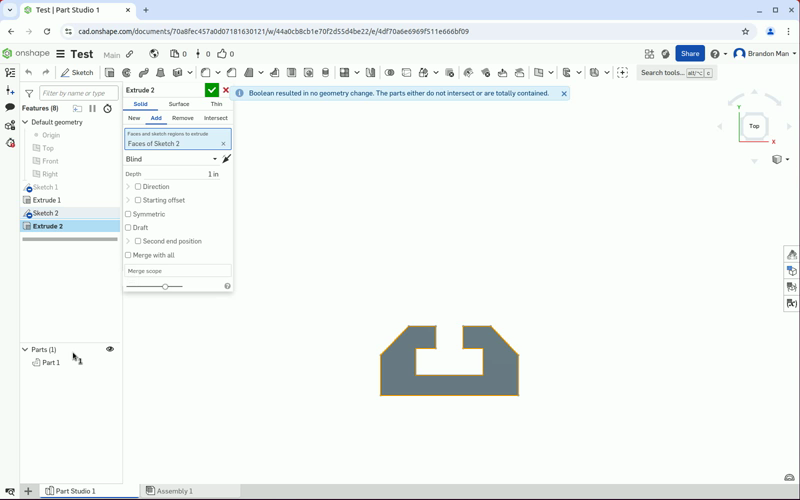
mouse_move(143, 106)
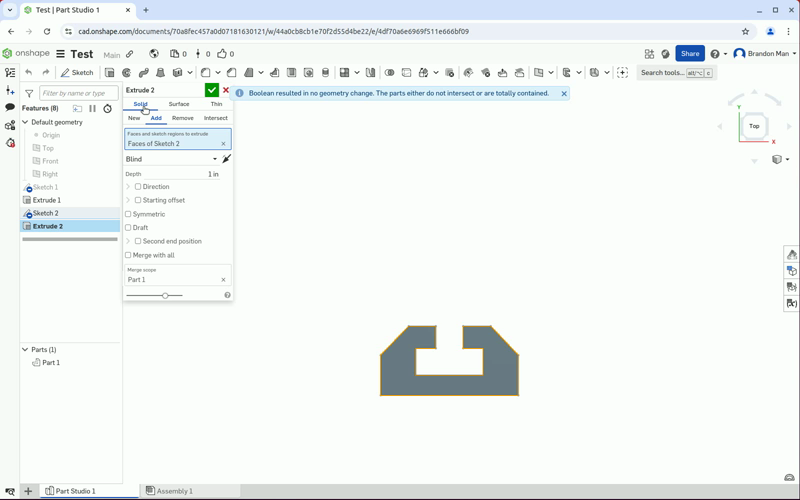
click(143, 106)
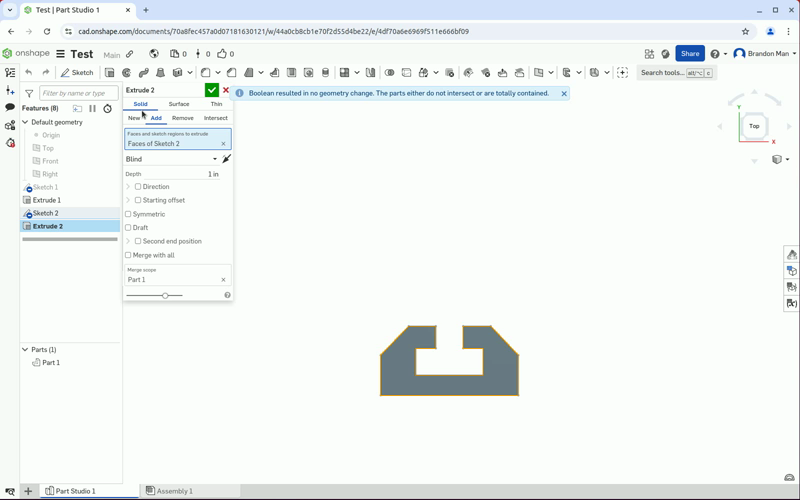
mouse_move(137, 120)
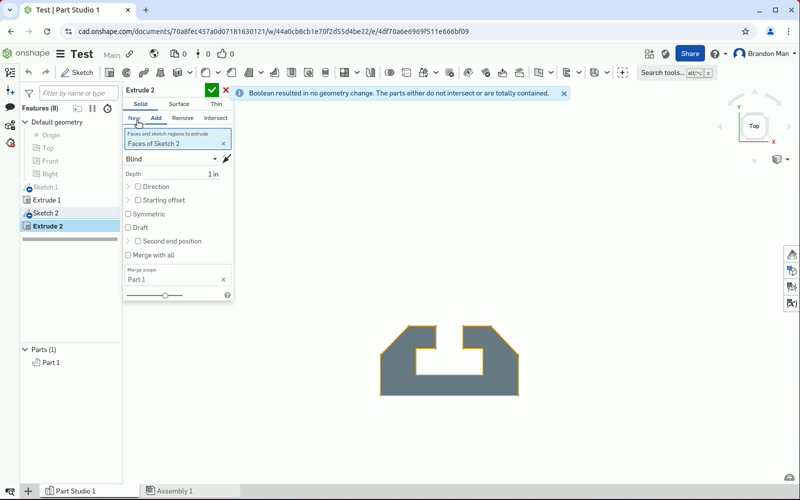
click(137, 120)
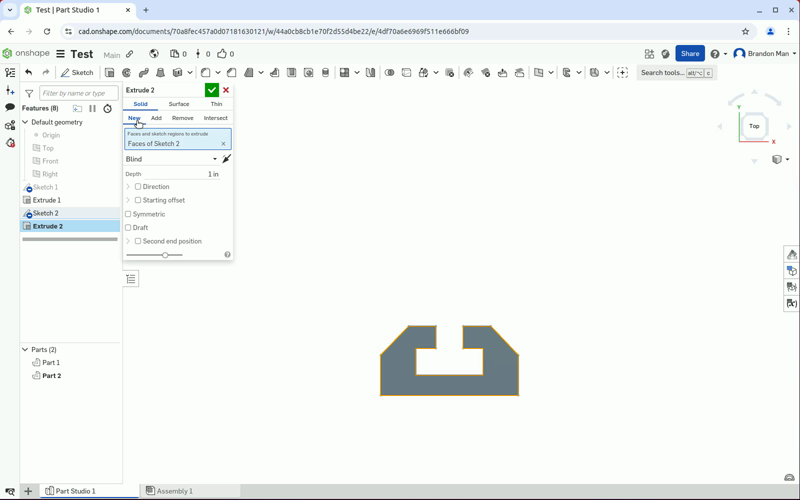
key(tab, 4)
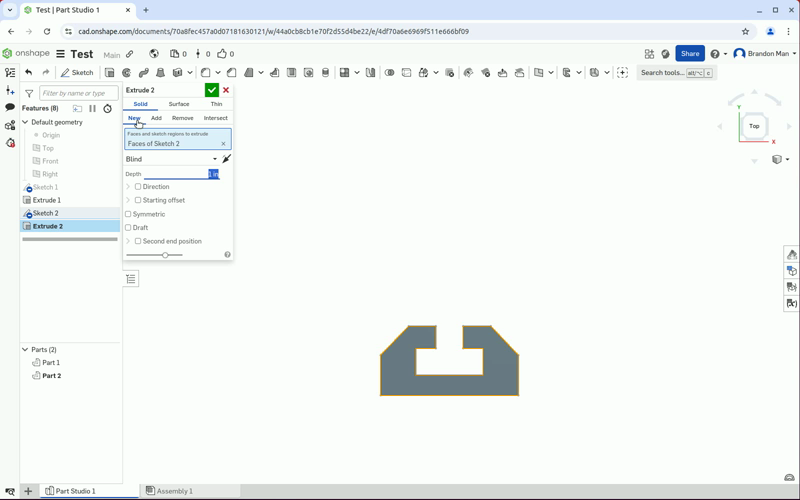
text(6.981)
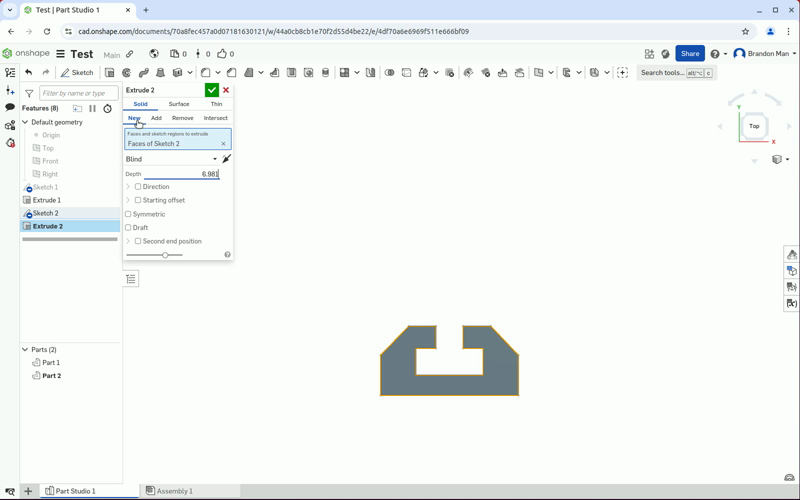
key(enter)
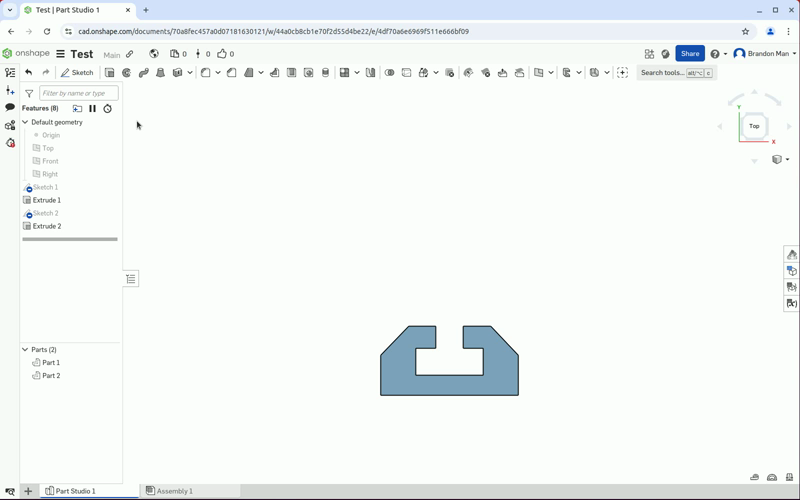
key(shift+h)
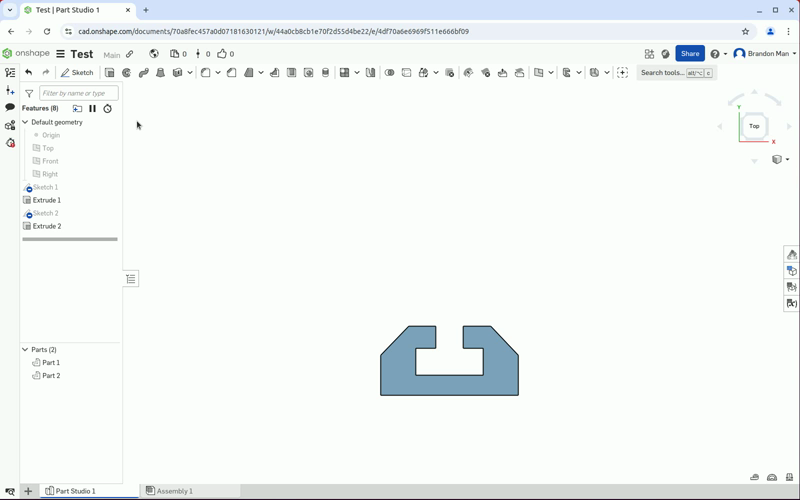
key(shift+h)
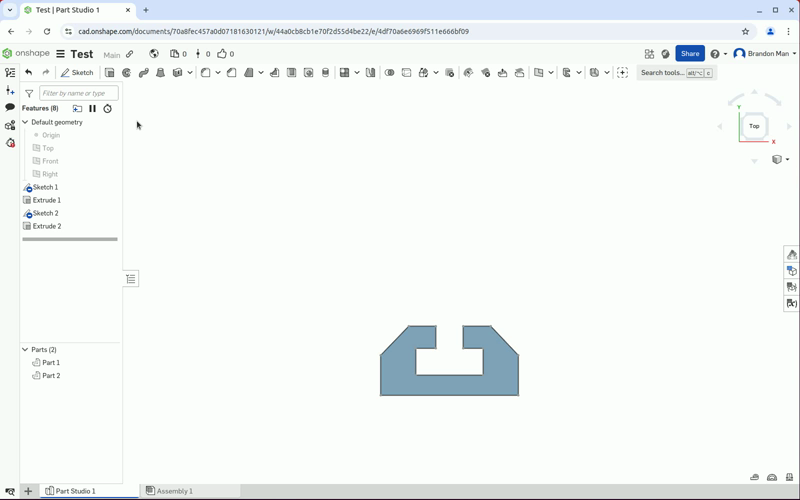
key(shift+7)
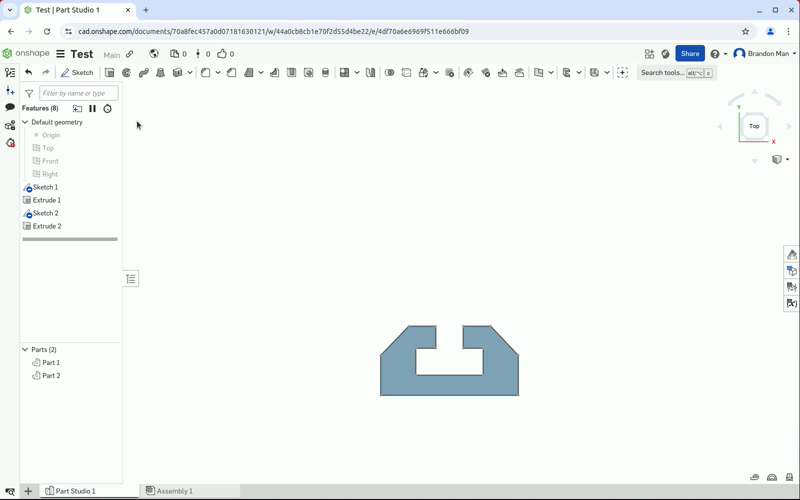
key(up, 3)
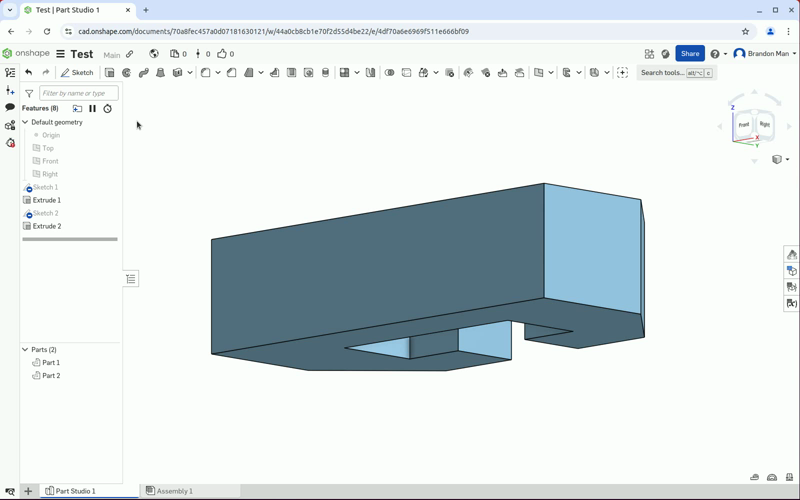
key(left, 3)
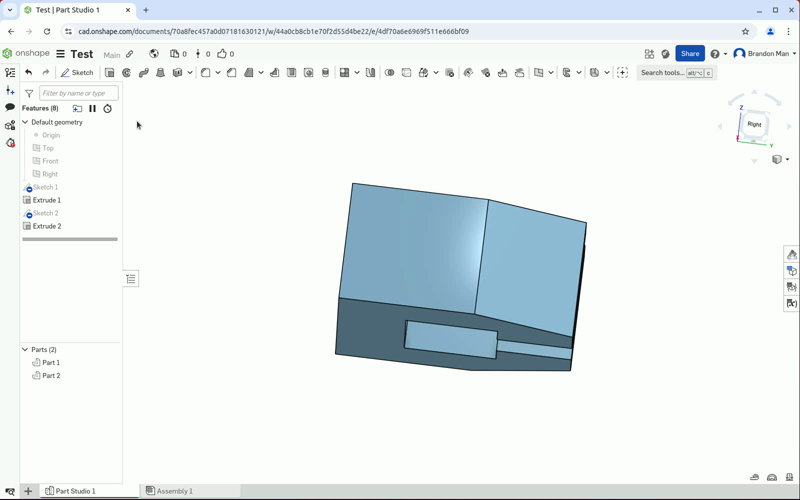
key(right, 3)
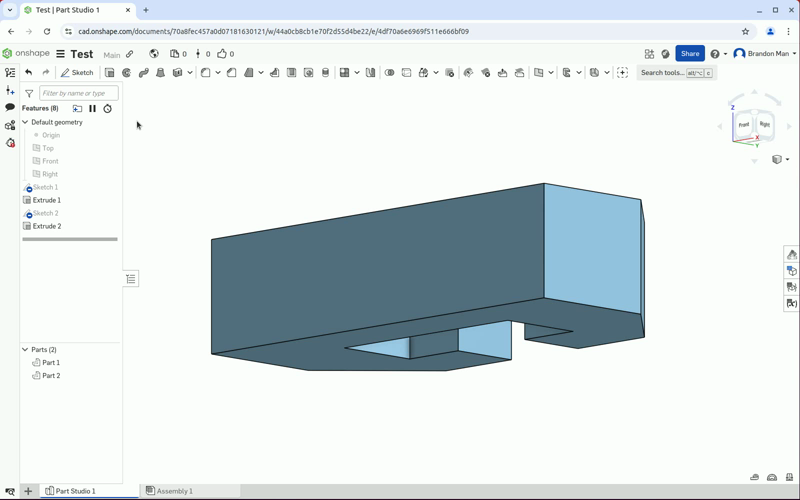
key(down, 3)
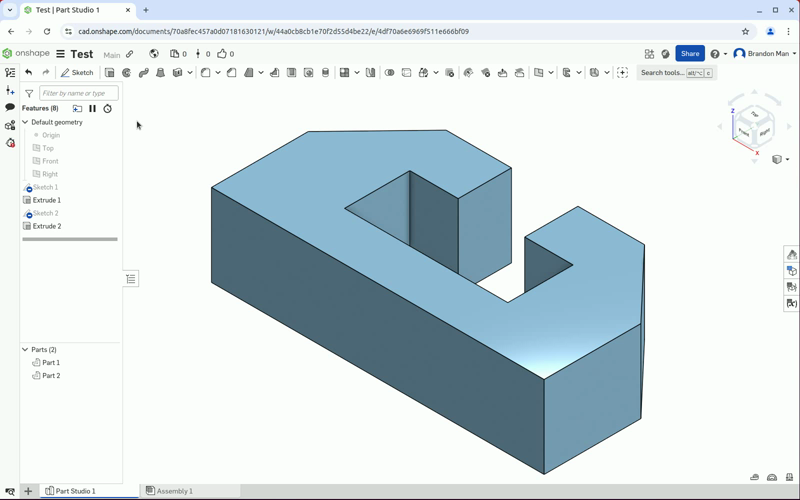
mouse_move(73, 189)
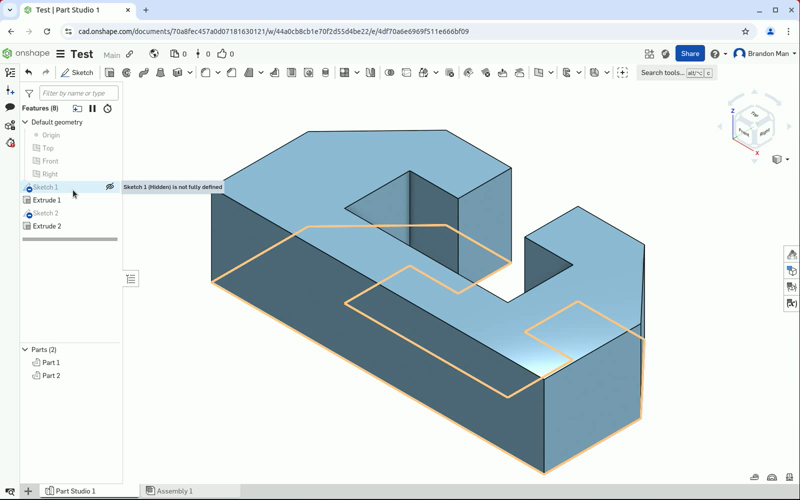
click(73, 189)